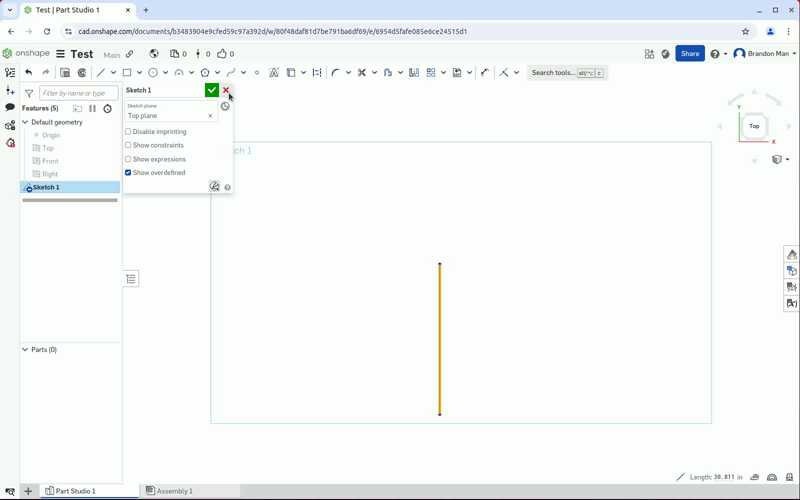
key(shift+h)
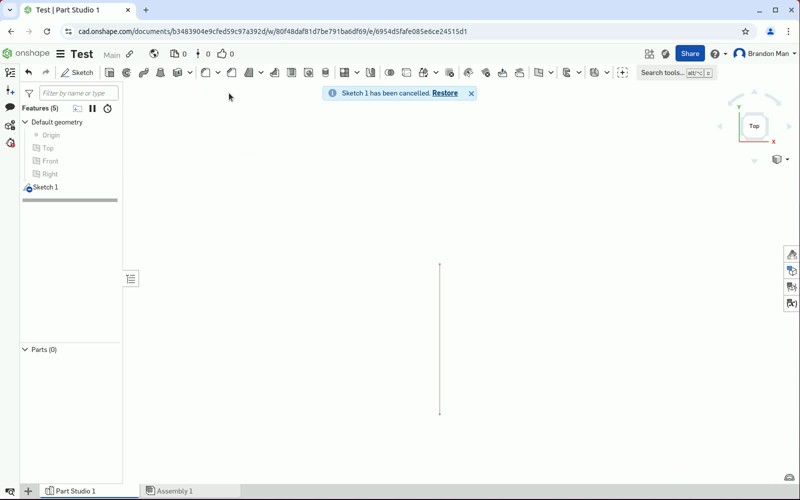
key(shift+s)
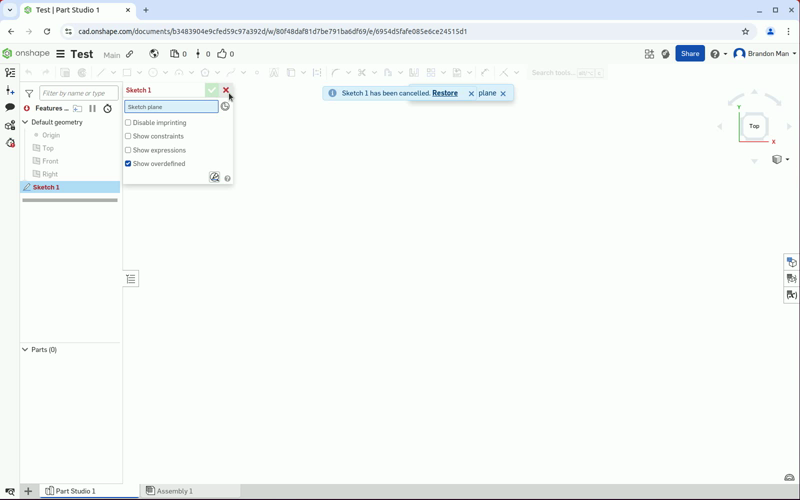
mouse_move(73, 150)
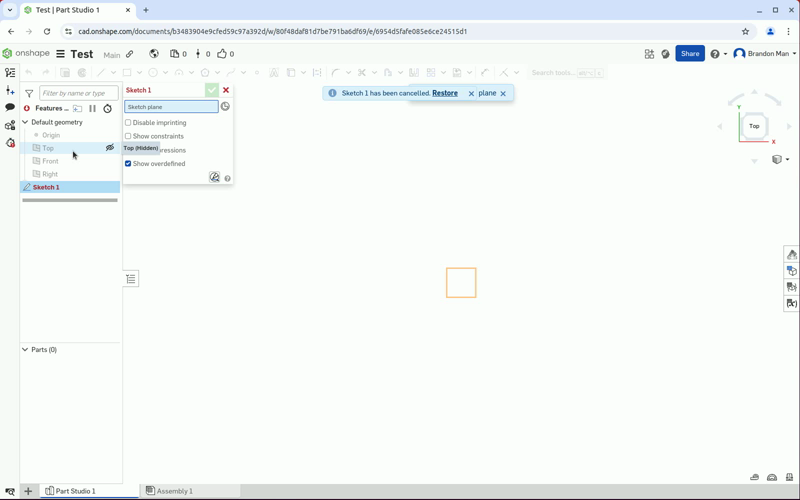
click(73, 150)
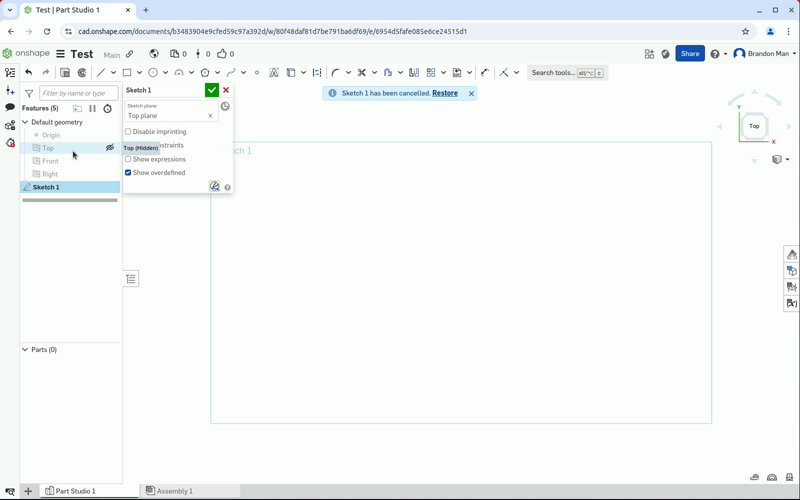
mouse_move(73, 352)
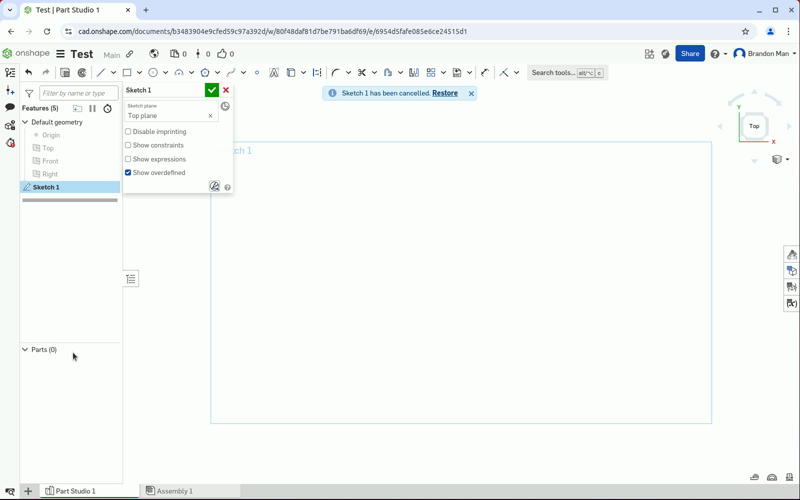
key(y)
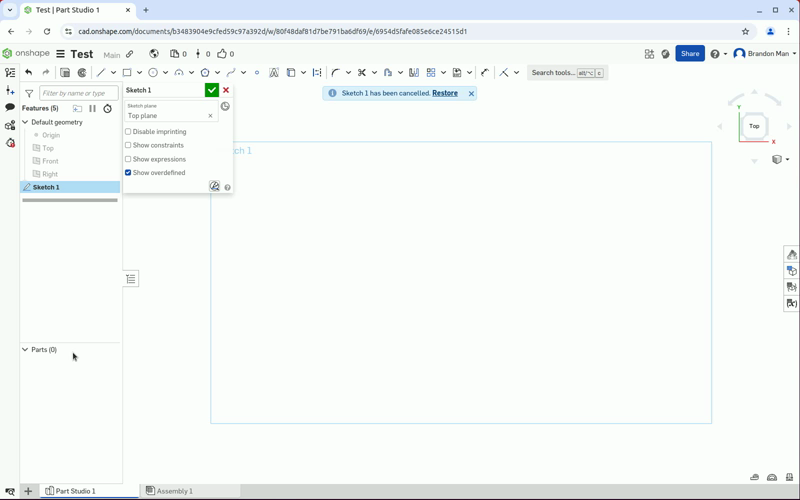
key(l)
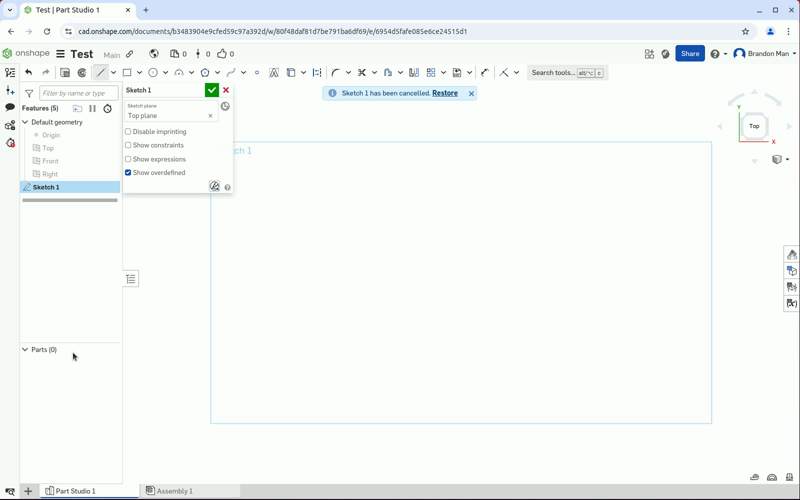
key_down(shift)
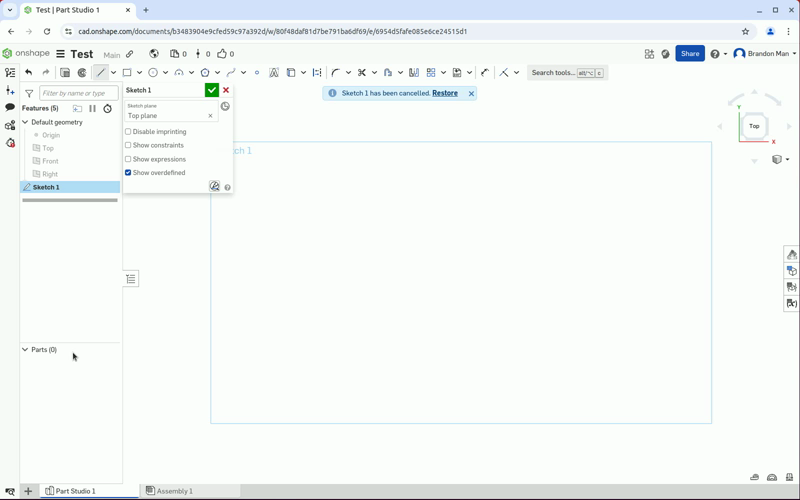
mouse_move(380, 395)
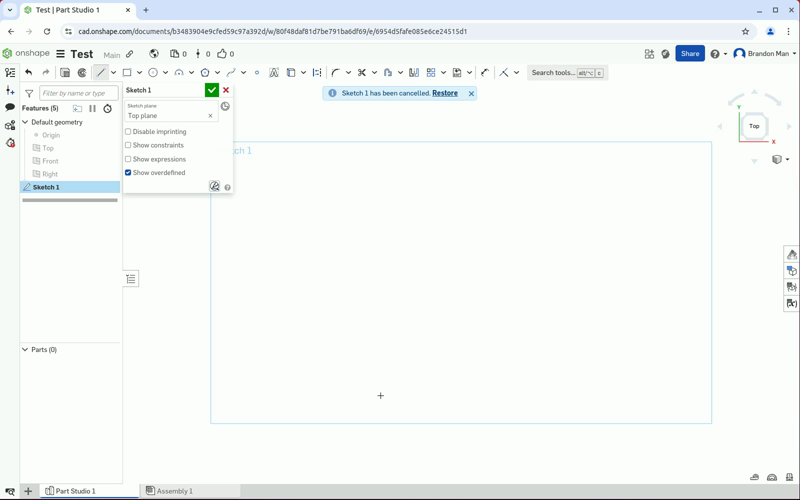
click(380, 395)
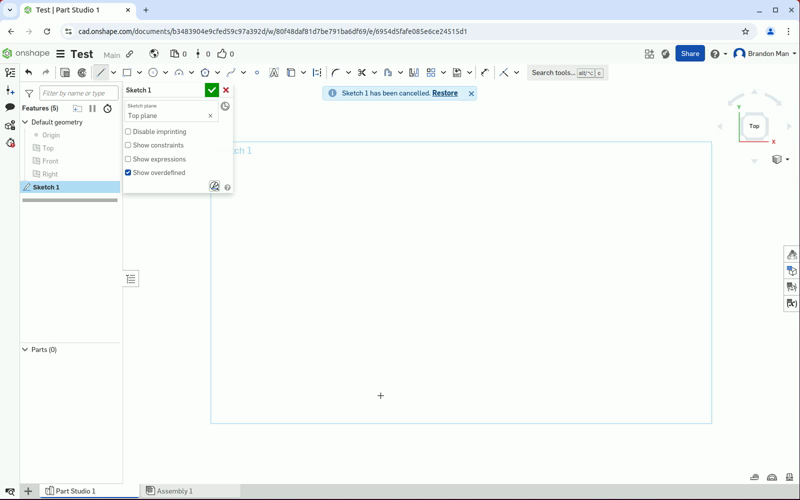
key_up(shift)
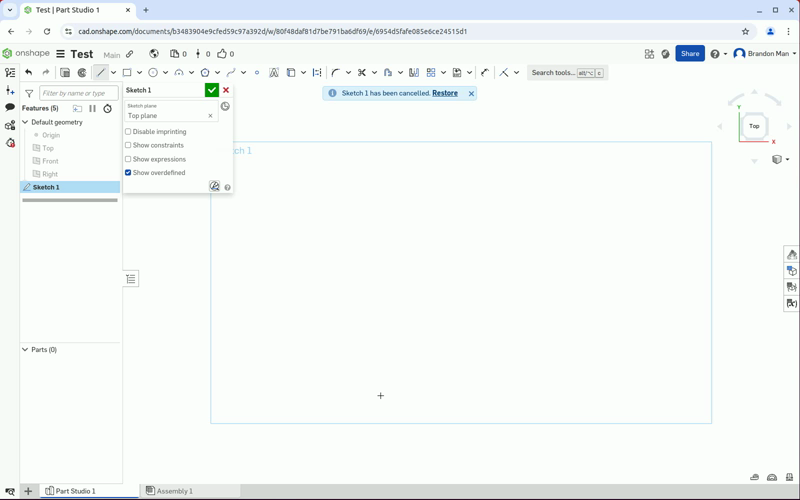
key_down(shift)
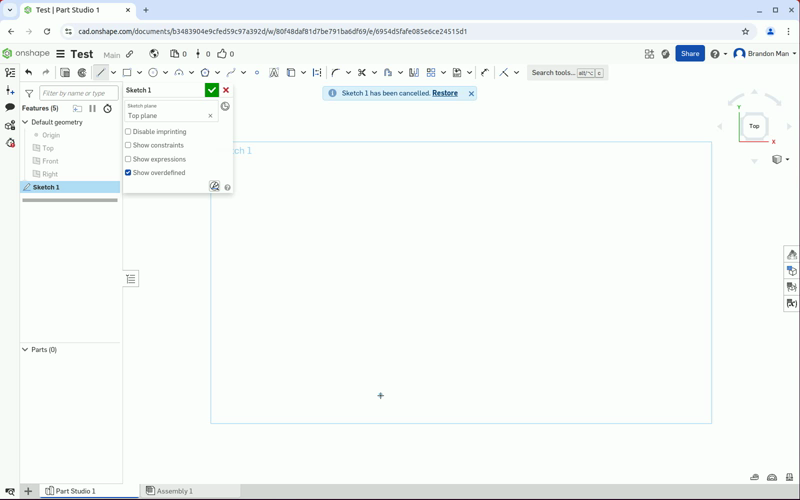
mouse_move(548, 395)
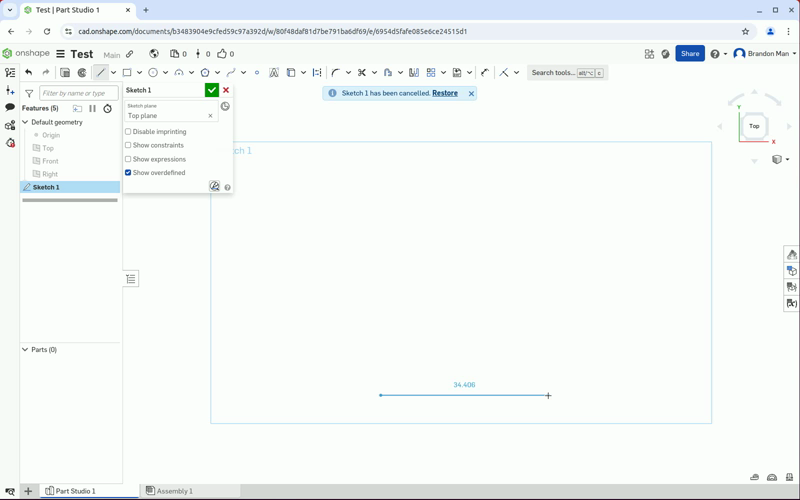
click(548, 395)
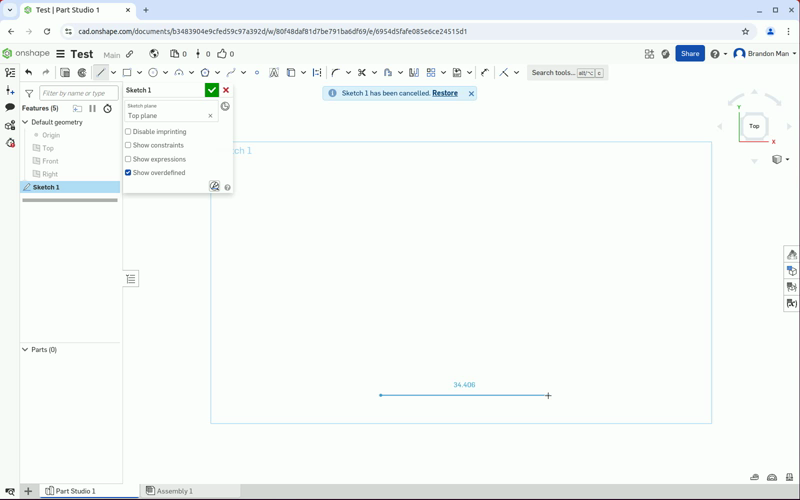
key_up(shift)
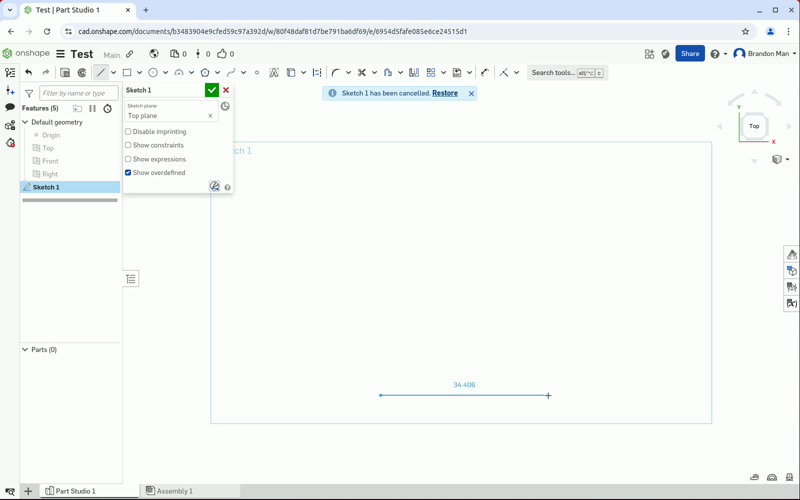
key_down(shift)
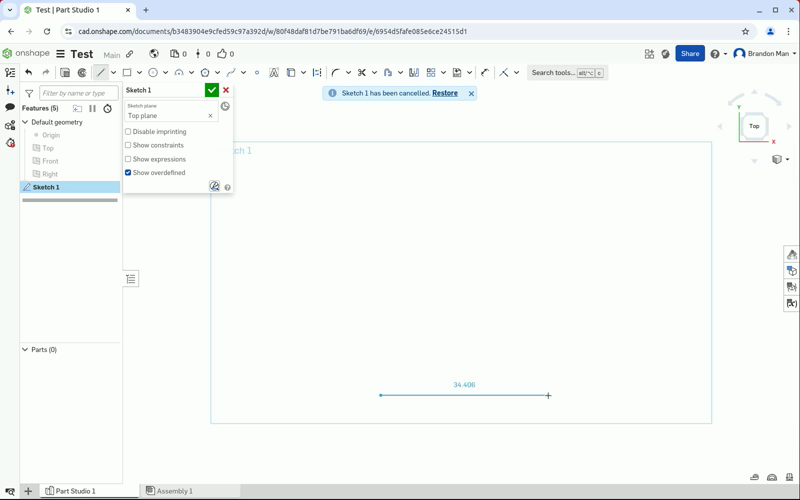
mouse_move(548, 204)
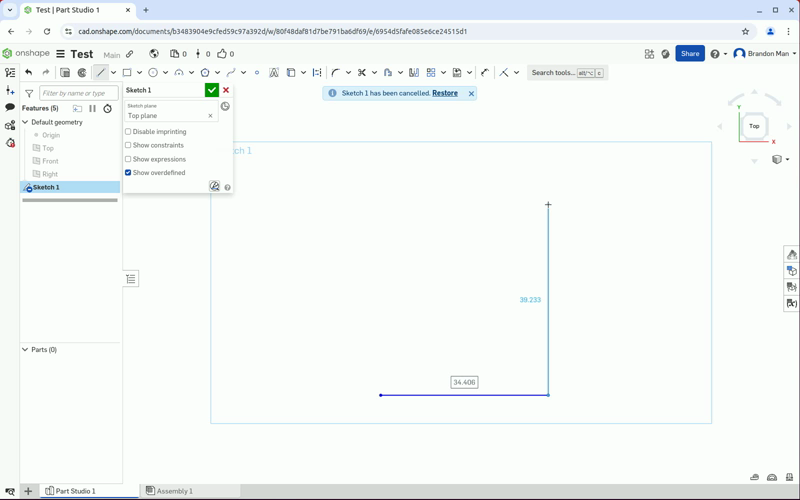
click(548, 204)
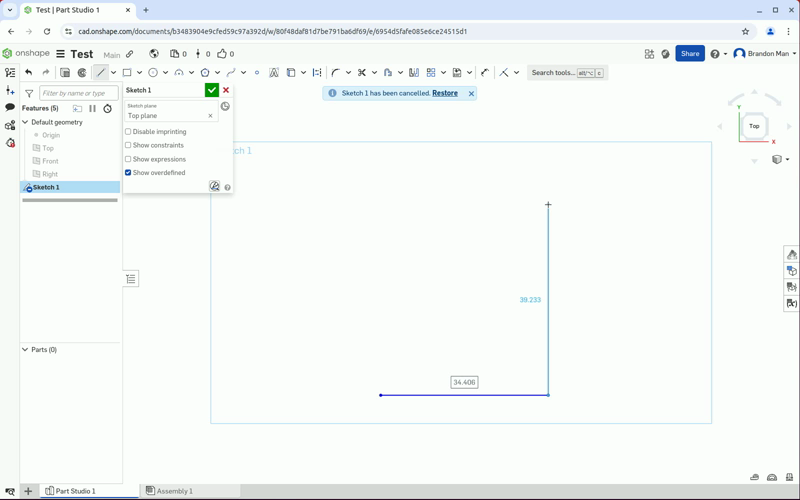
key_up(shift)
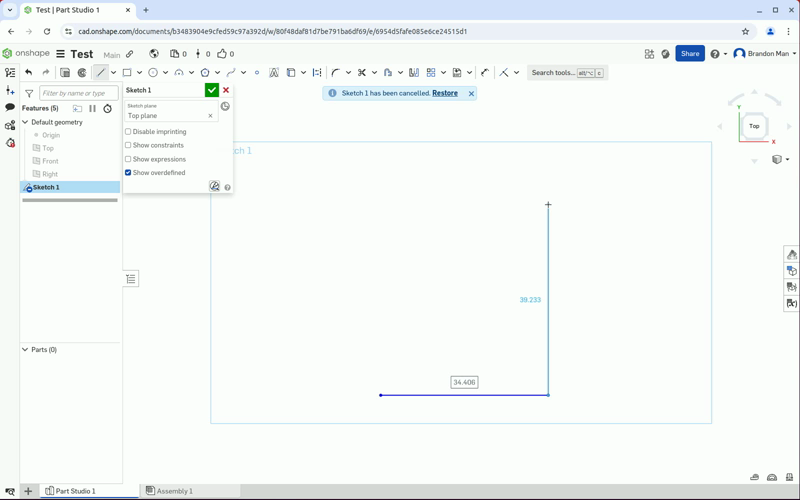
key_down(shift)
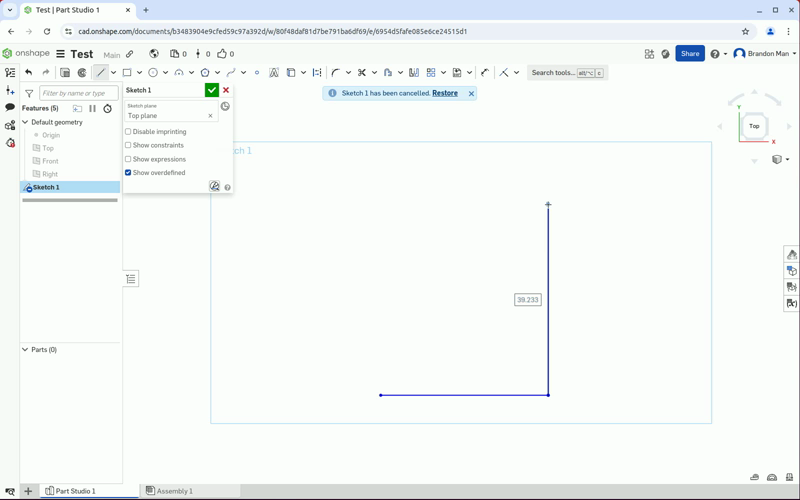
mouse_move(380, 204)
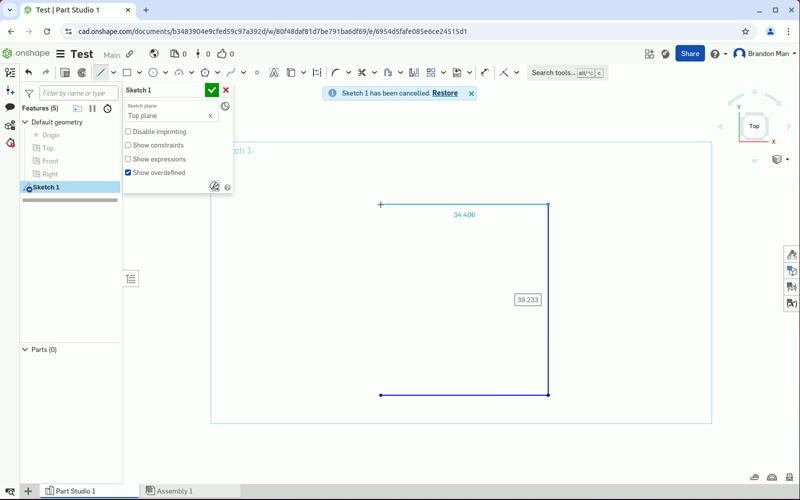
click(380, 204)
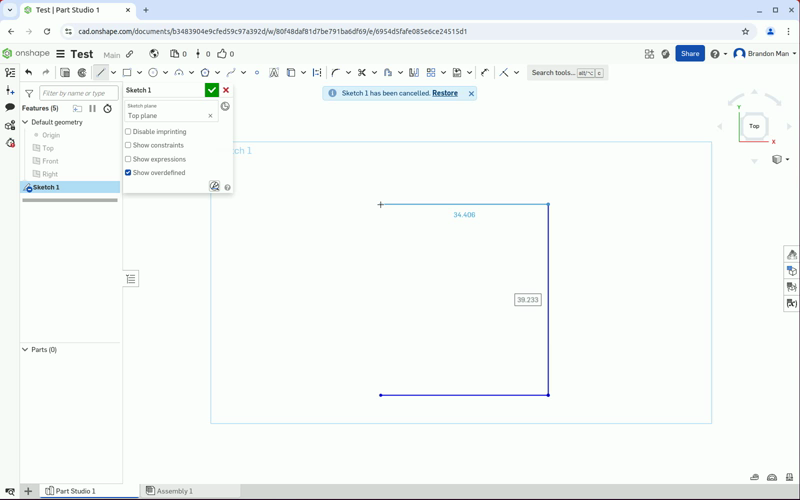
key_up(shift)
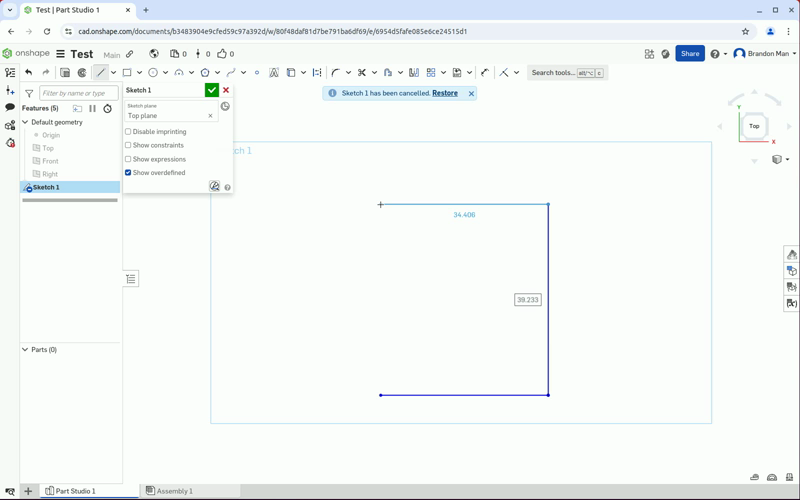
key_down(shift)
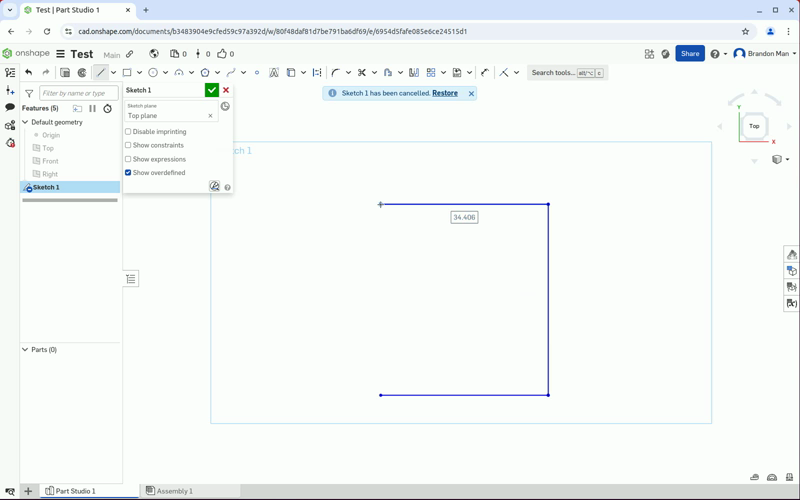
mouse_move(380, 395)
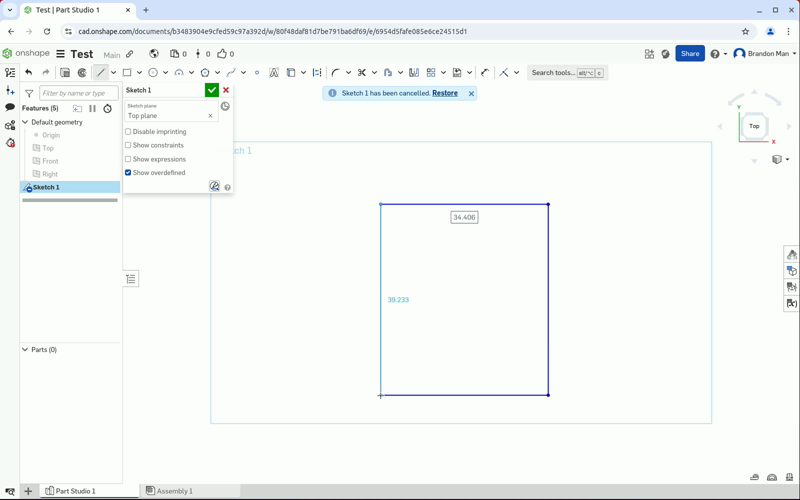
key_up(shift)
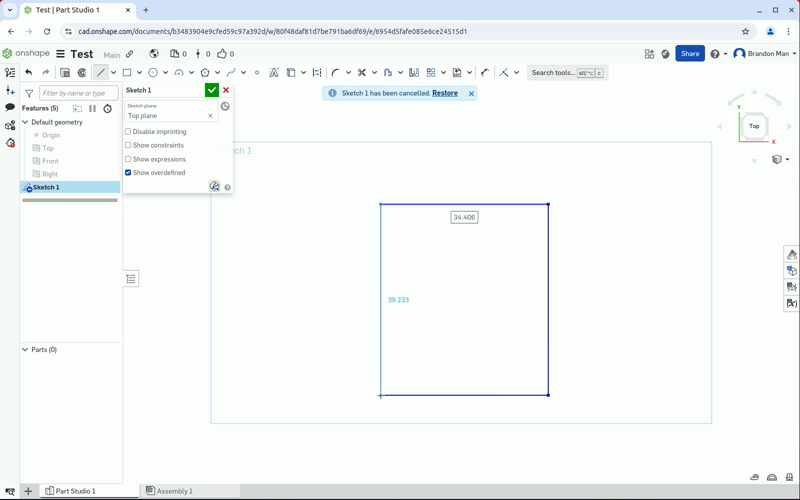
click(380, 395)
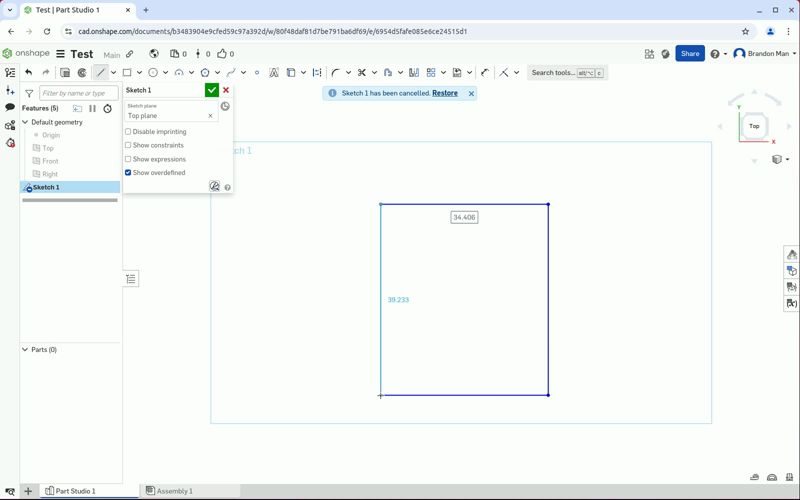
key(esc)
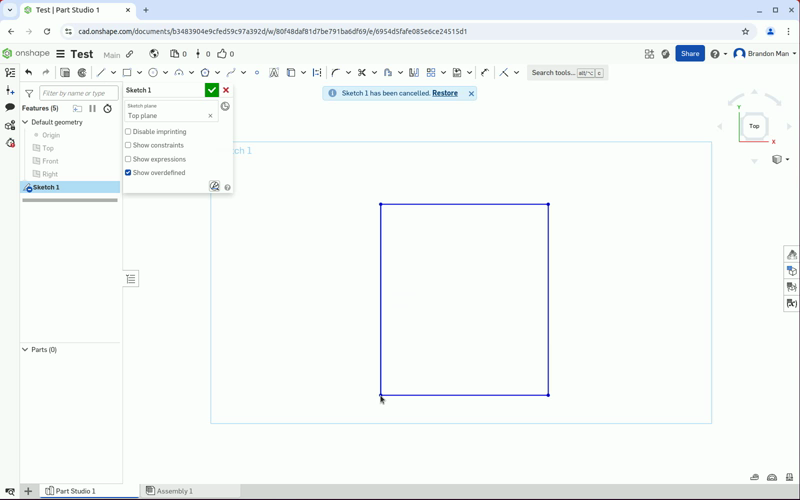
mouse_move(448, 340)
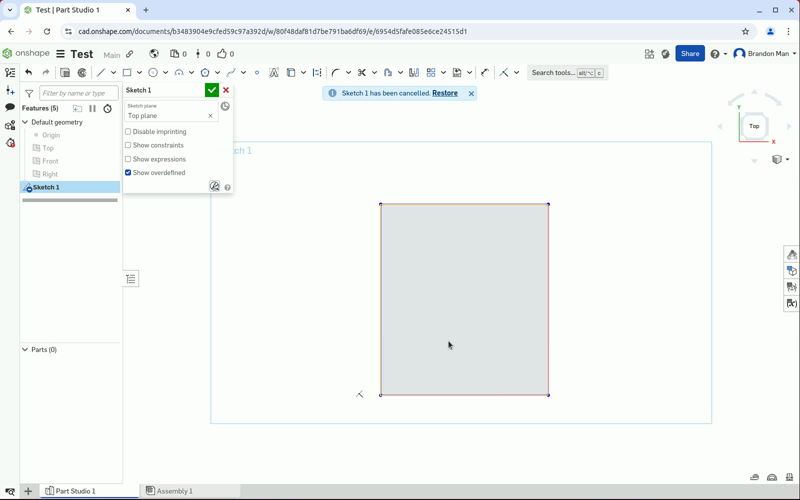
click(448, 340)
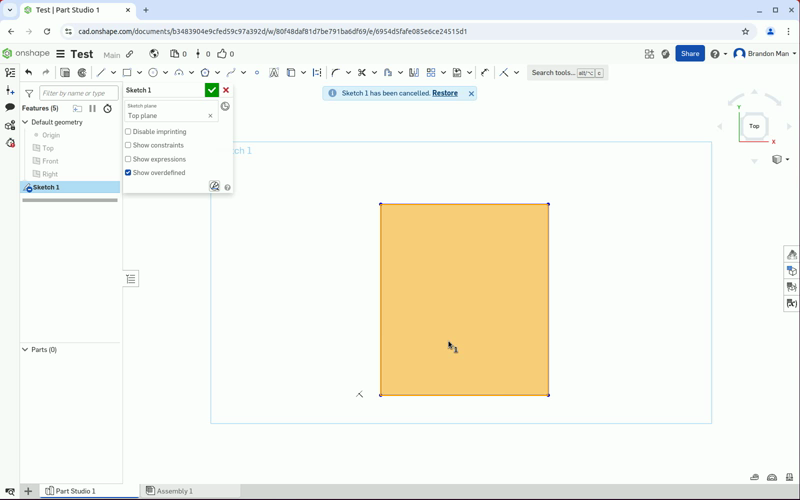
mouse_move(73, 352)
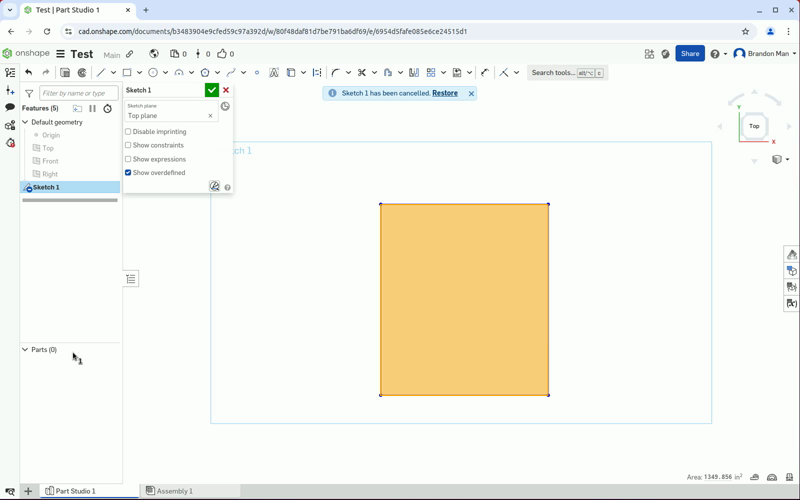
key(shift+y)
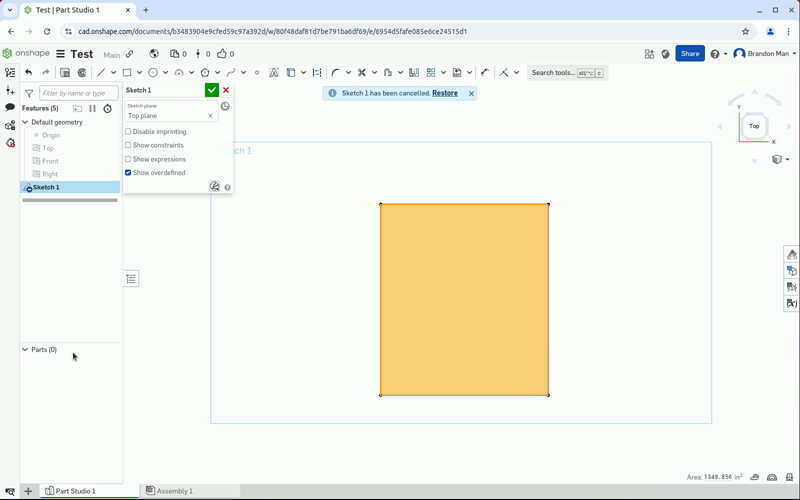
key(shift+e)
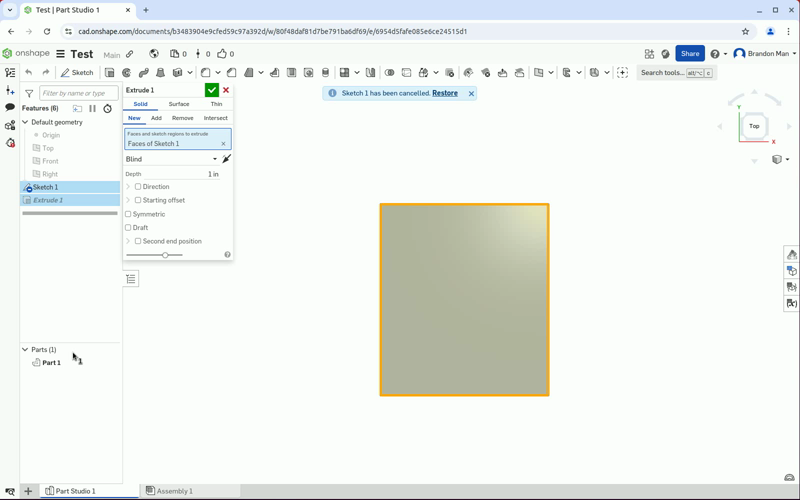
mouse_move(143, 106)
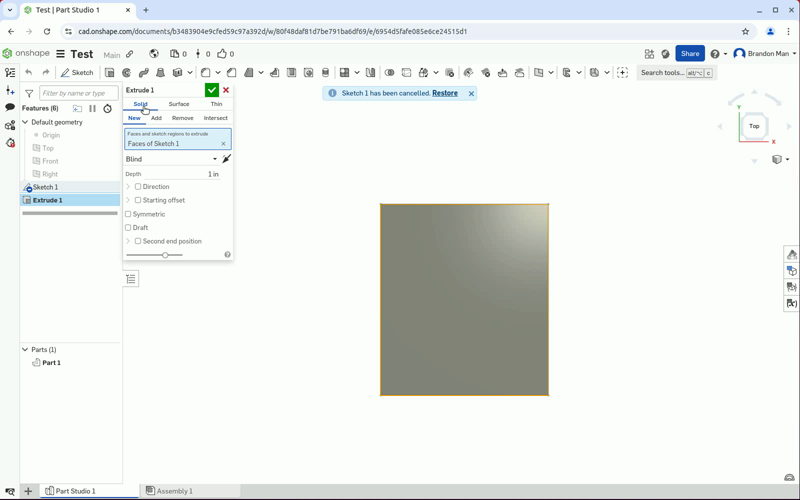
click(143, 106)
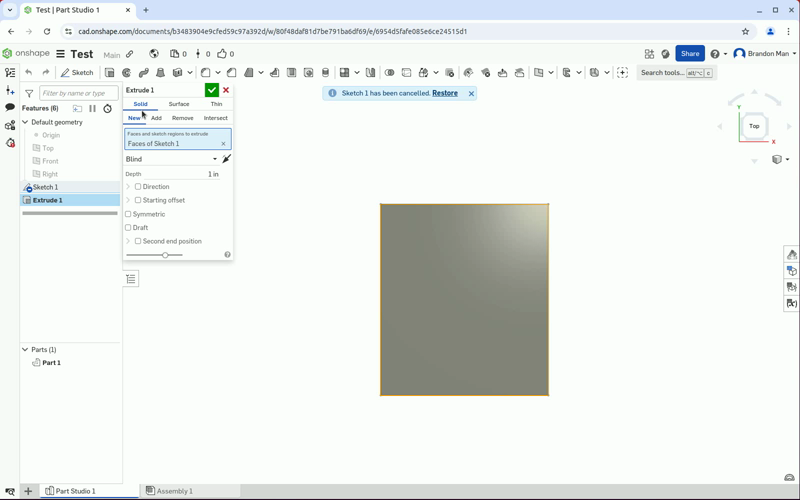
mouse_move(137, 120)
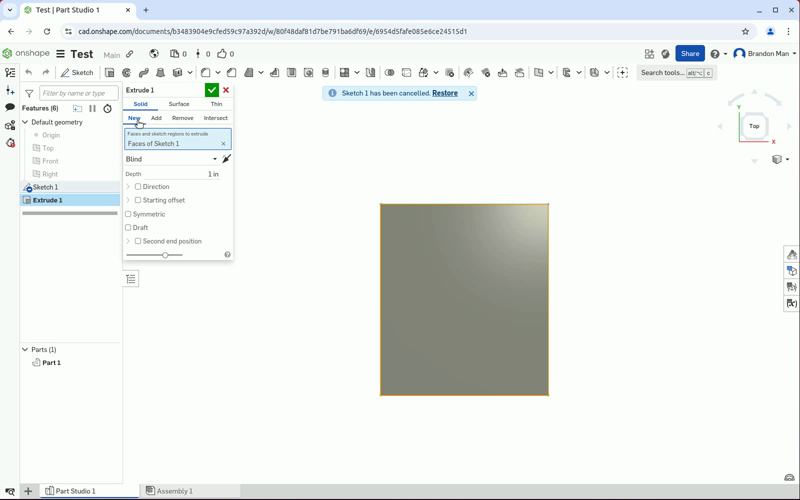
click(137, 120)
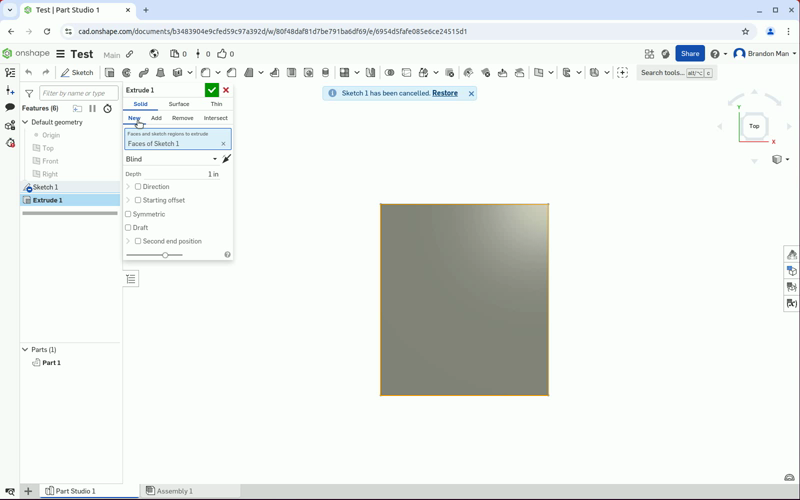
key(tab, 4)
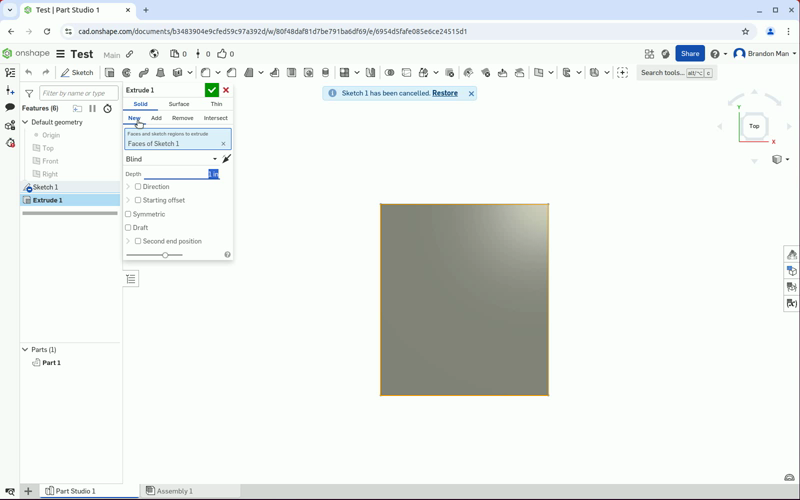
text(7.703)
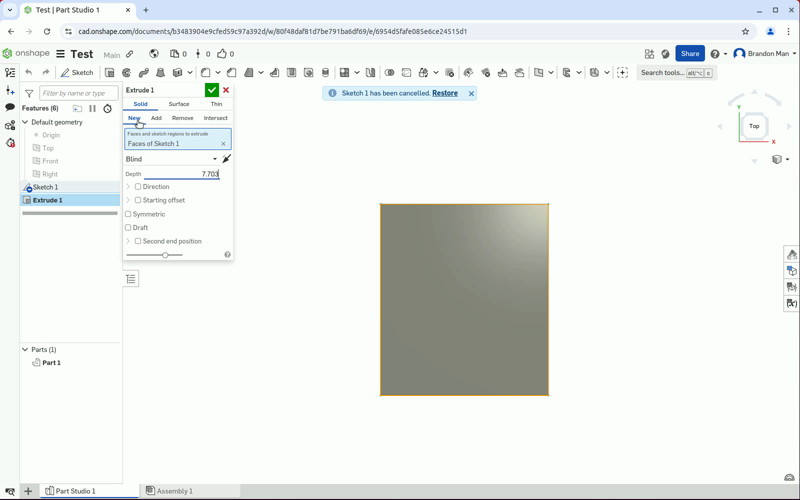
key(enter)
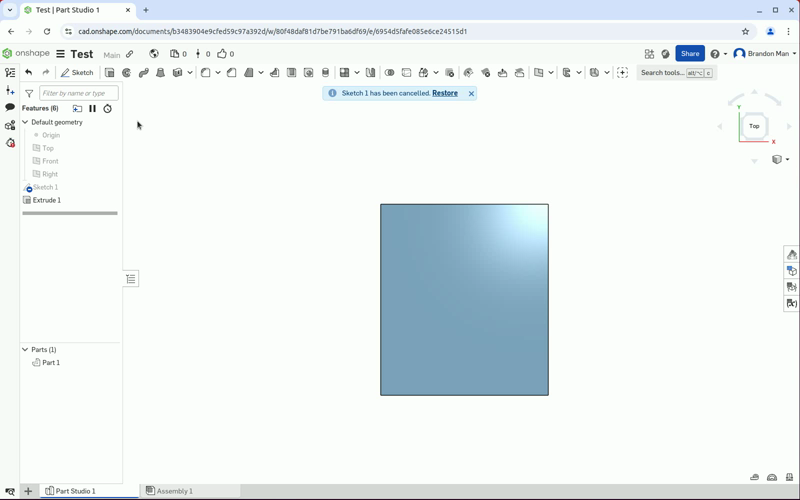
key(shift+h)
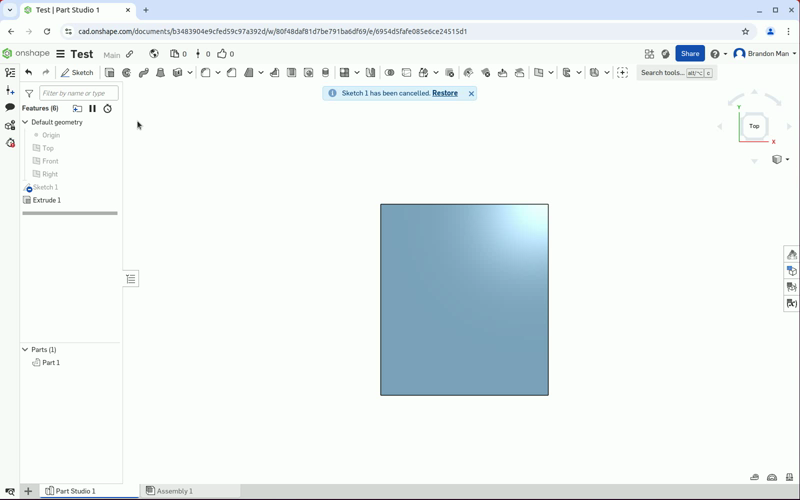
key(shift+h)
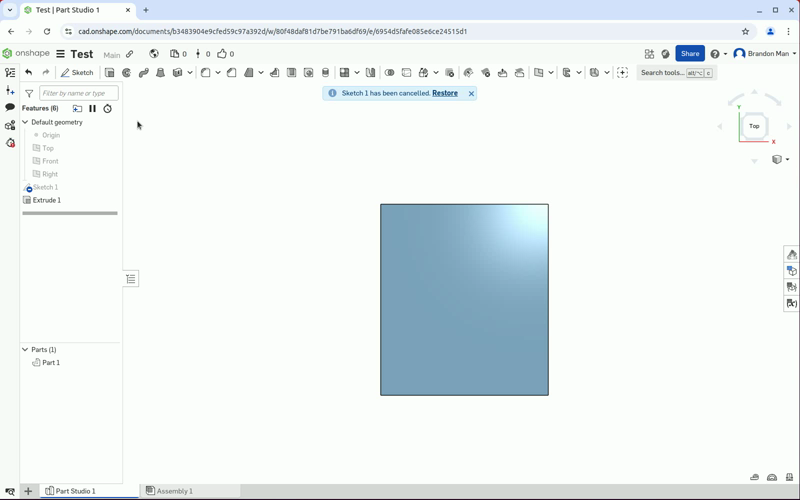
mouse_move(73, 189)
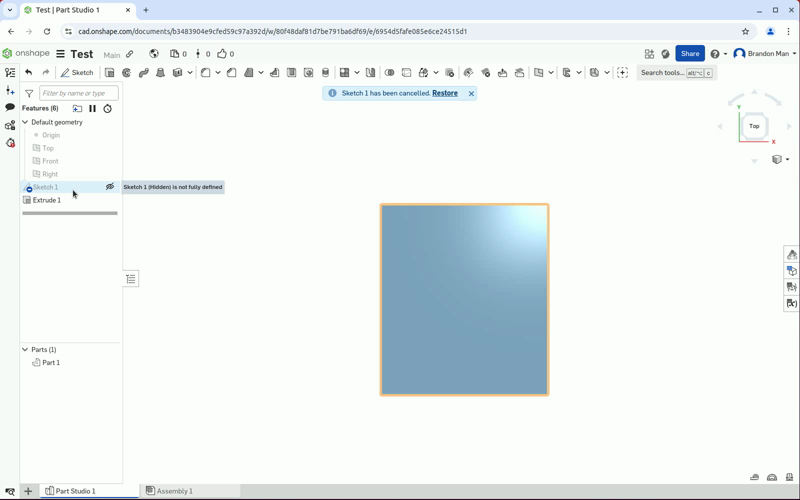
click(73, 189)
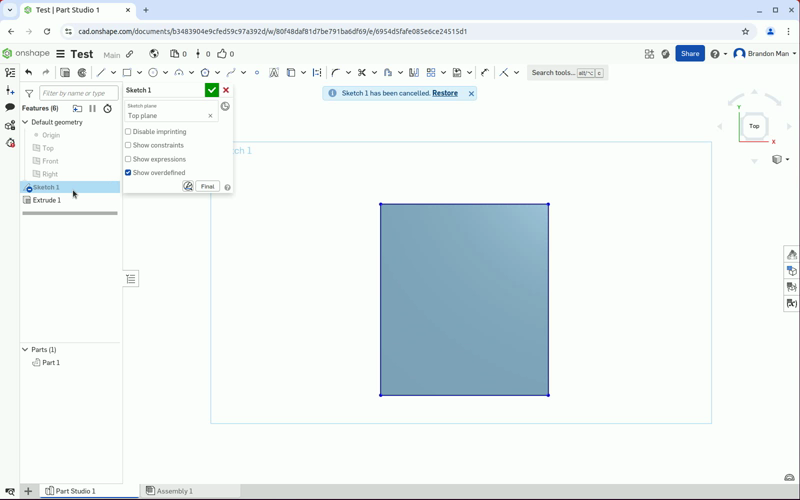
mouse_move(229, 92)
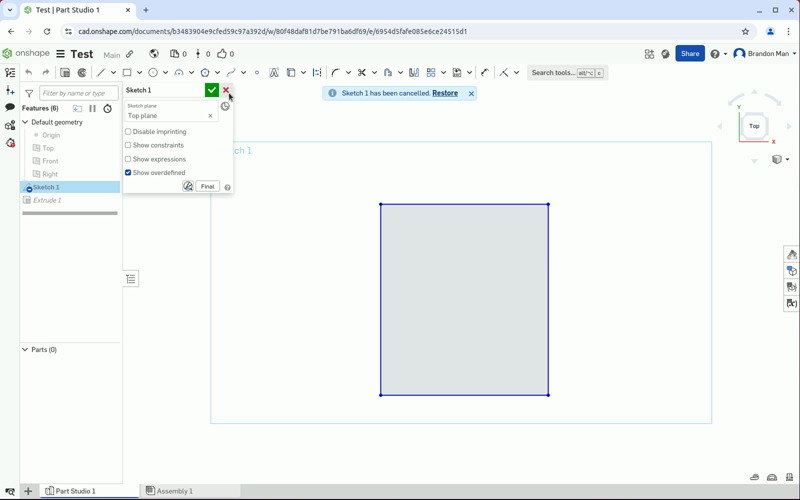
click(229, 92)
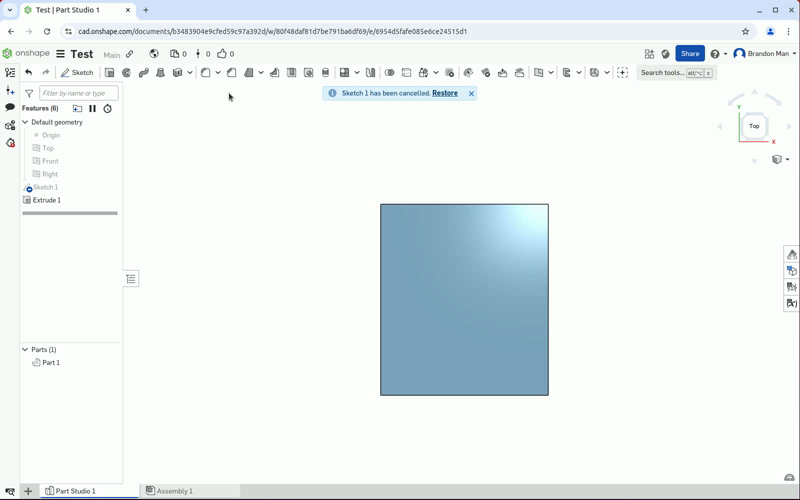
mouse_move(541, 75)
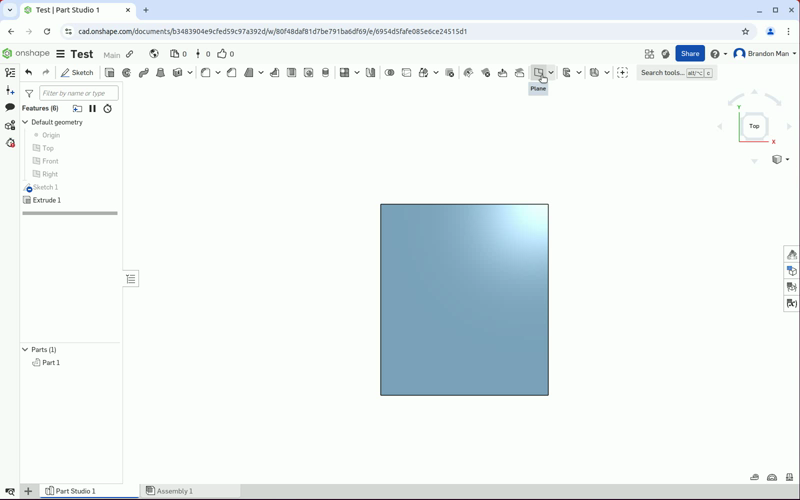
click(541, 75)
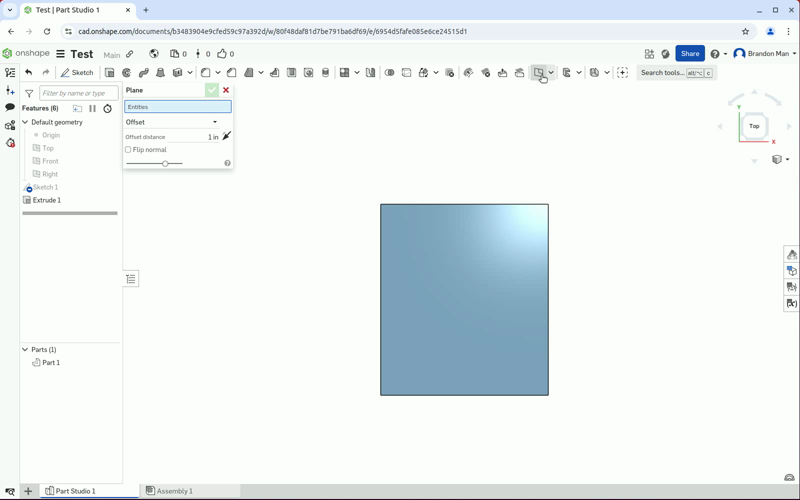
mouse_move(73, 150)
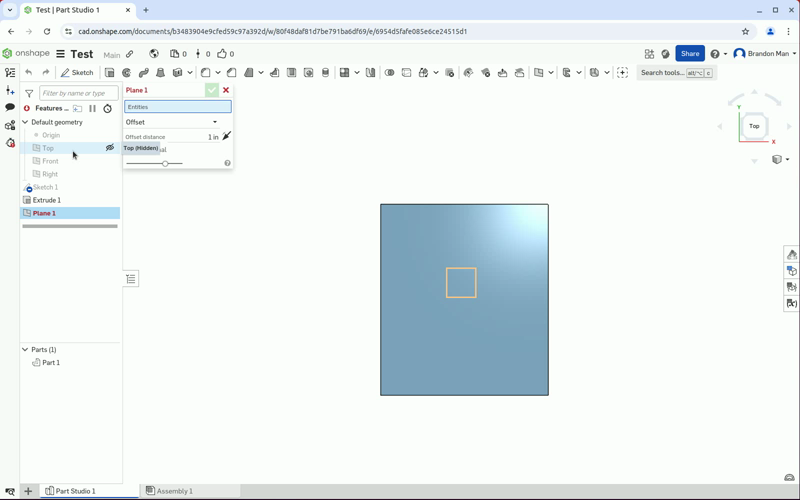
click(73, 150)
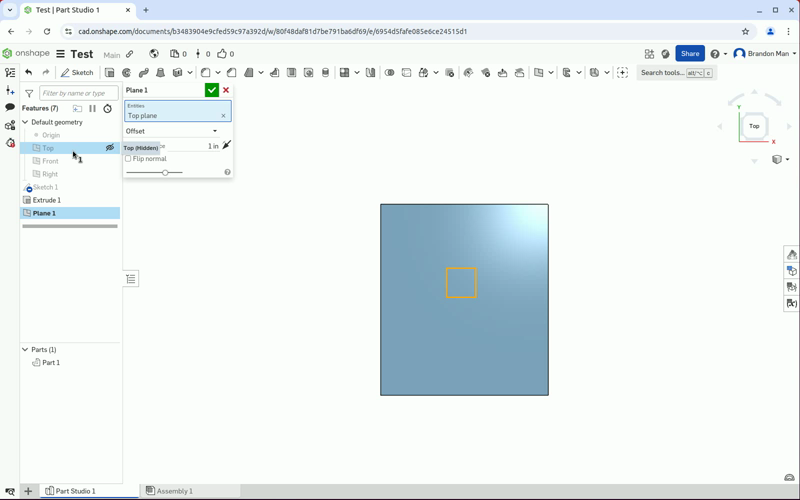
key(tab, 2)
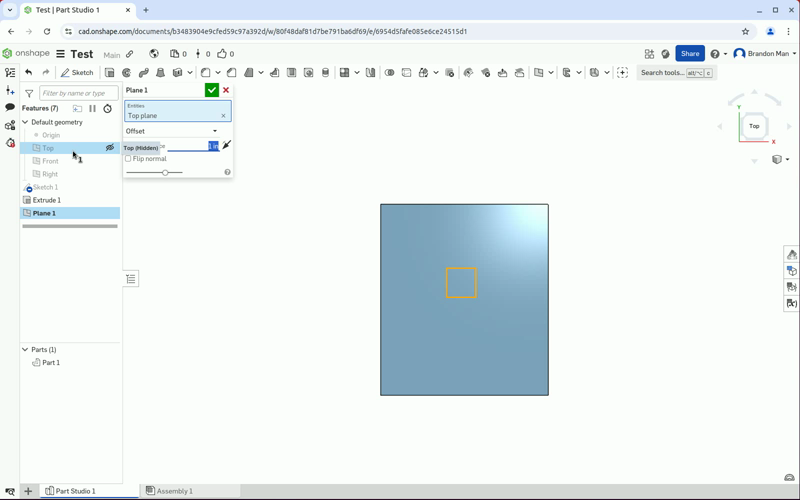
text(7.703)
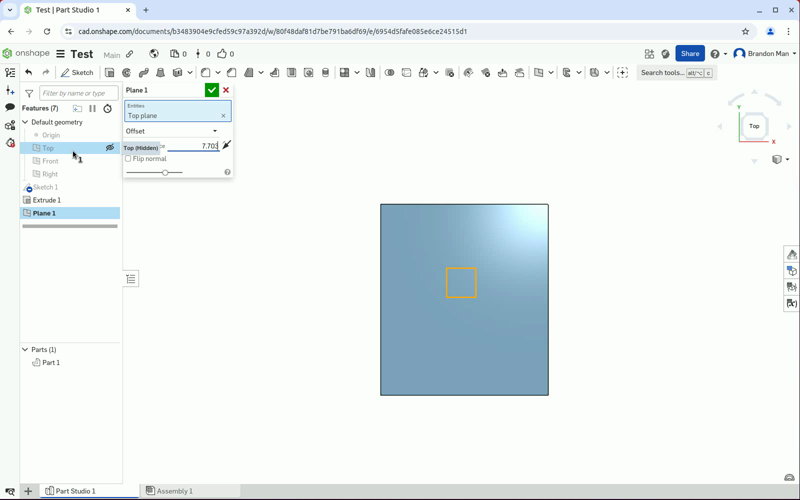
key(enter, 2)
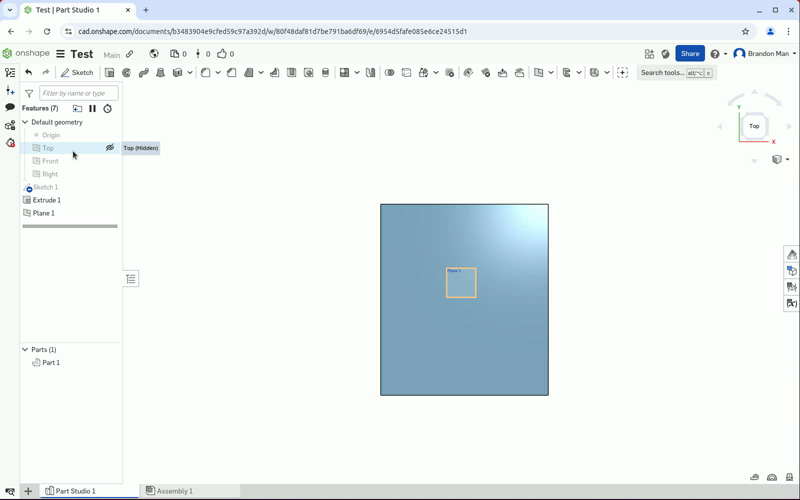
key(shift+s)
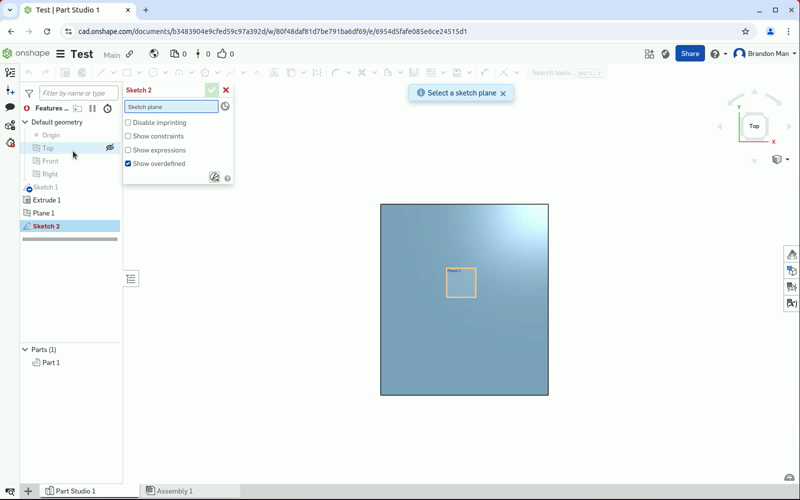
mouse_move(73, 215)
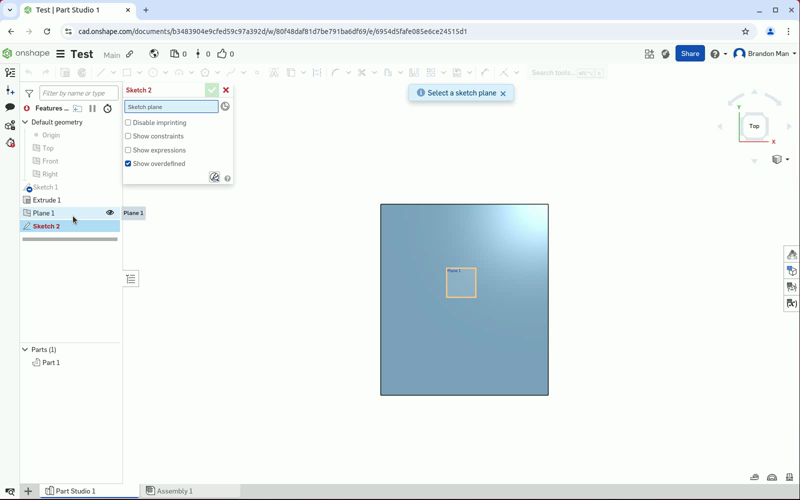
click(73, 215)
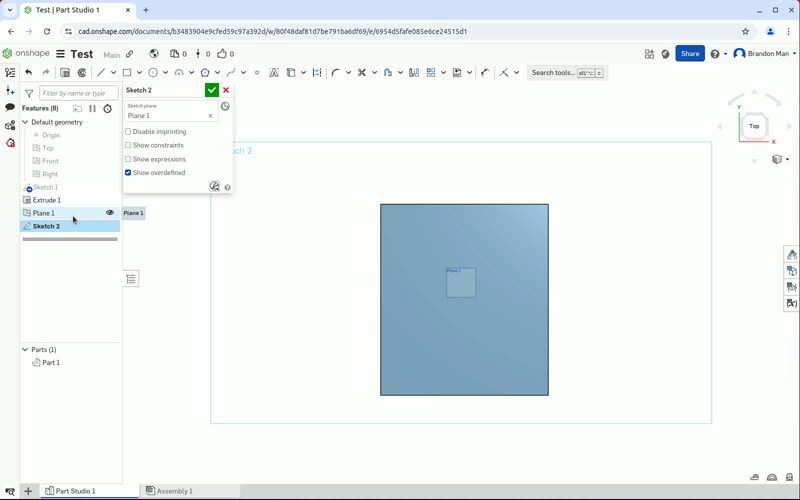
mouse_move(73, 352)
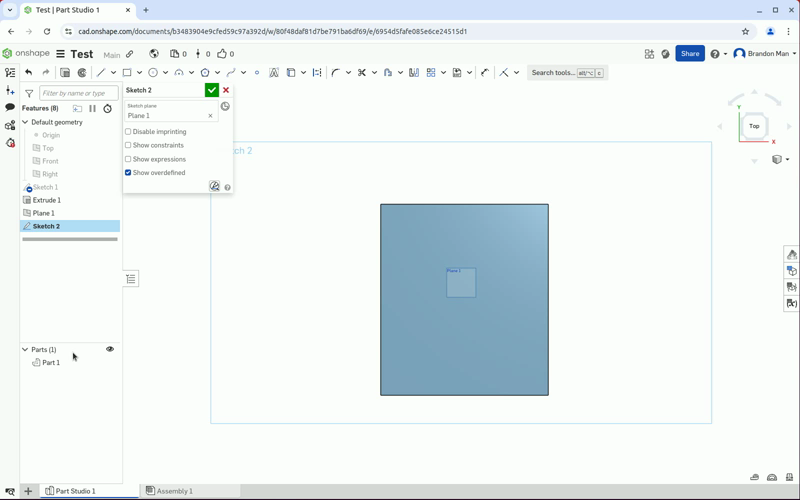
key(y)
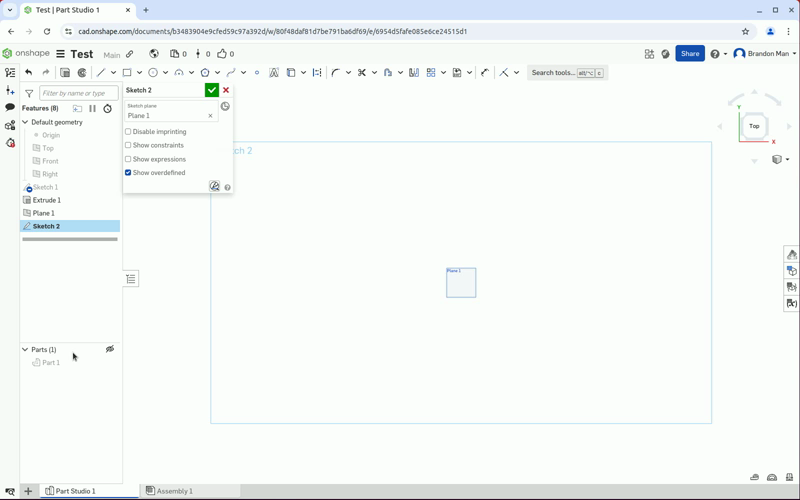
key(c)
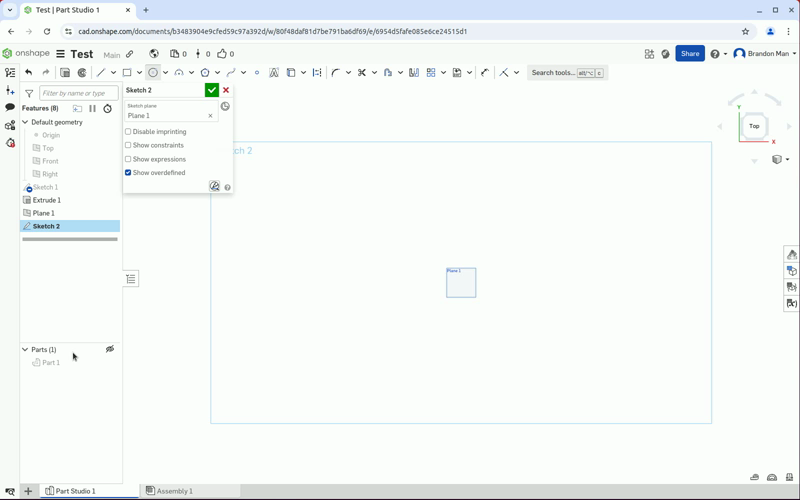
key_down(shift)
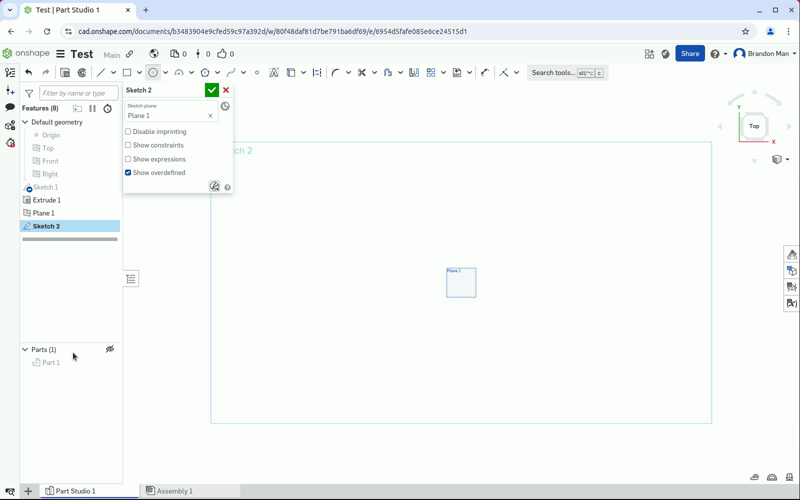
mouse_move(469, 291)
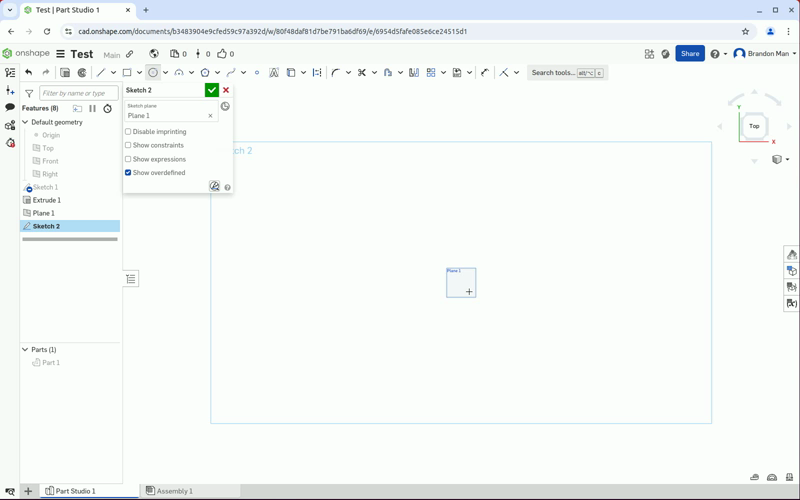
click(469, 291)
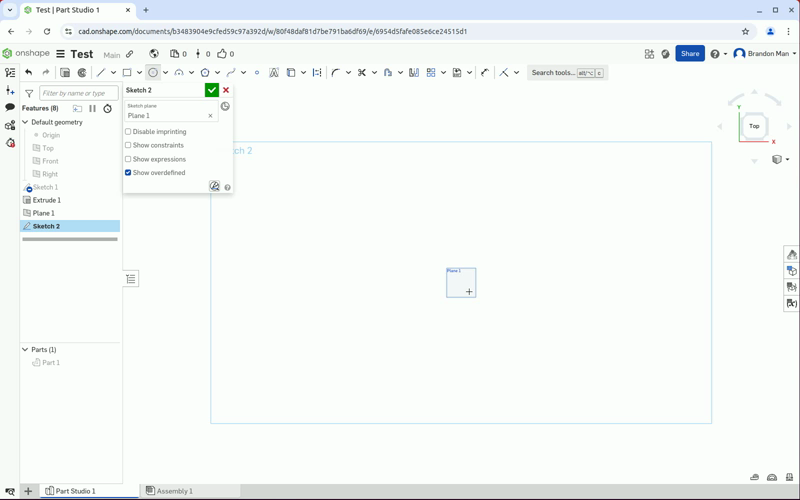
key_up(shift)
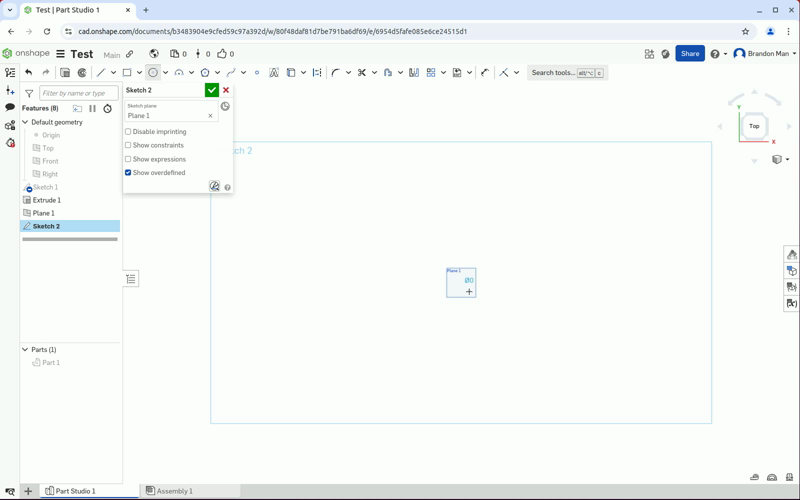
mouse_move(516, 291)
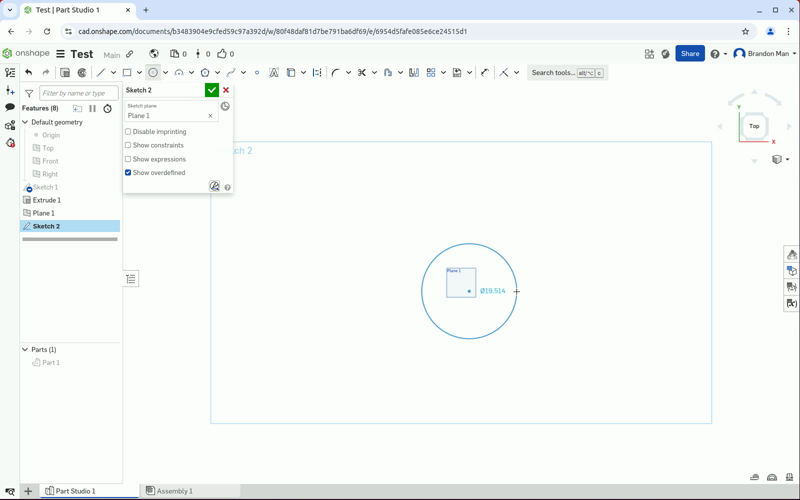
click(516, 291)
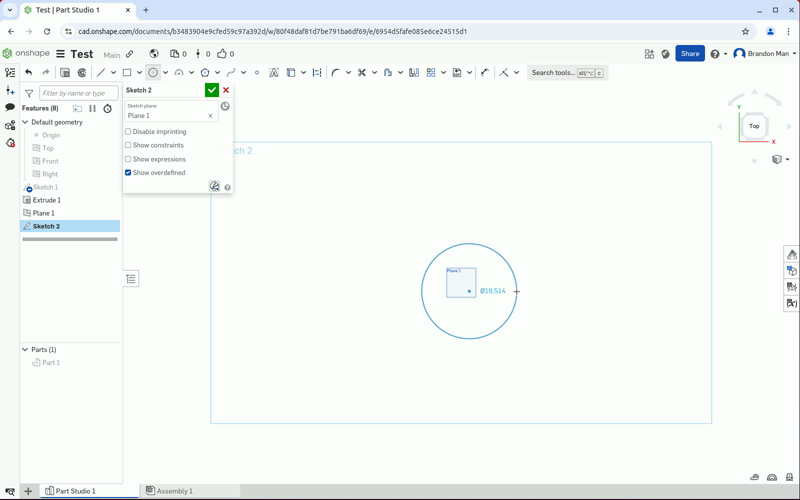
key(esc)
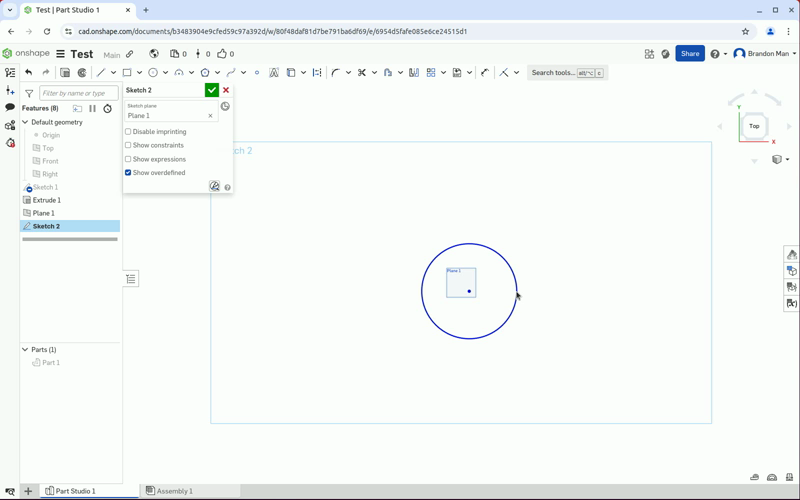
mouse_move(476, 291)
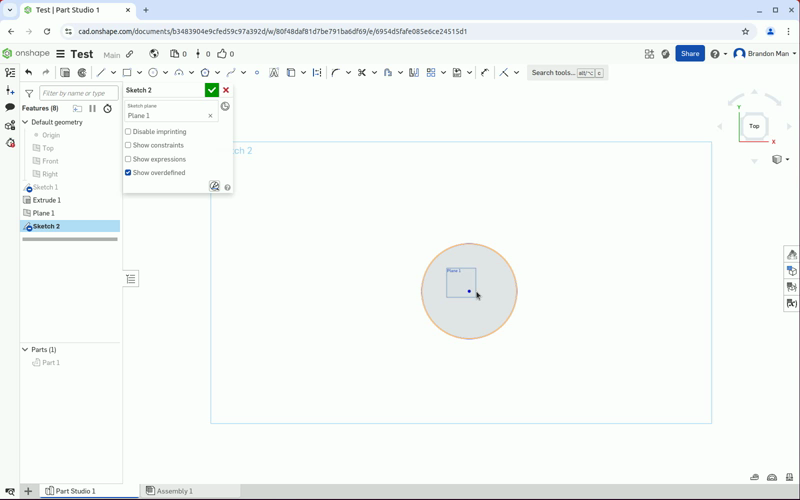
click(476, 291)
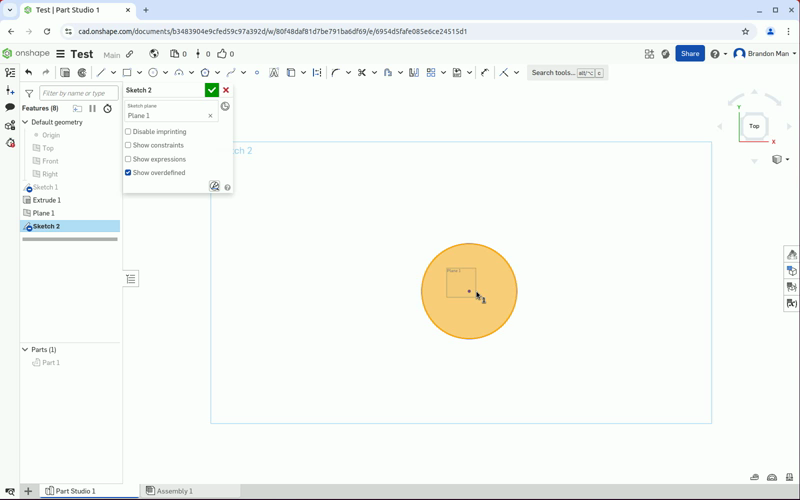
mouse_move(73, 352)
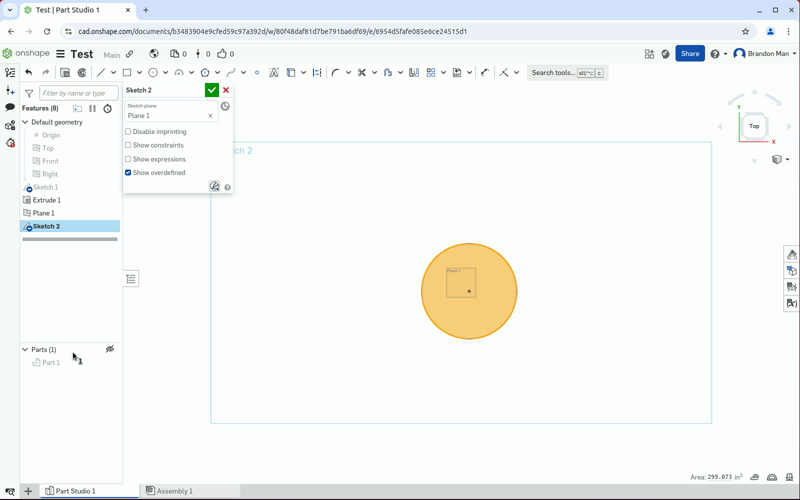
key(shift+y)
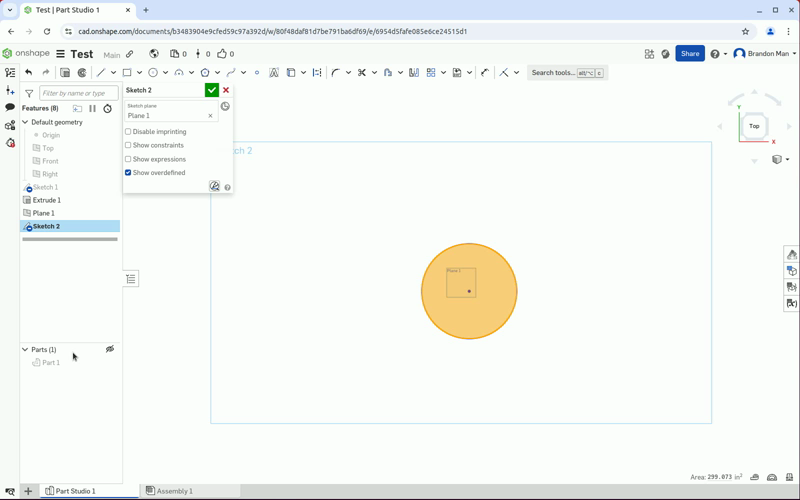
key(shift+e)
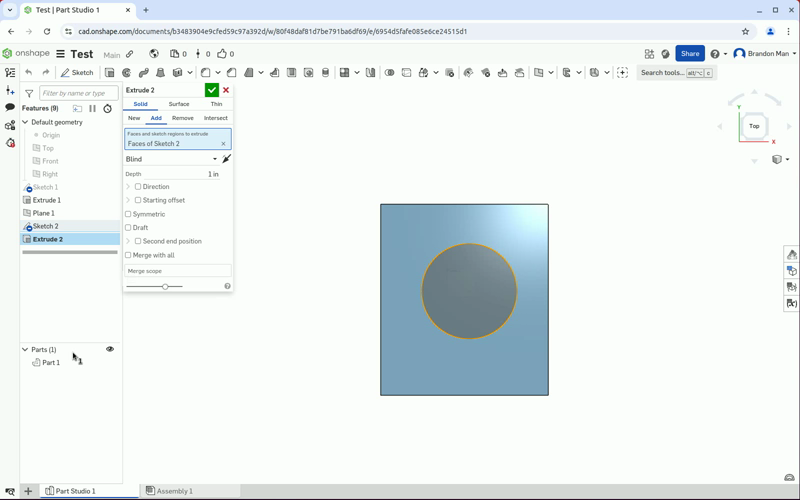
mouse_move(143, 106)
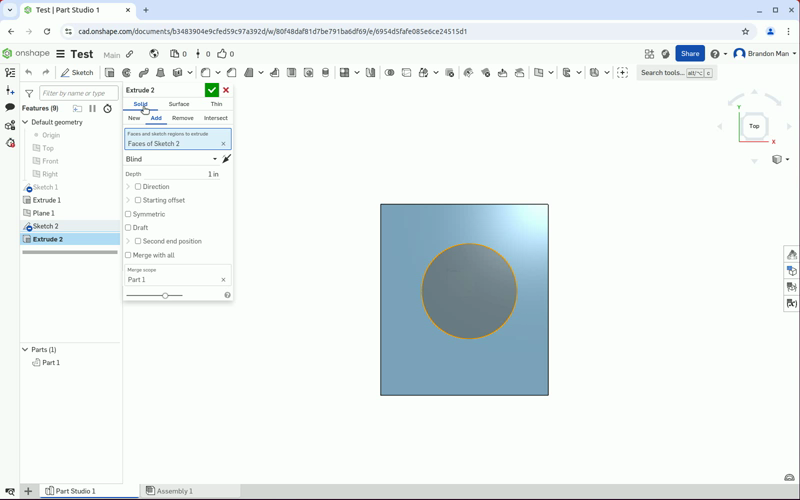
click(143, 106)
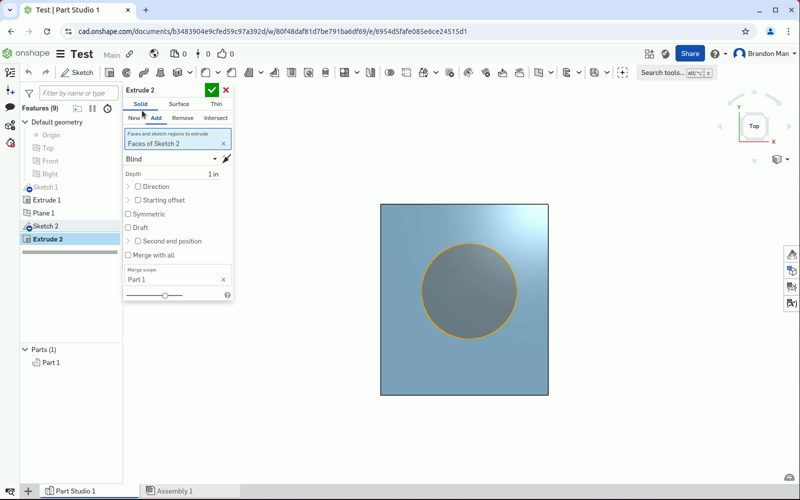
mouse_move(137, 120)
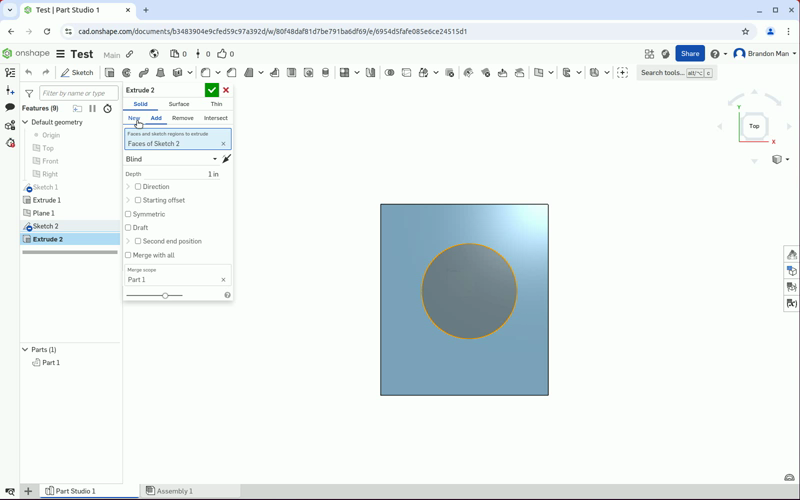
click(137, 120)
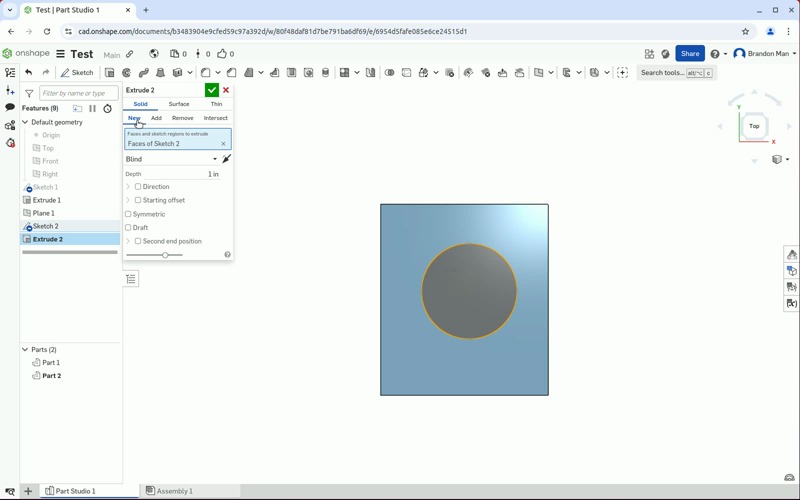
key(tab, 4)
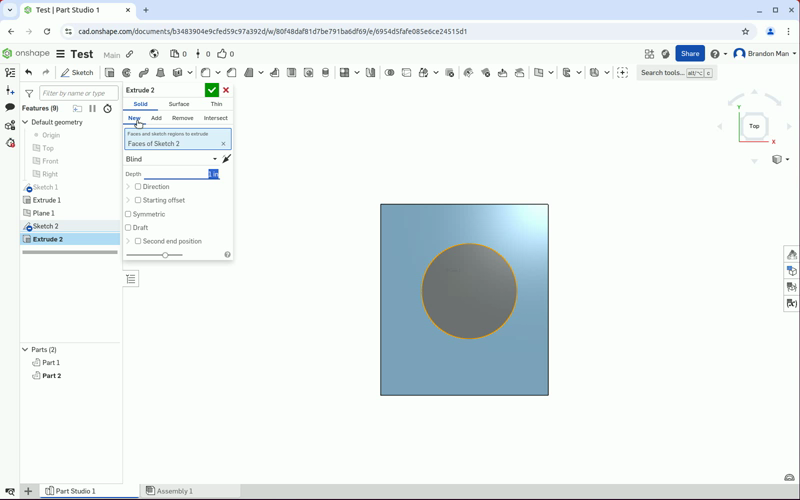
text(7.703)
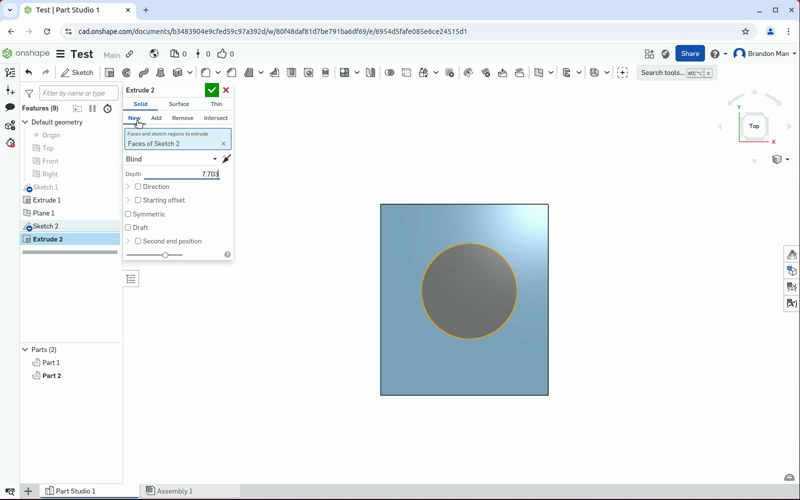
key(enter)
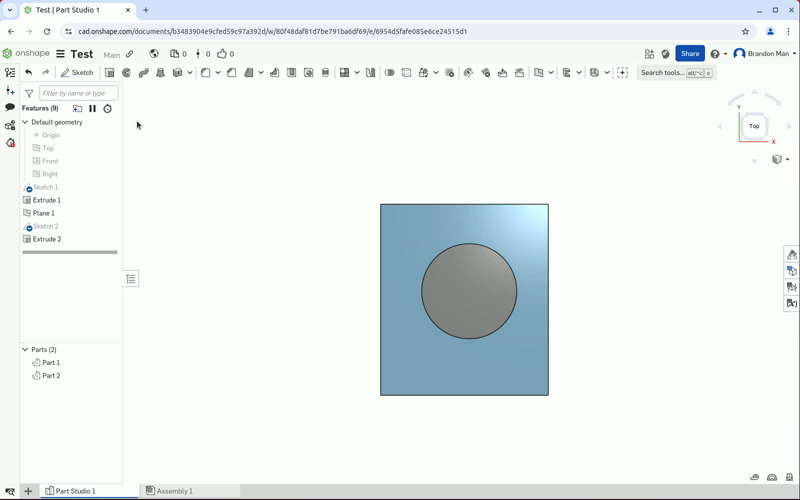
key(shift+h)
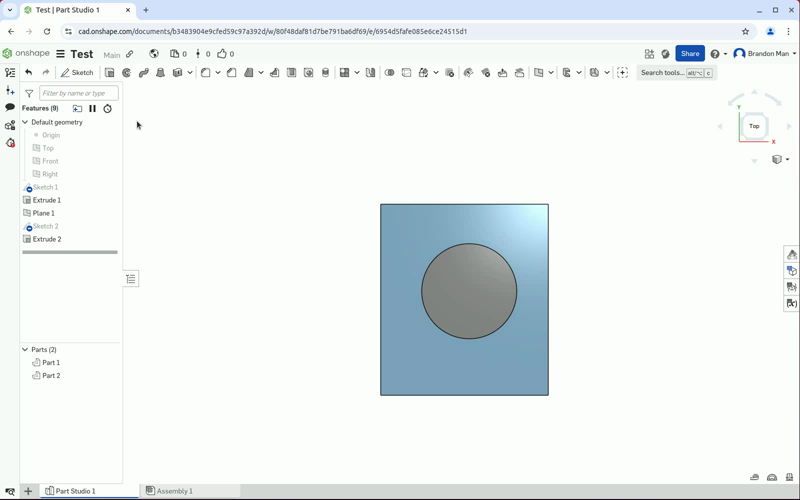
key(shift+h)
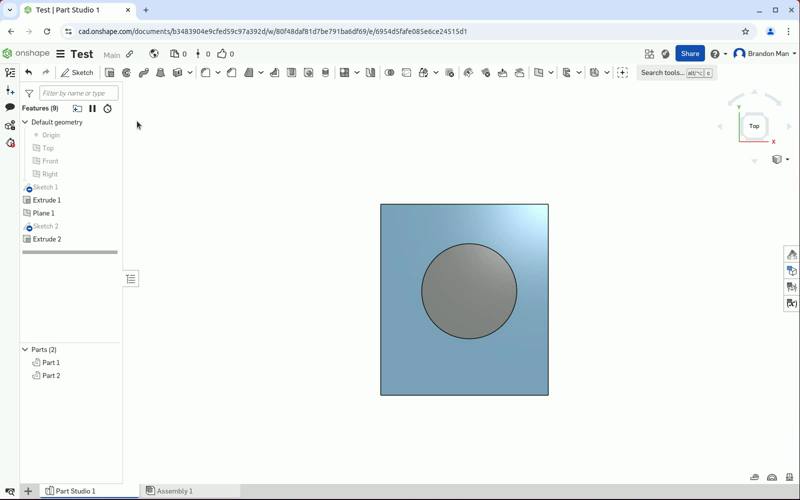
mouse_move(73, 189)
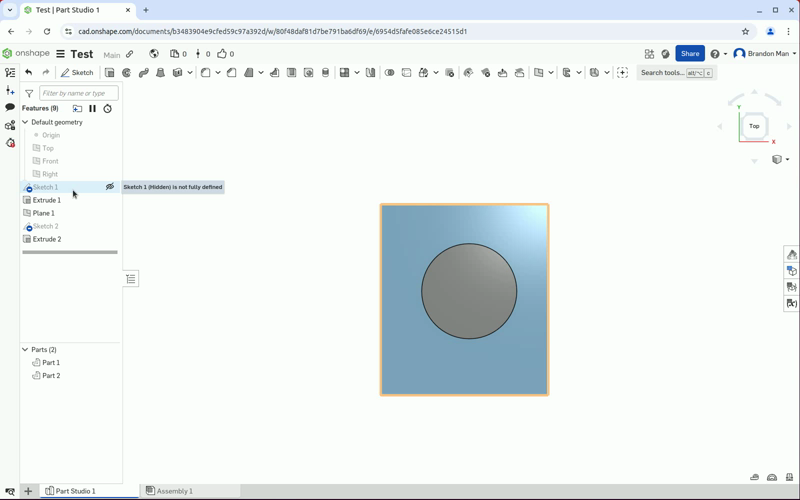
click(73, 189)
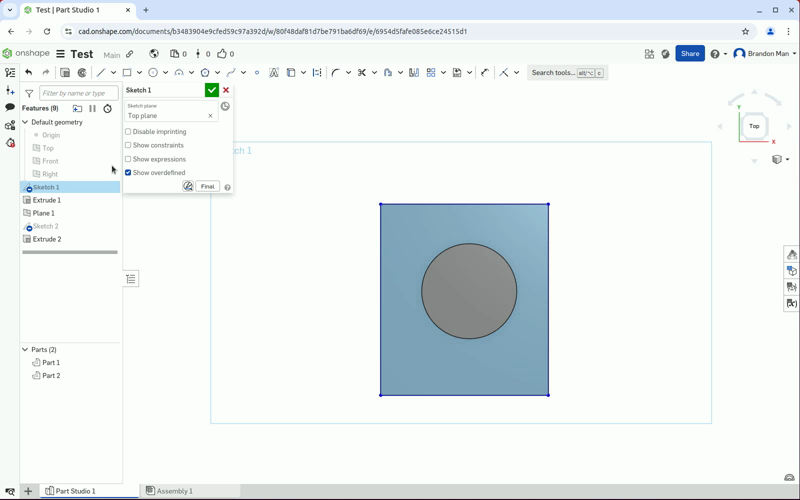
mouse_move(229, 92)
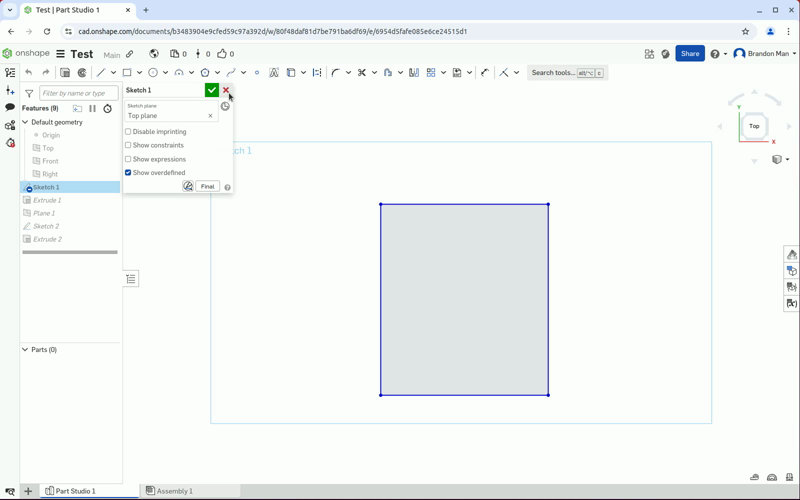
click(229, 92)
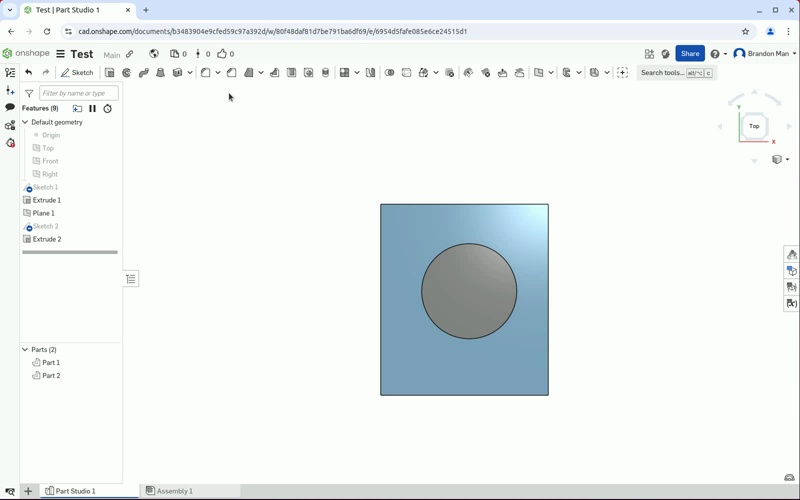
mouse_move(541, 75)
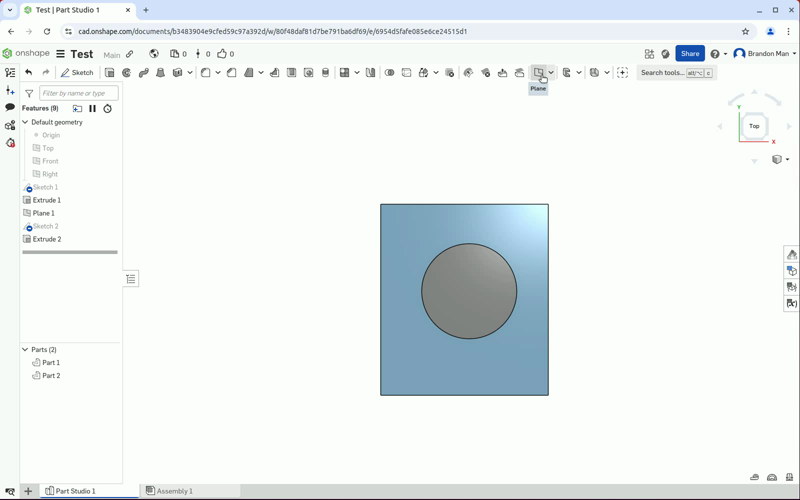
click(541, 75)
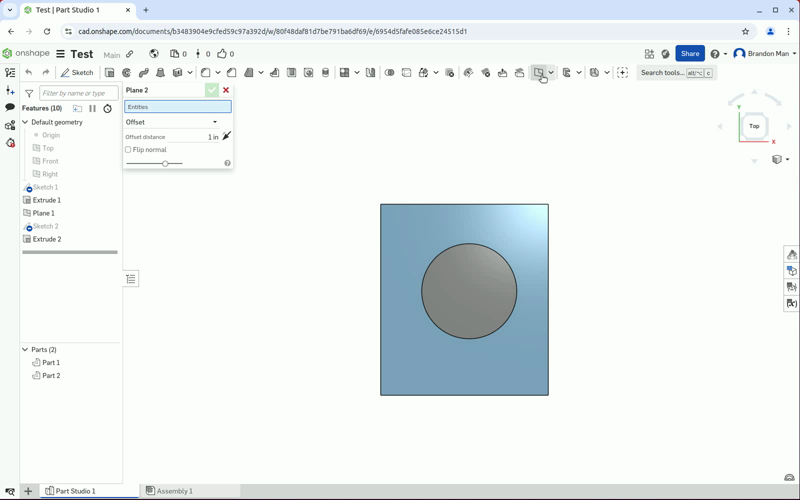
mouse_move(73, 150)
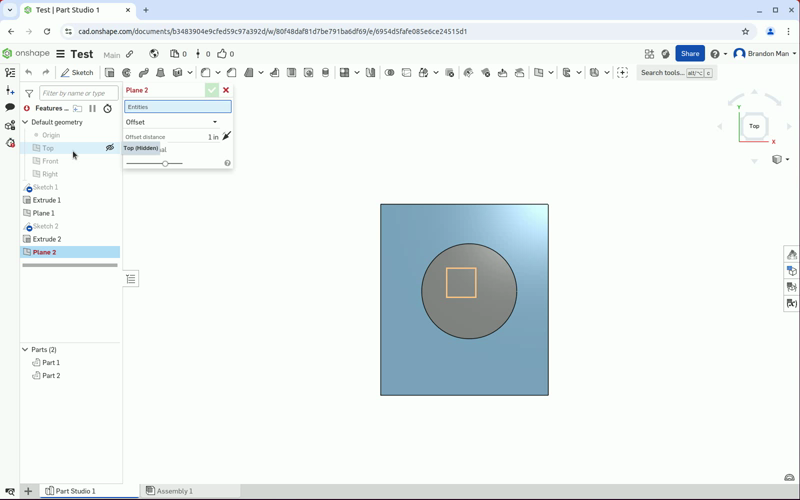
click(73, 150)
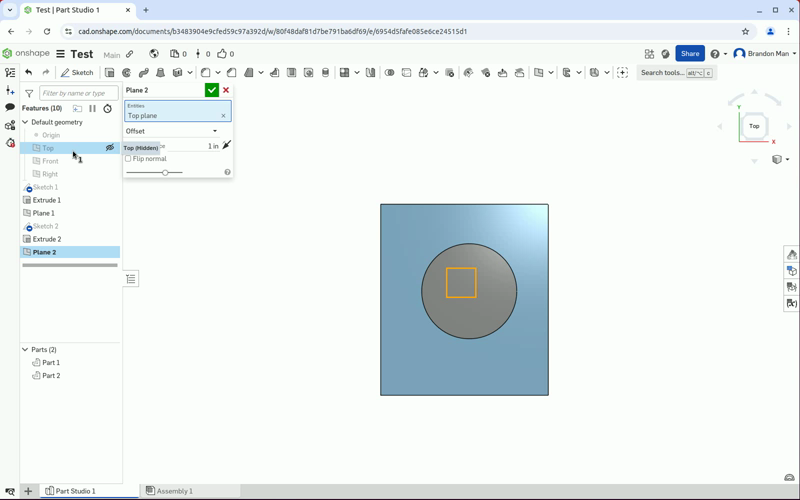
key(tab, 2)
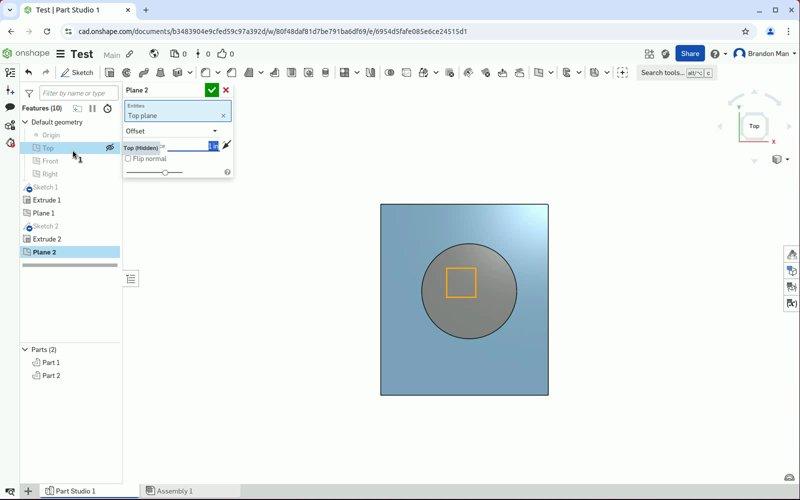
text(15.159)
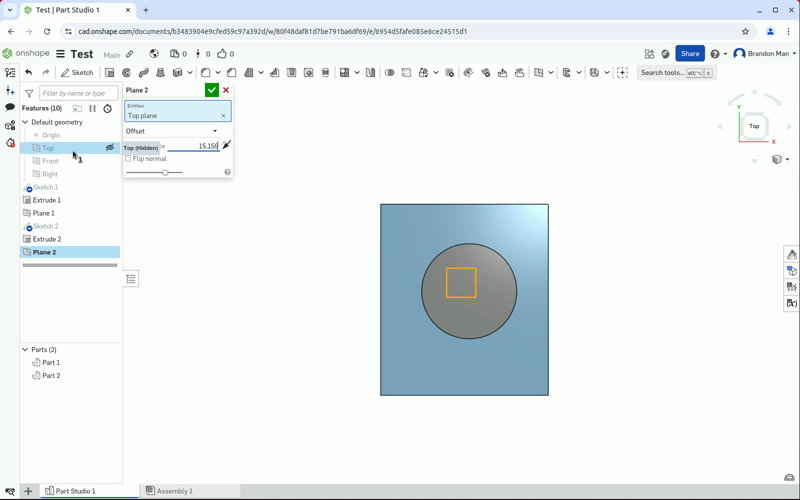
key(enter, 2)
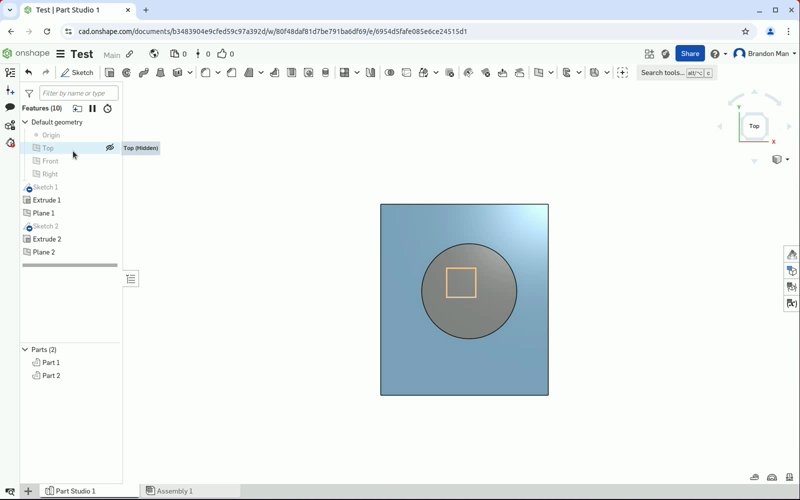
key(shift+s)
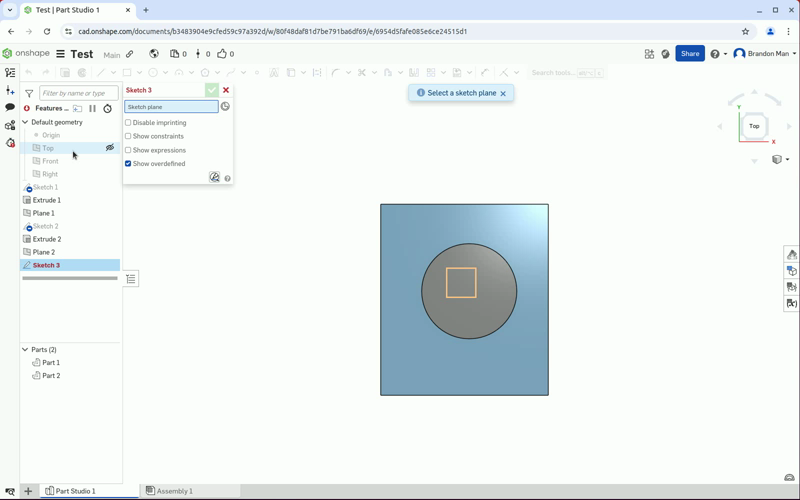
mouse_move(73, 254)
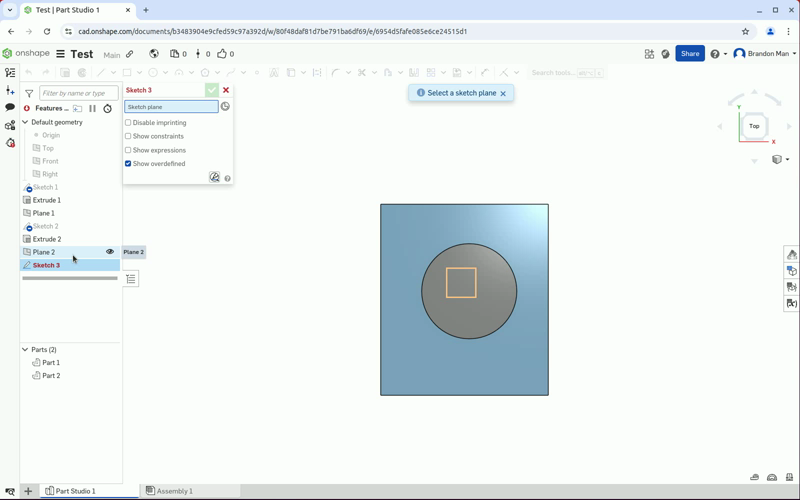
click(73, 254)
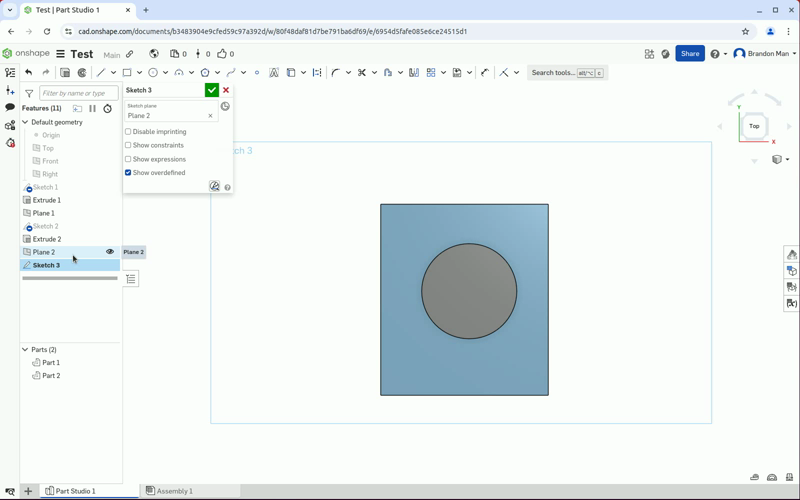
mouse_move(73, 352)
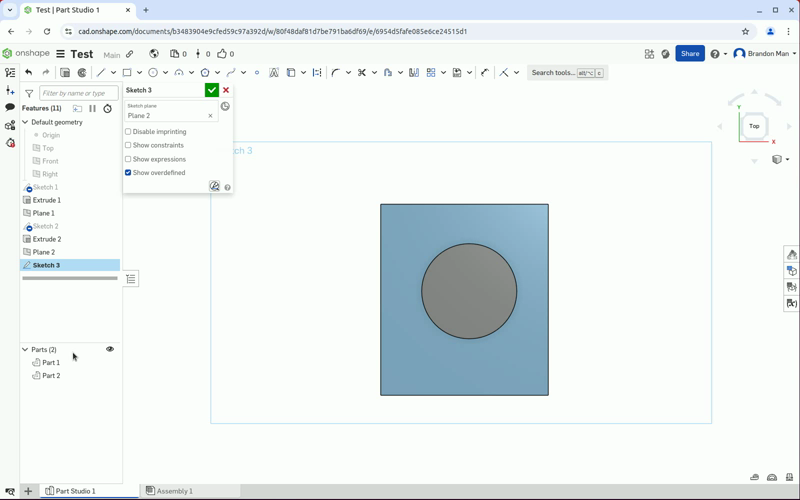
key(y)
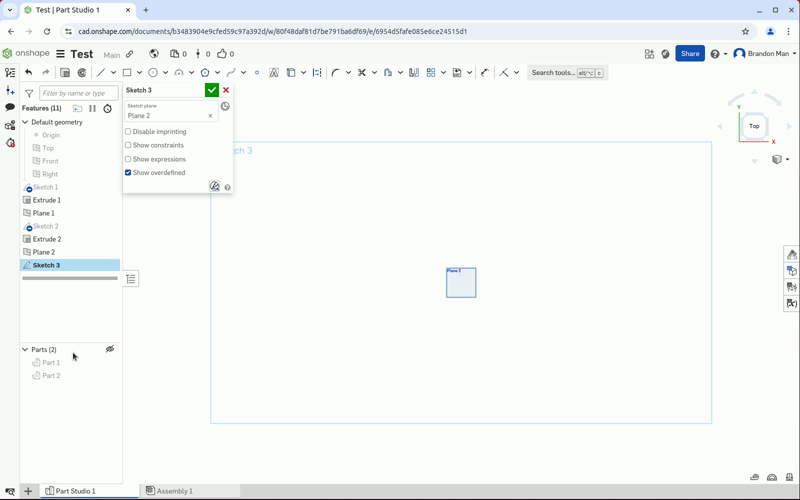
key(l)
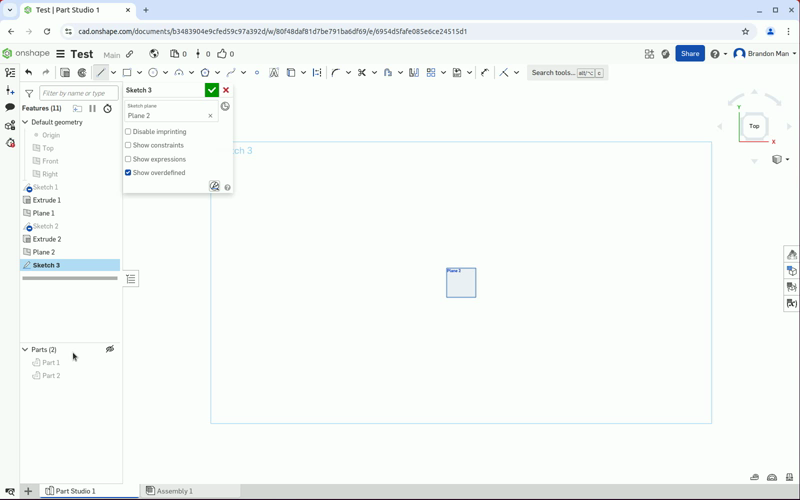
key_down(shift)
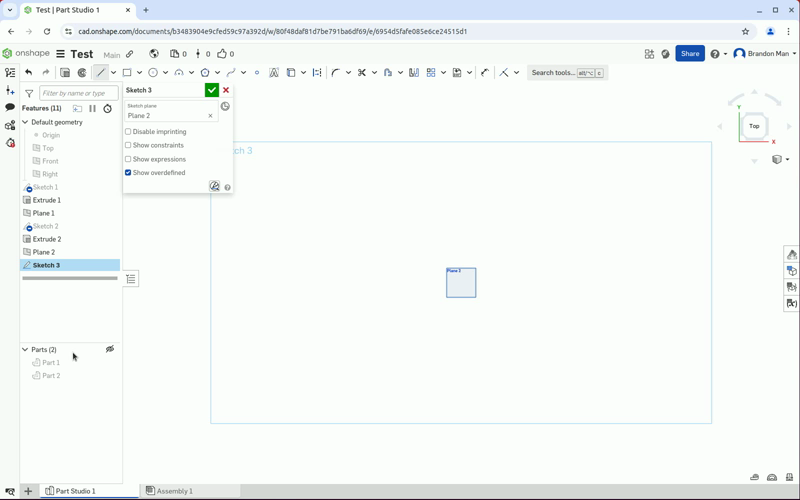
mouse_move(451, 291)
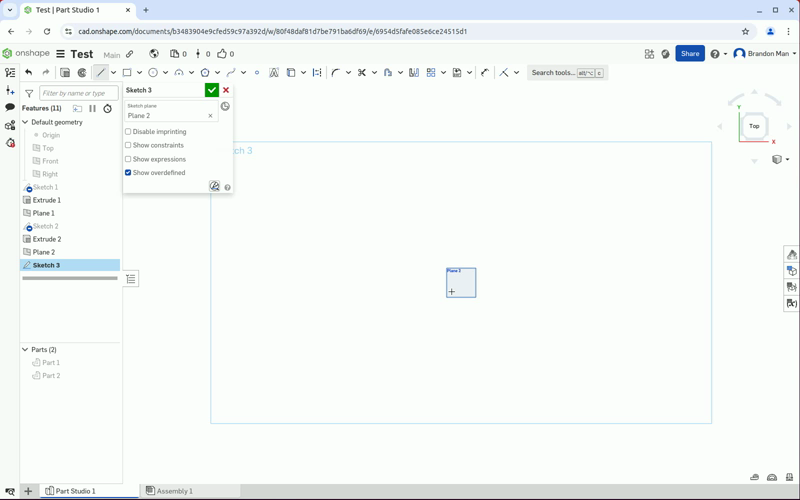
click(451, 291)
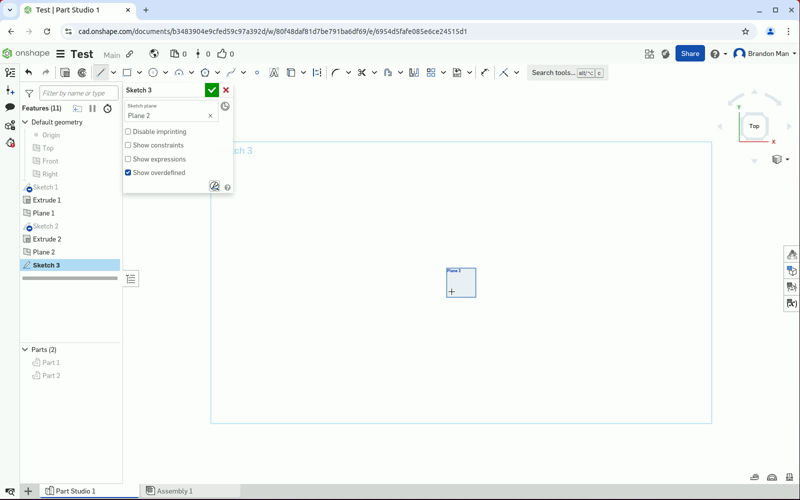
key_up(shift)
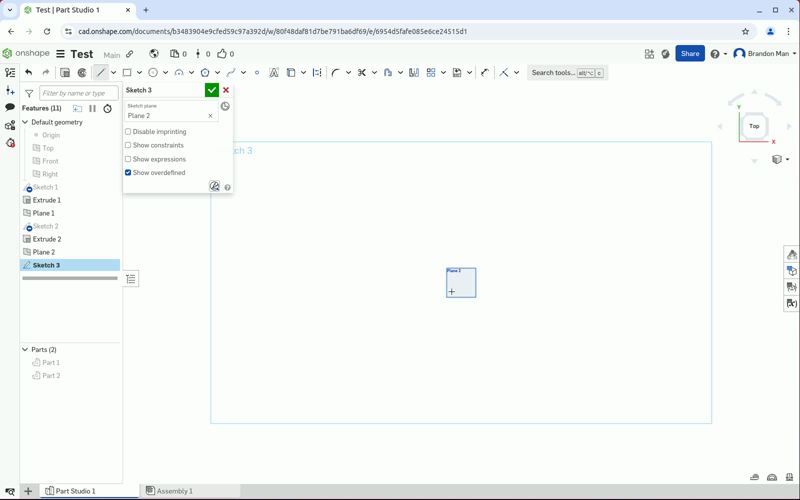
key_down(shift)
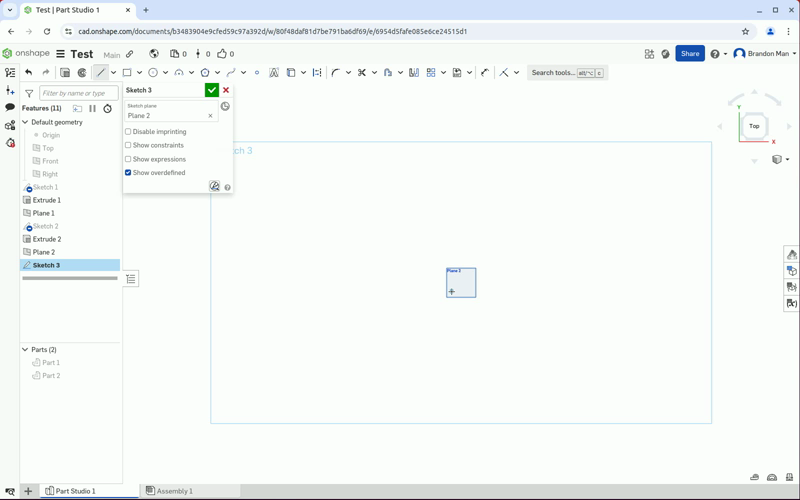
mouse_move(481, 291)
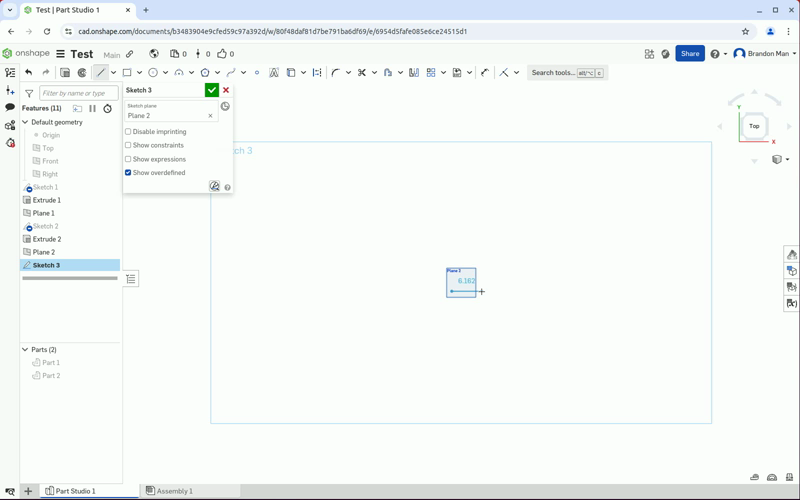
mouse_move(456, 301)
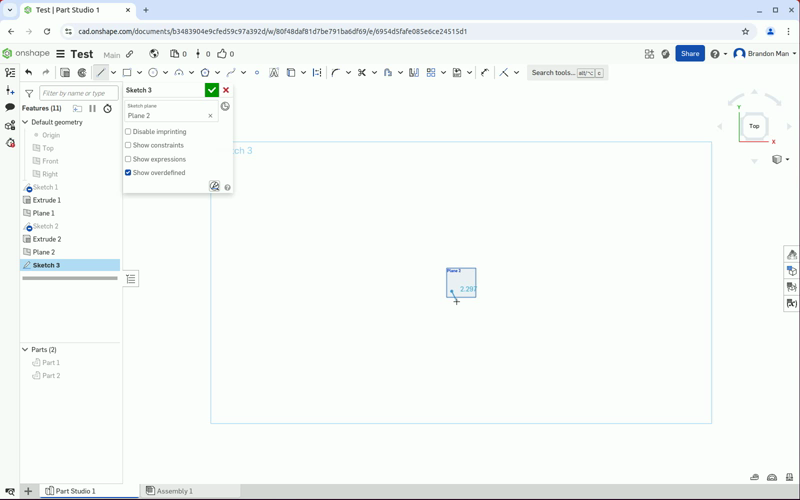
click(456, 301)
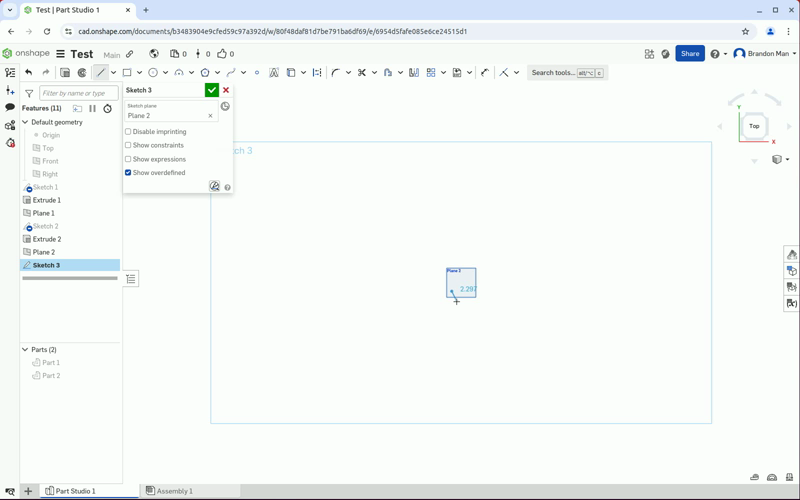
key_up(shift)
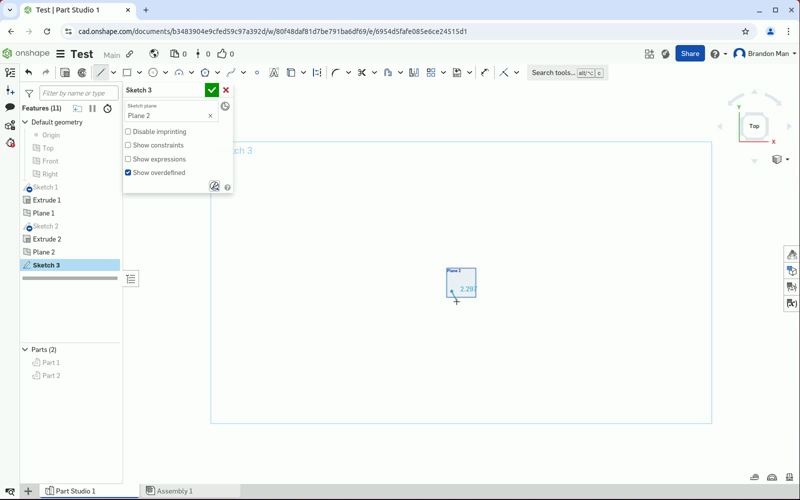
key_down(shift)
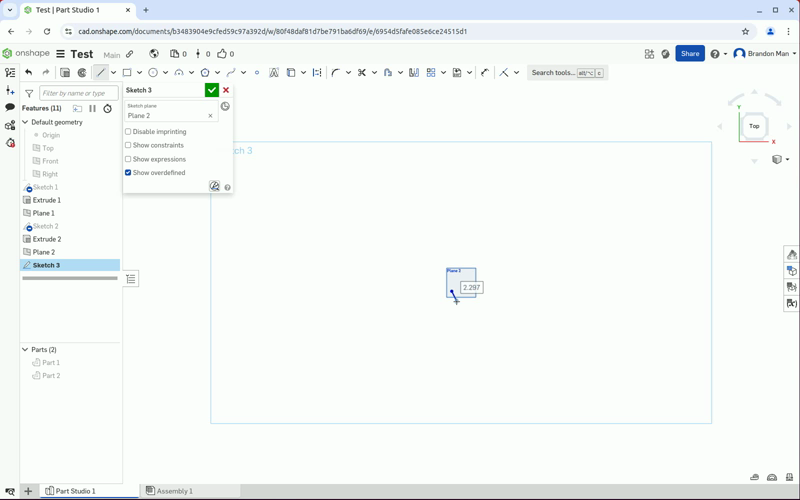
mouse_move(486, 301)
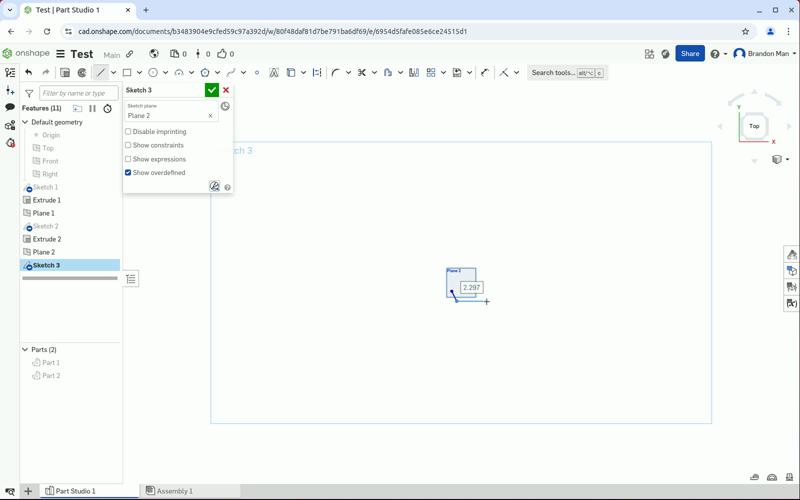
mouse_move(467, 304)
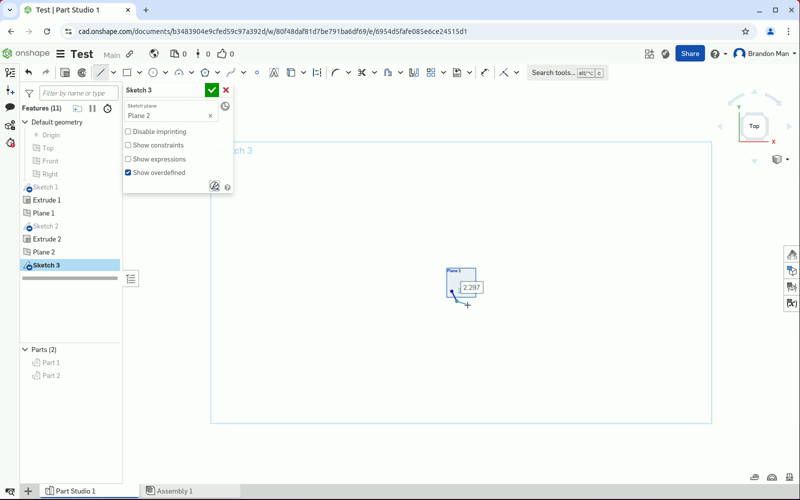
click(467, 304)
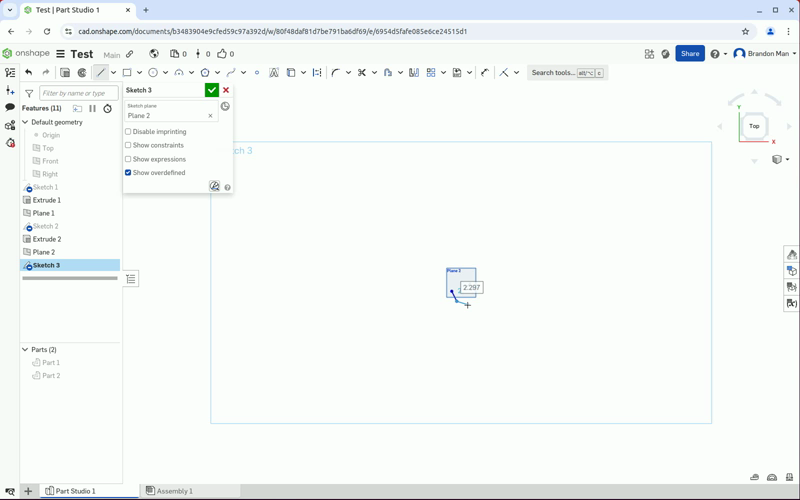
key_up(shift)
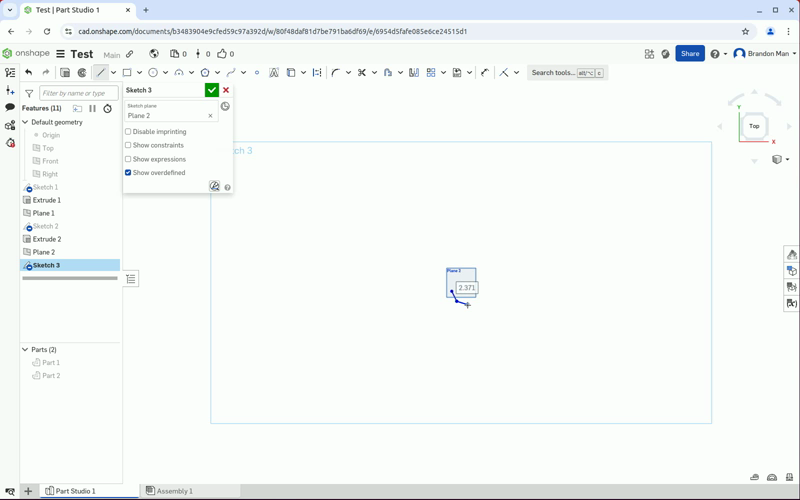
key_down(shift)
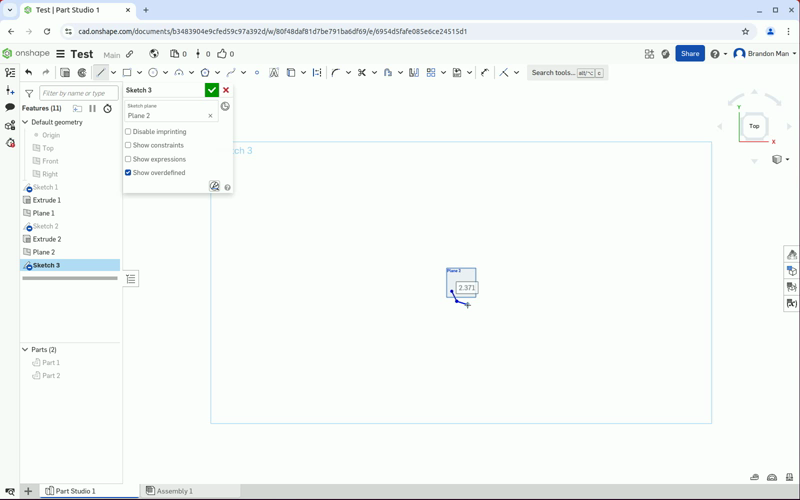
mouse_move(498, 304)
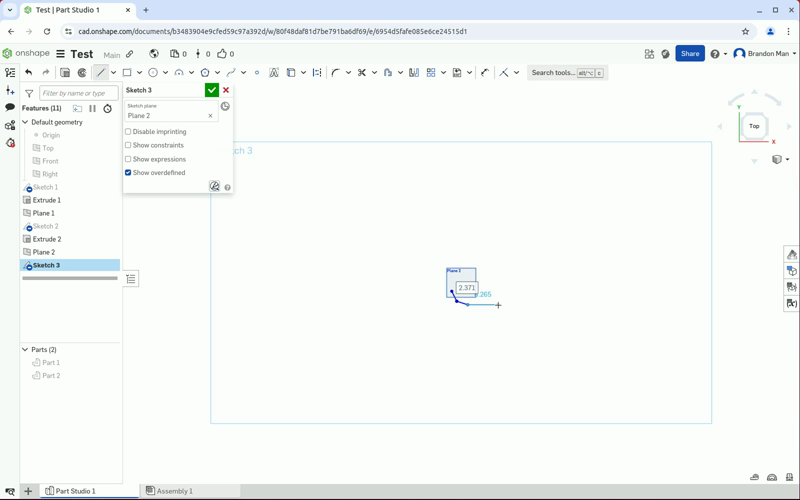
mouse_move(478, 299)
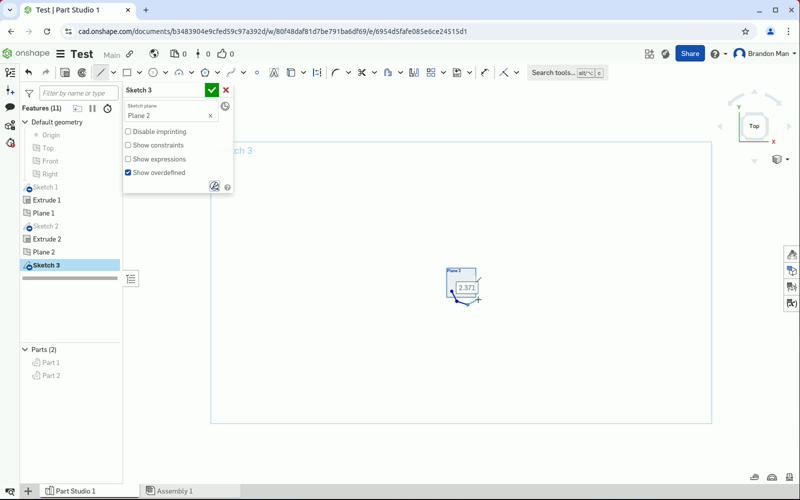
click(478, 299)
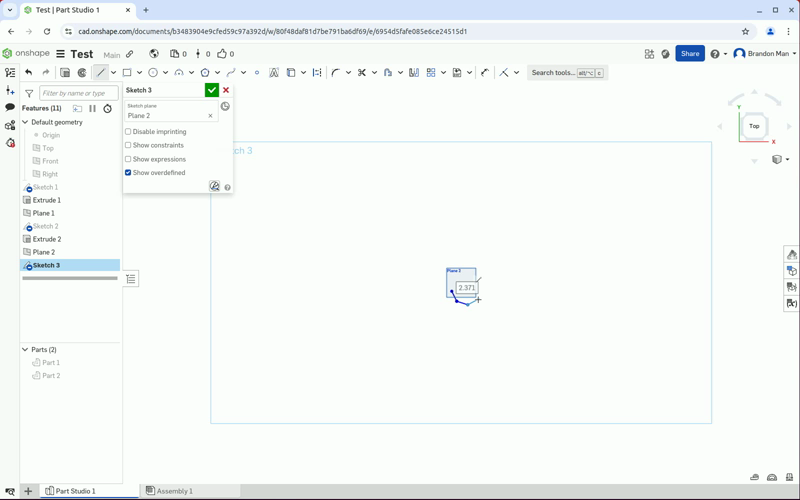
key_up(shift)
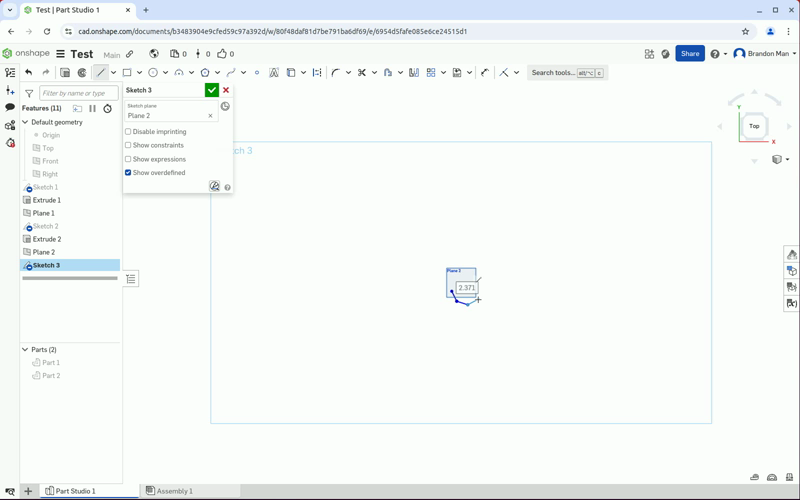
key_down(shift)
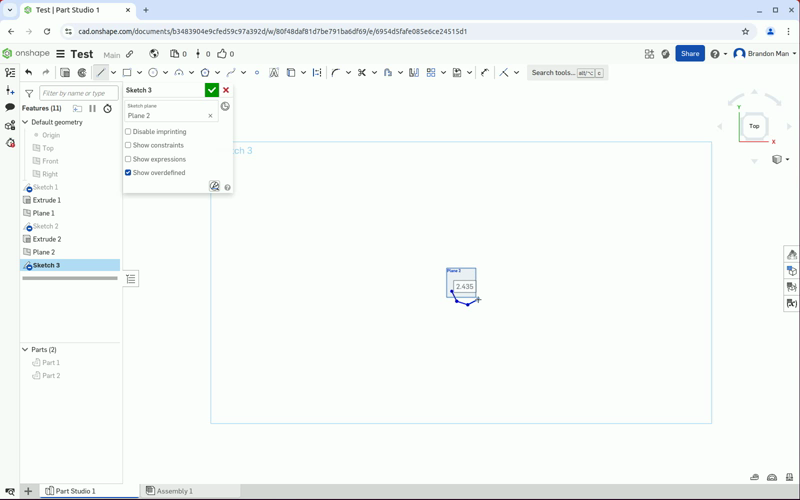
mouse_move(508, 299)
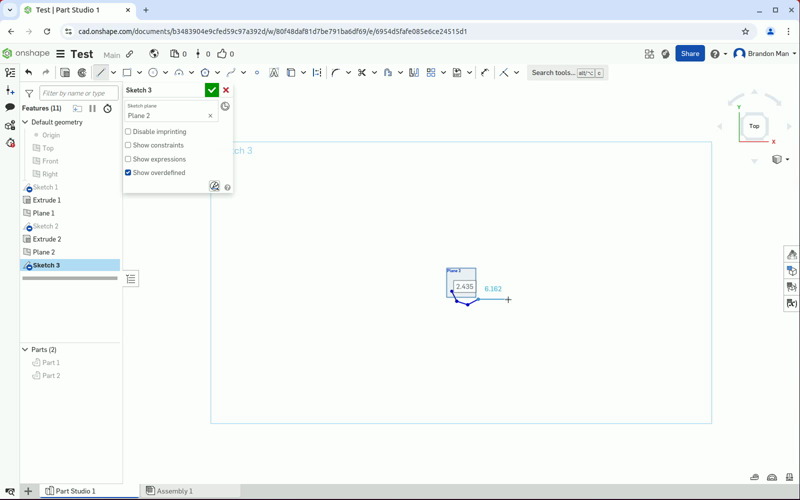
mouse_move(481, 288)
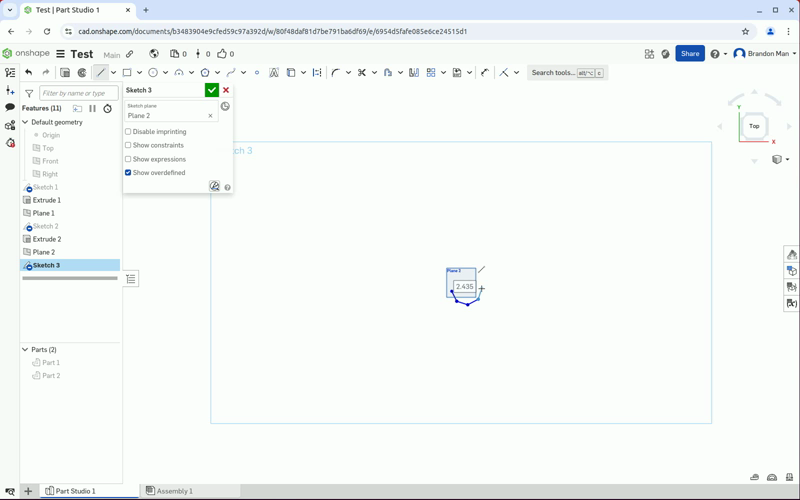
click(481, 288)
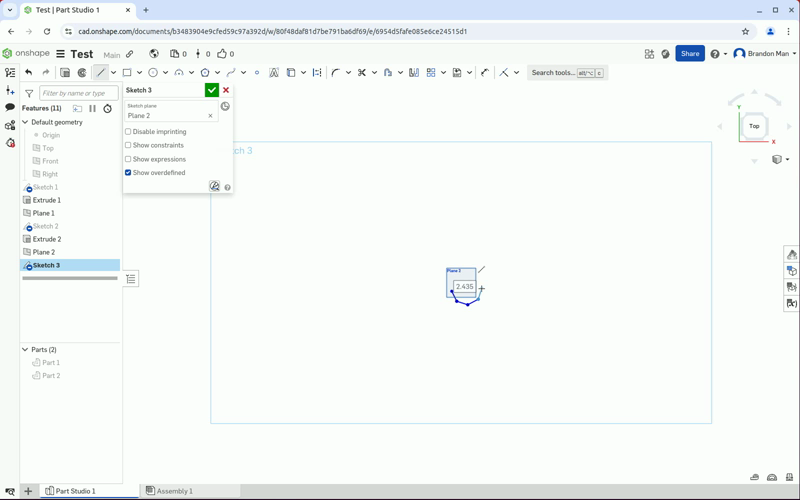
key_up(shift)
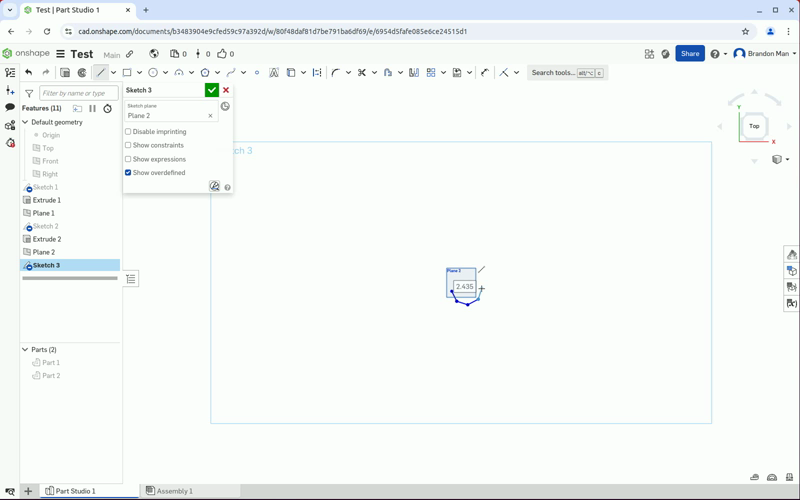
key_down(shift)
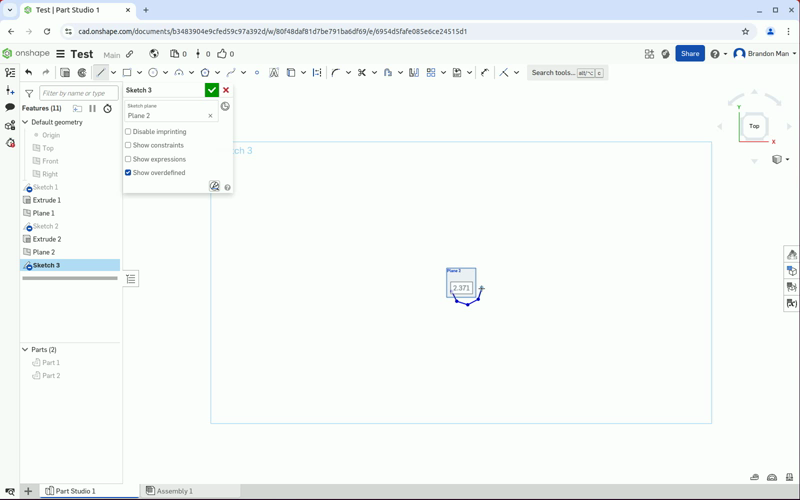
mouse_move(511, 288)
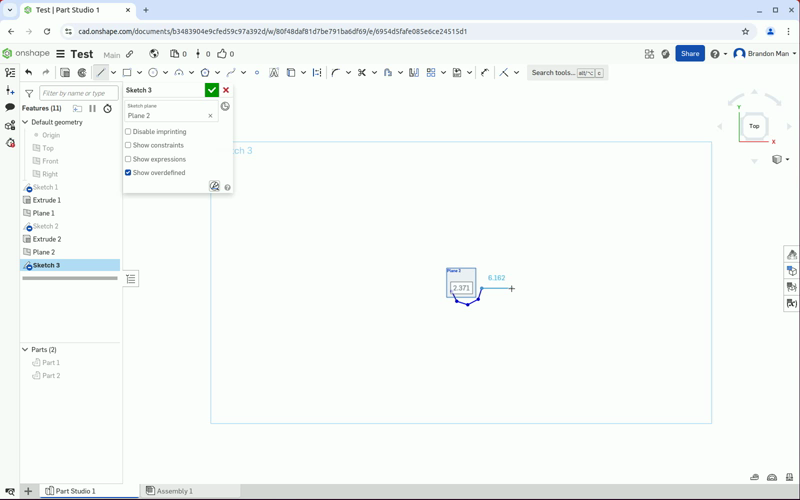
mouse_move(476, 277)
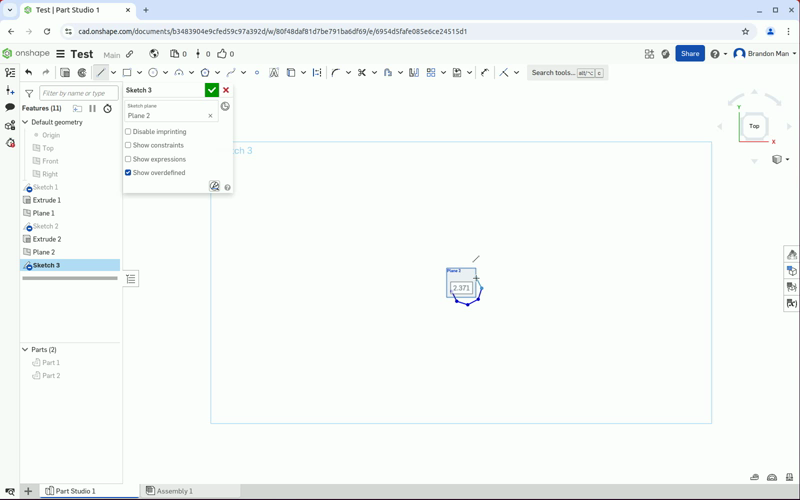
click(476, 277)
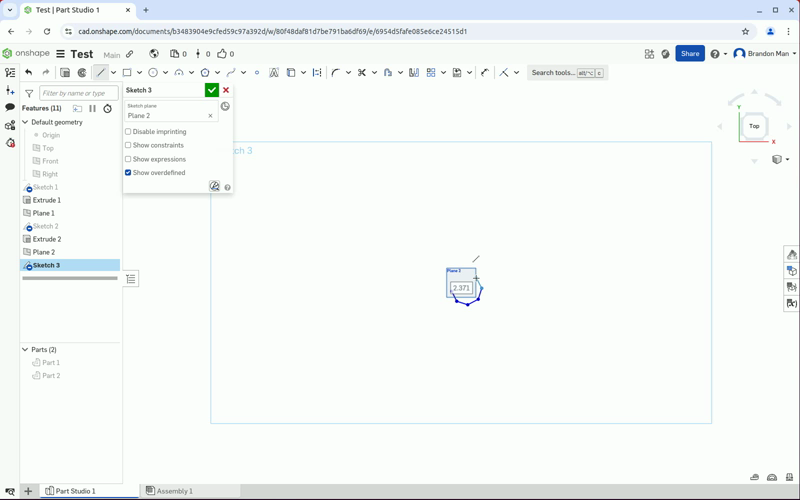
key_up(shift)
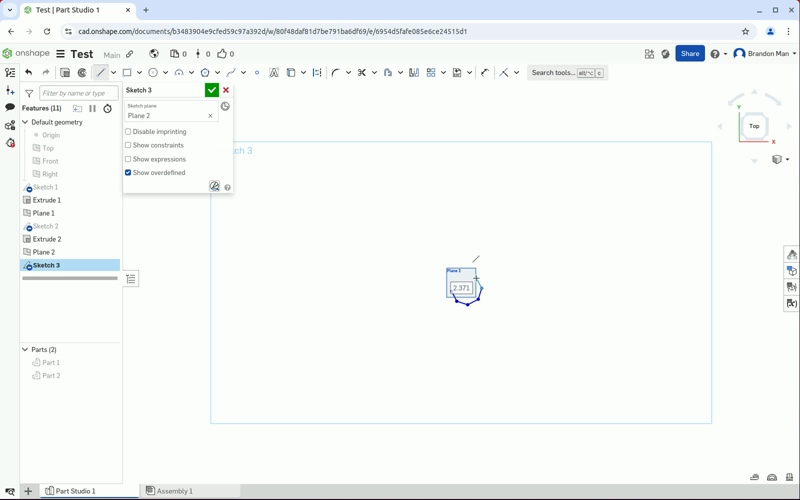
key_down(shift)
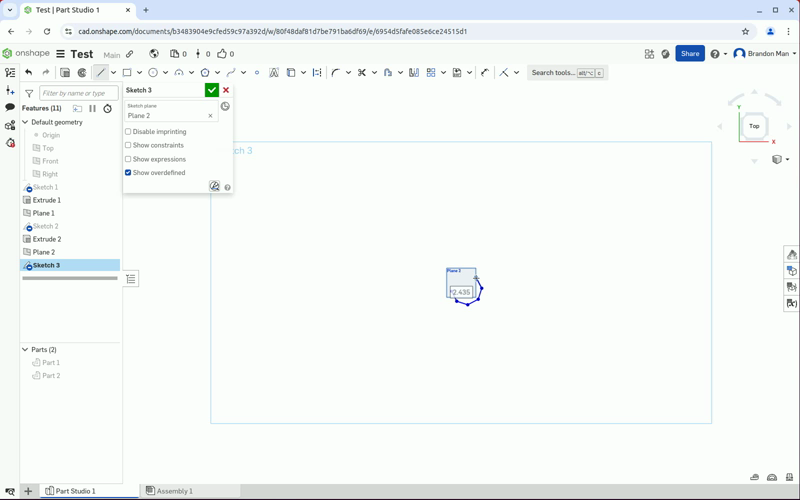
mouse_move(506, 277)
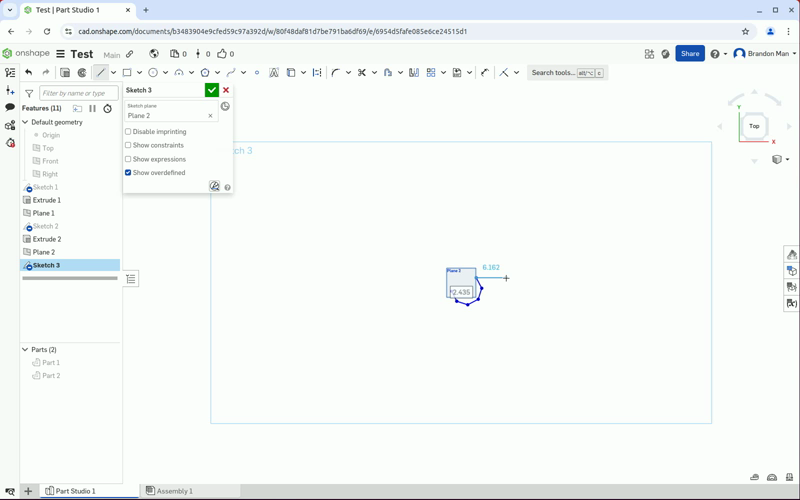
mouse_move(464, 274)
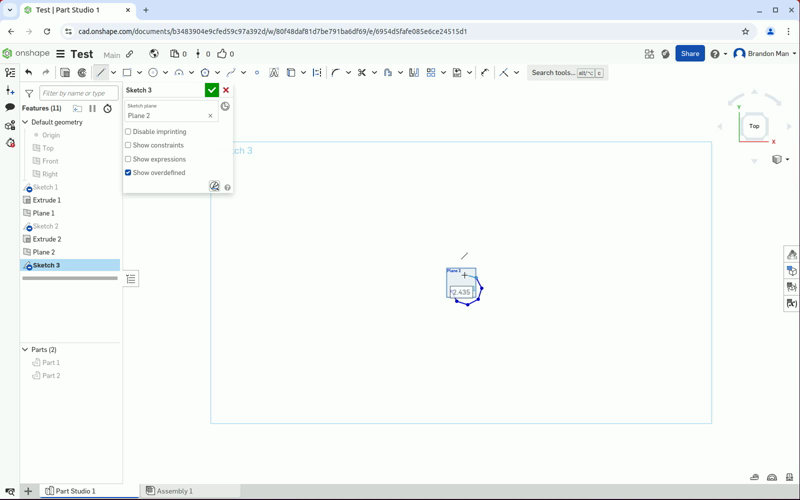
click(464, 274)
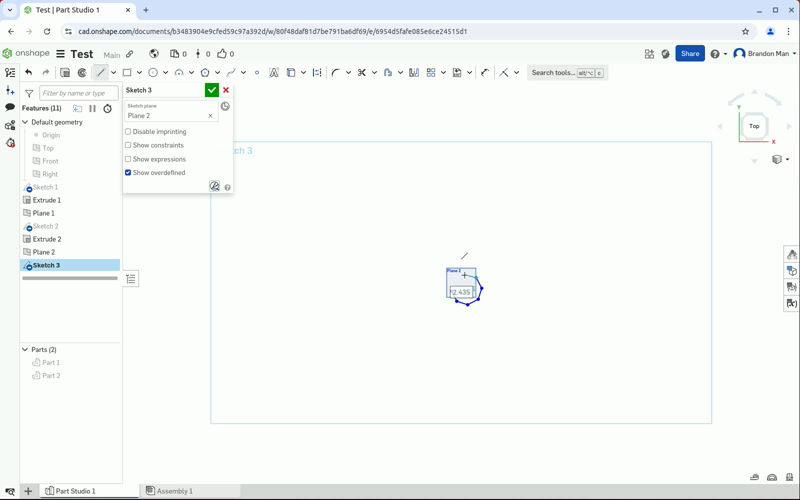
key_up(shift)
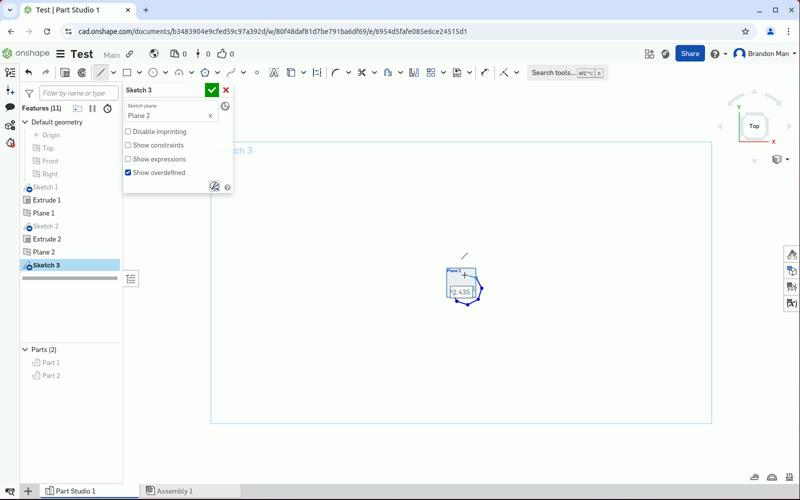
key_down(shift)
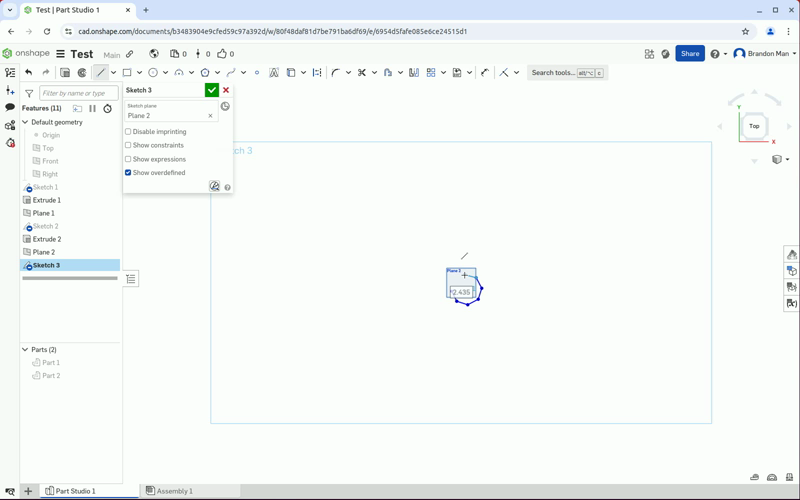
mouse_move(495, 274)
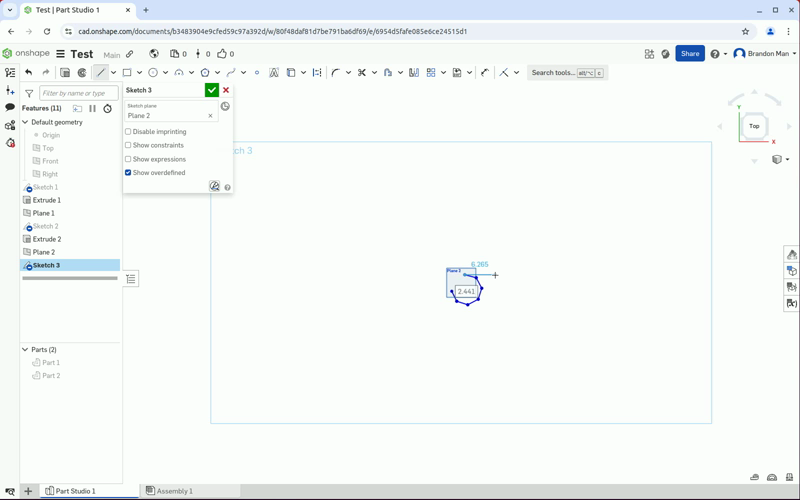
mouse_move(455, 279)
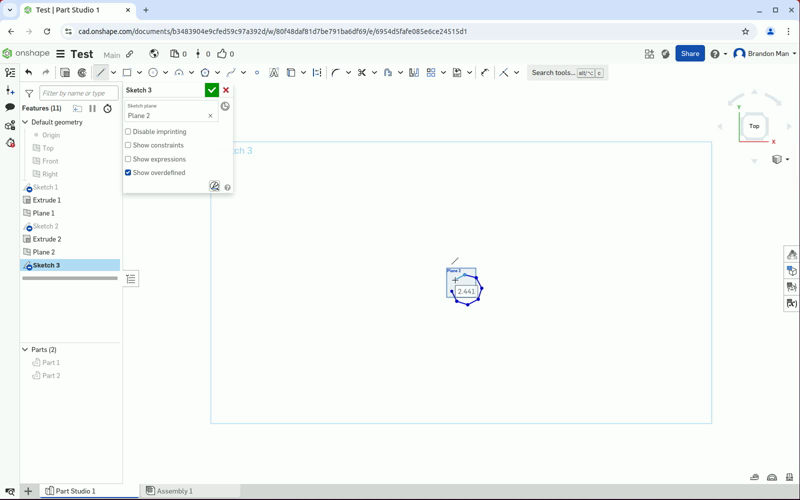
click(455, 279)
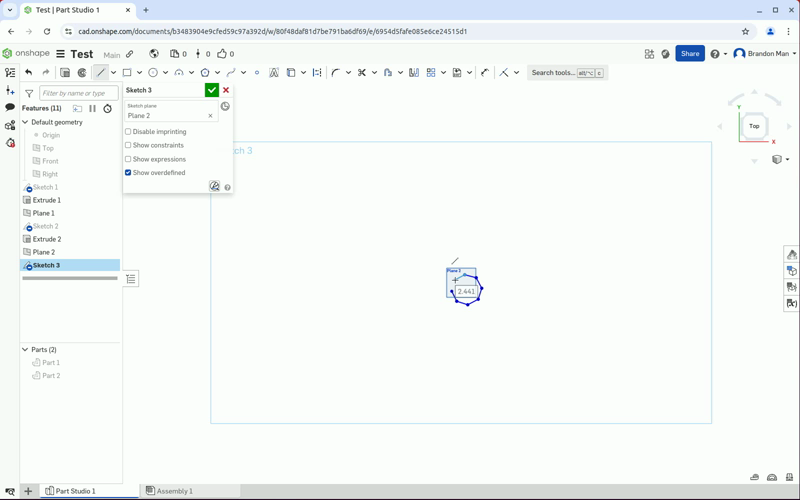
key_up(shift)
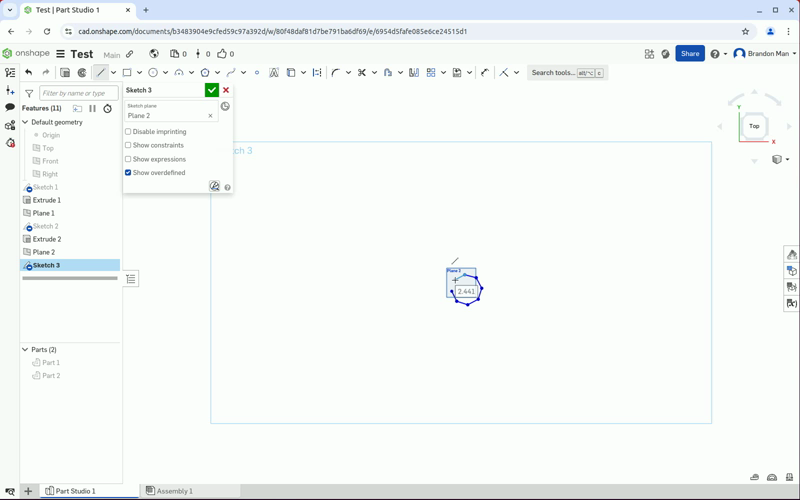
mouse_move(485, 279)
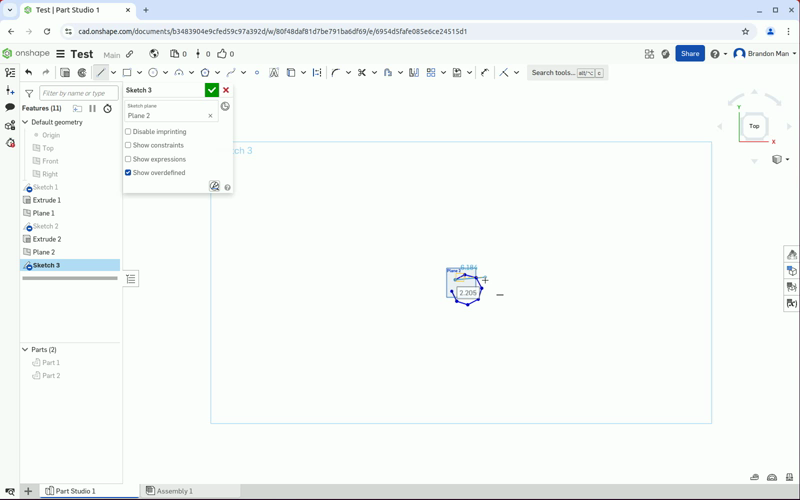
key_down(shift)
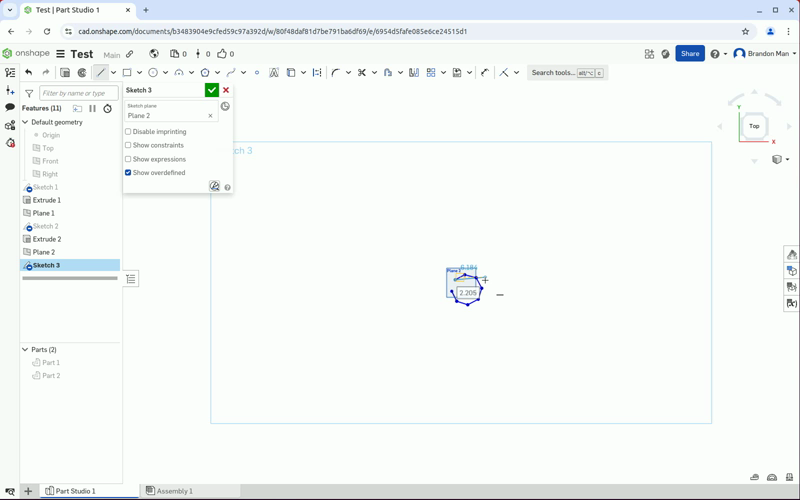
mouse_move(451, 291)
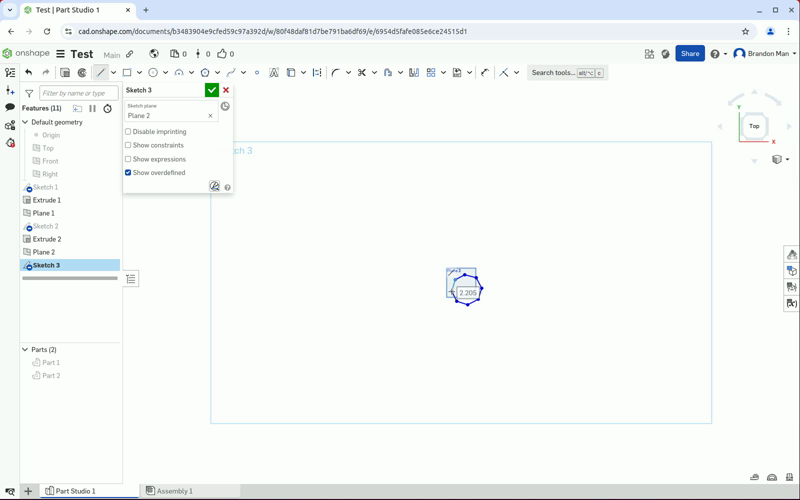
key_up(shift)
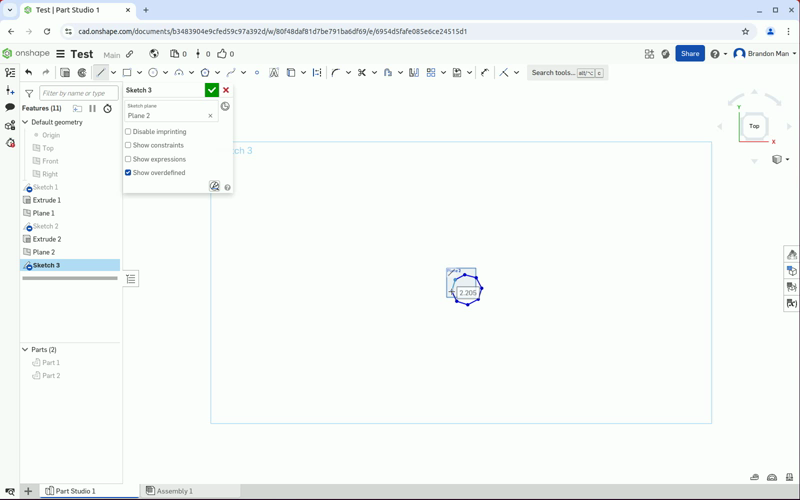
click(451, 291)
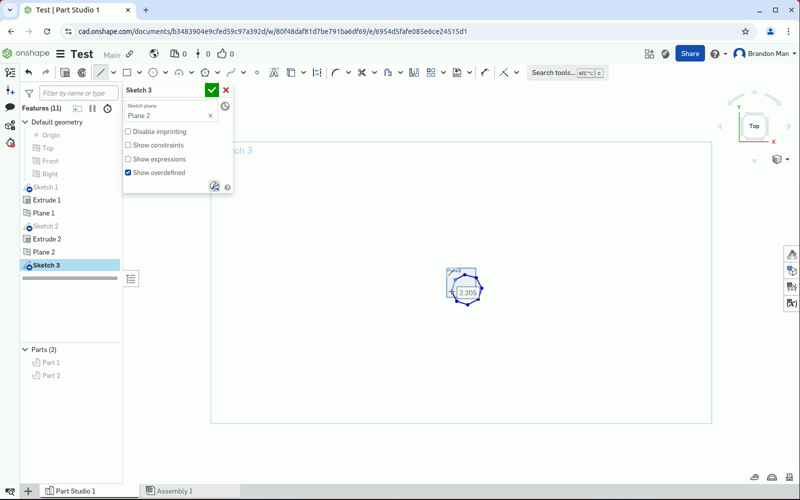
key(esc)
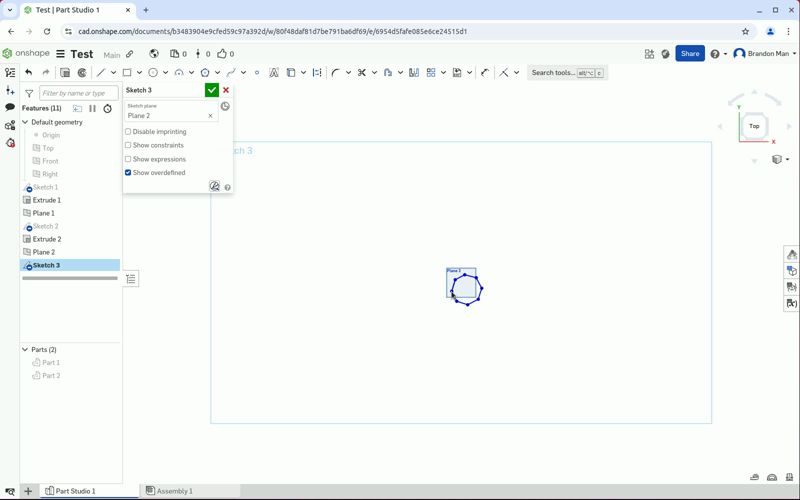
mouse_move(458, 280)
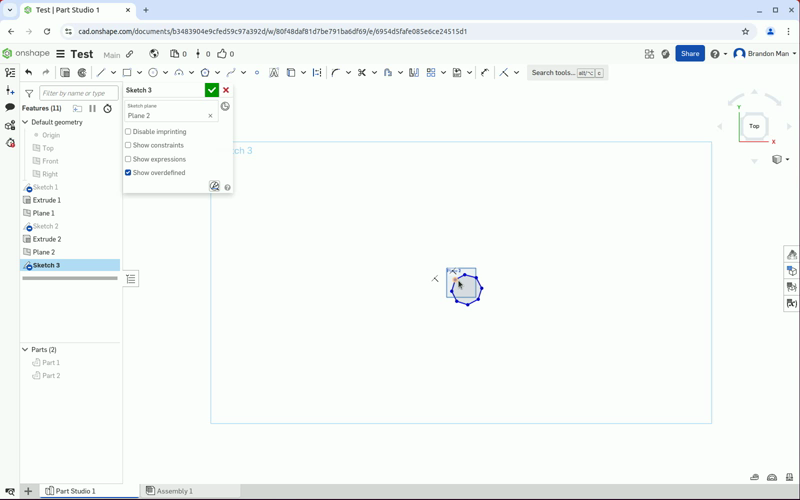
scroll(6)
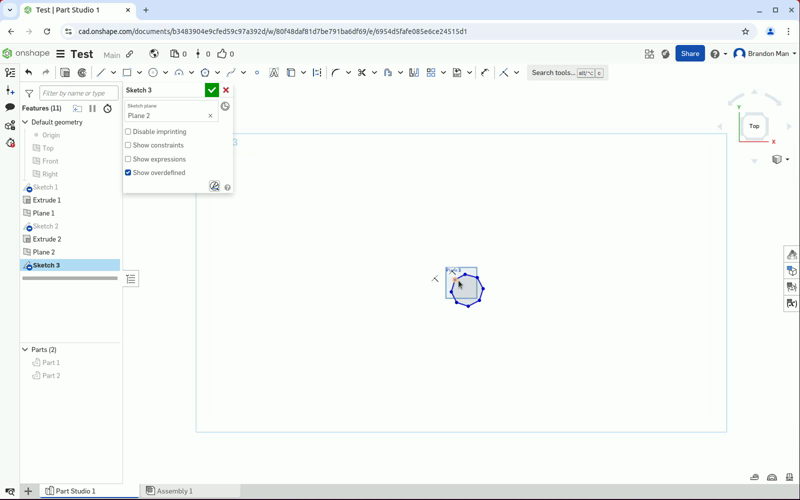
scroll(6)
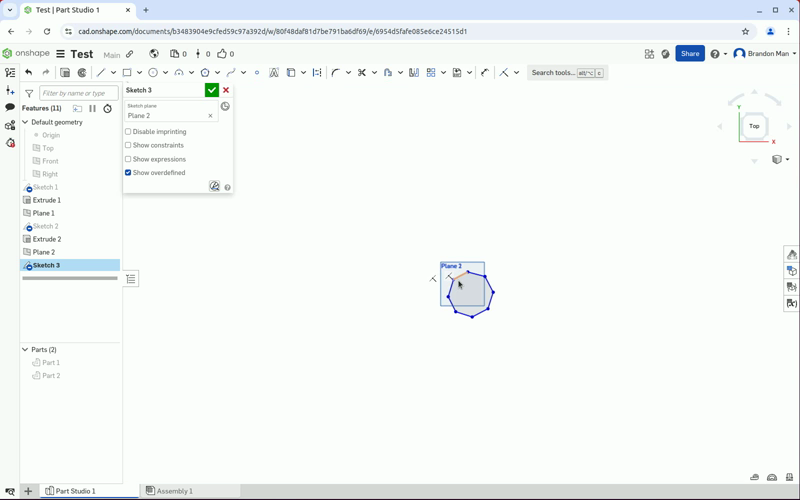
scroll(6)
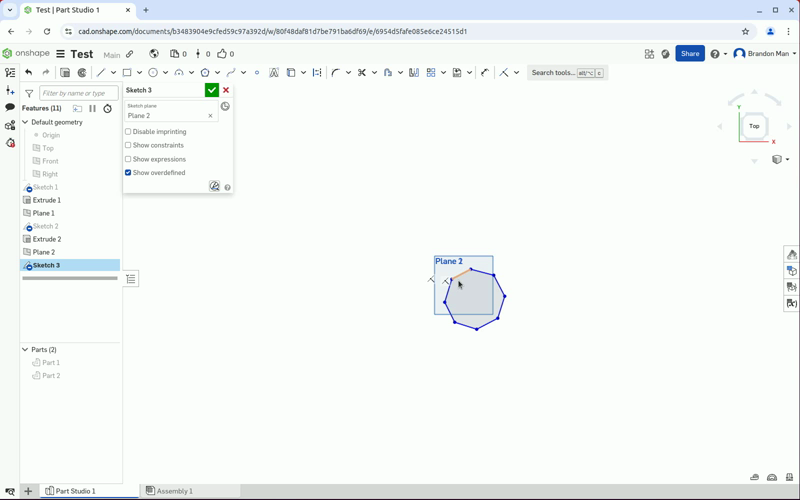
scroll(6)
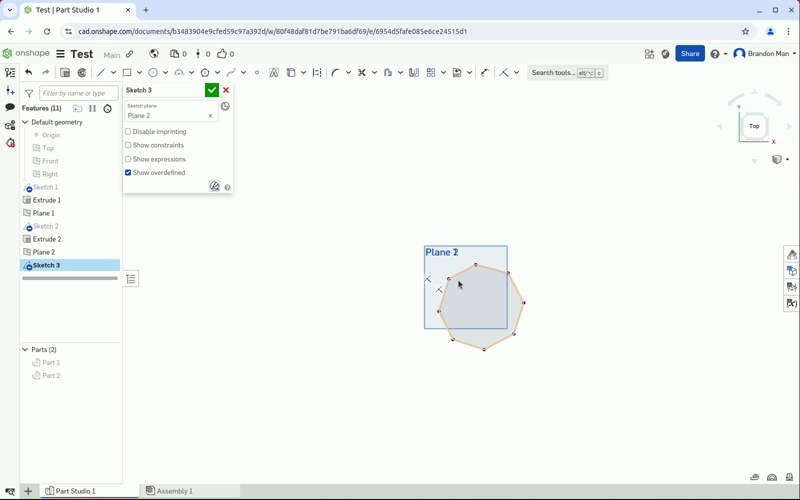
scroll(6)
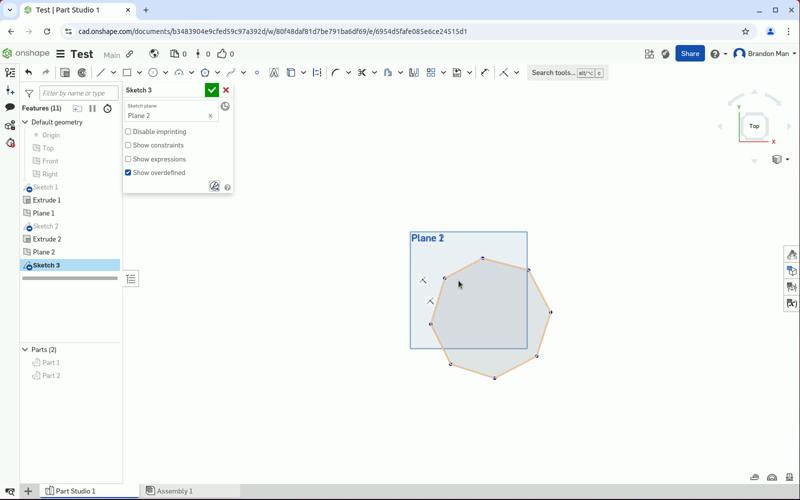
scroll(6)
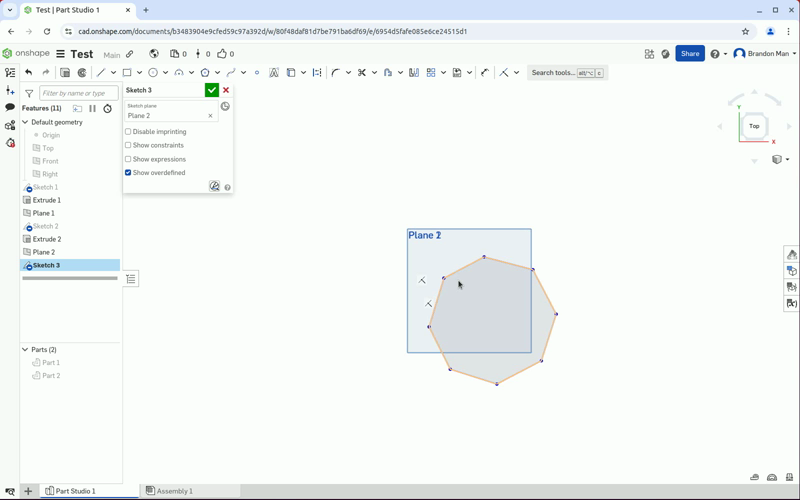
scroll(6)
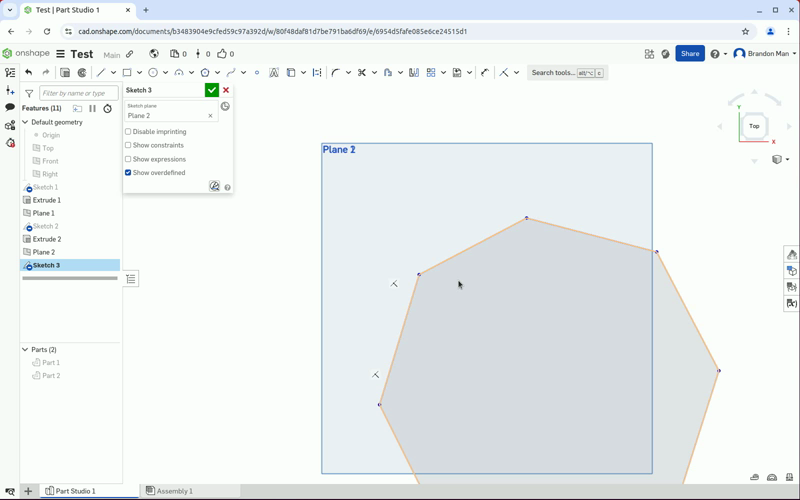
click(458, 280)
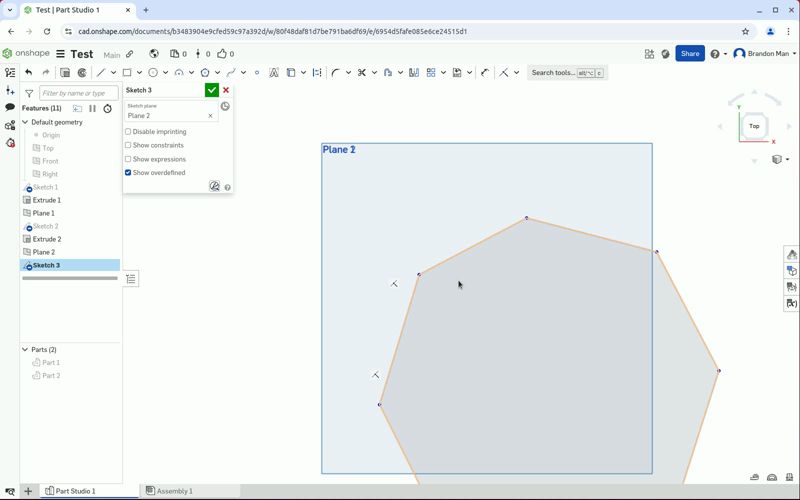
scroll(-6)
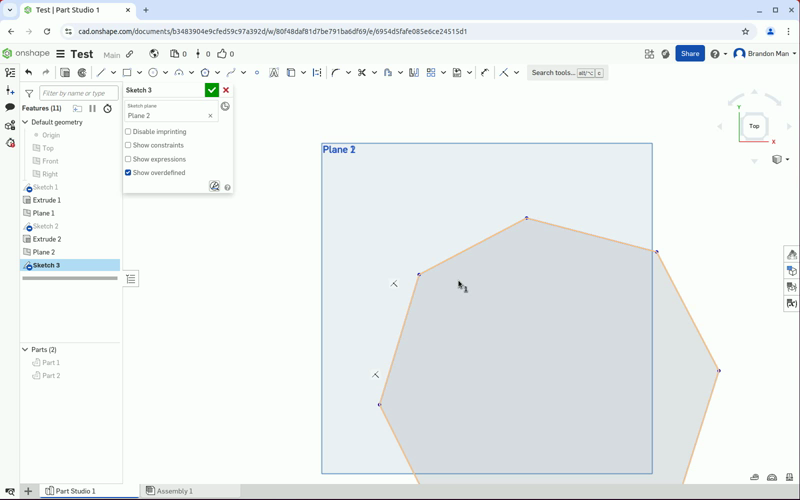
scroll(-6)
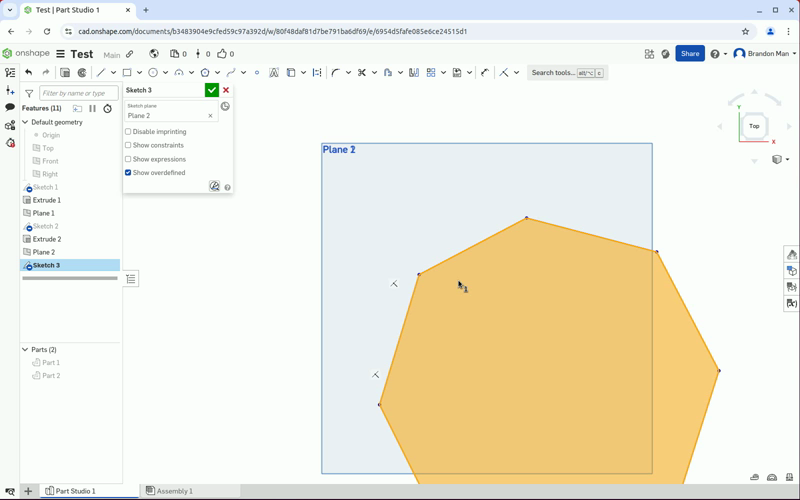
scroll(-6)
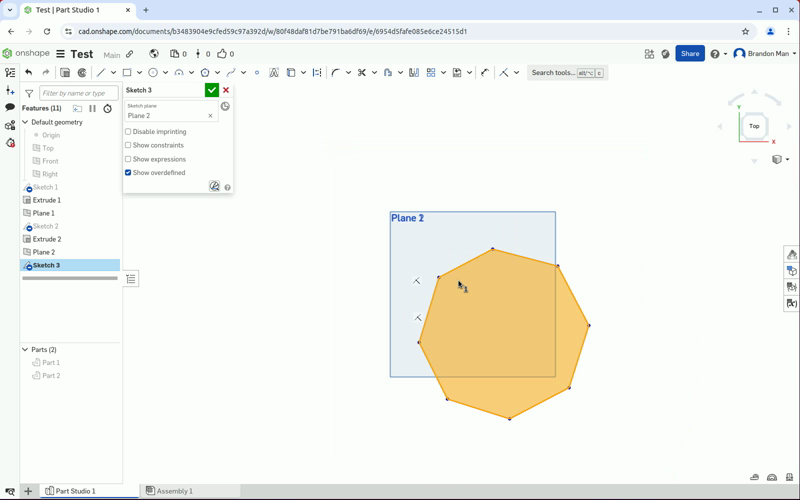
scroll(-6)
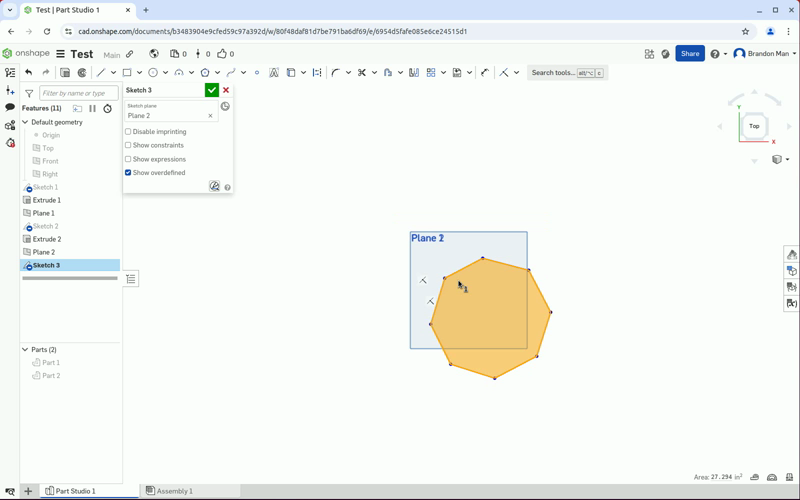
scroll(-6)
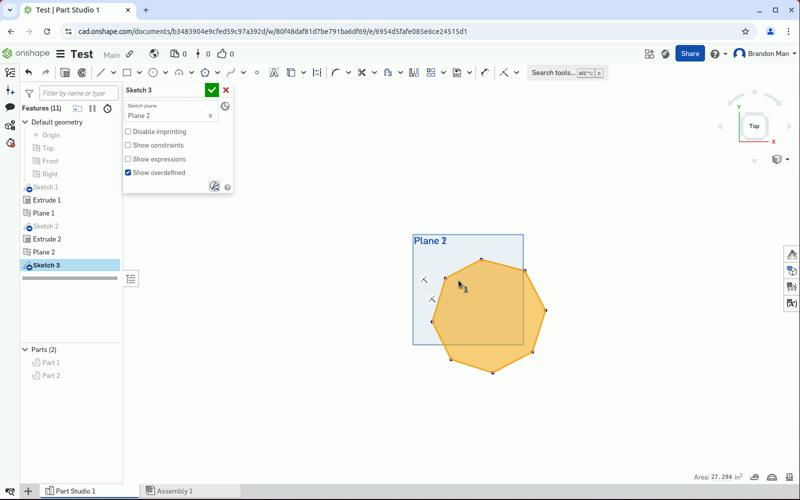
scroll(-6)
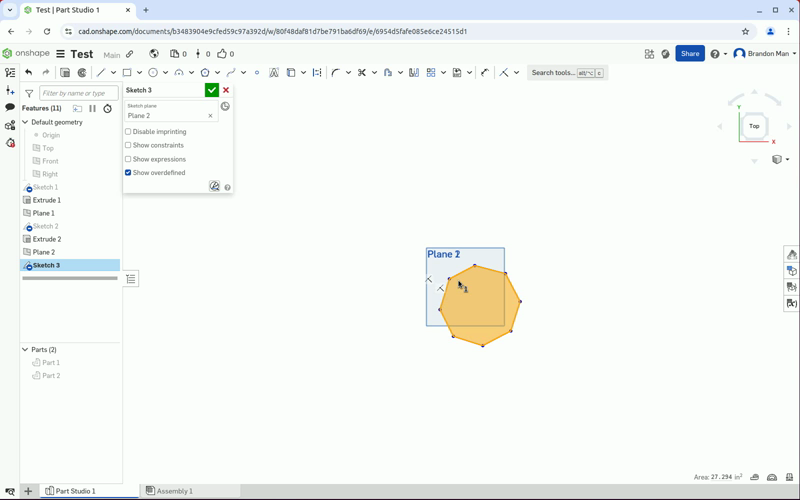
scroll(-6)
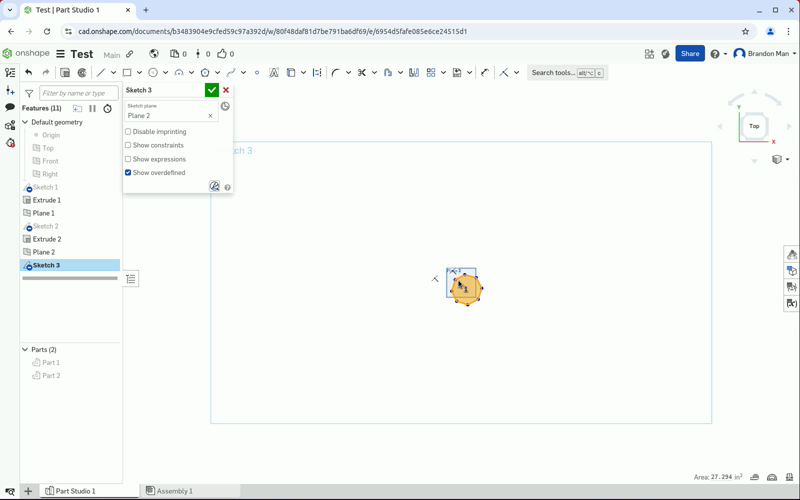
mouse_move(73, 352)
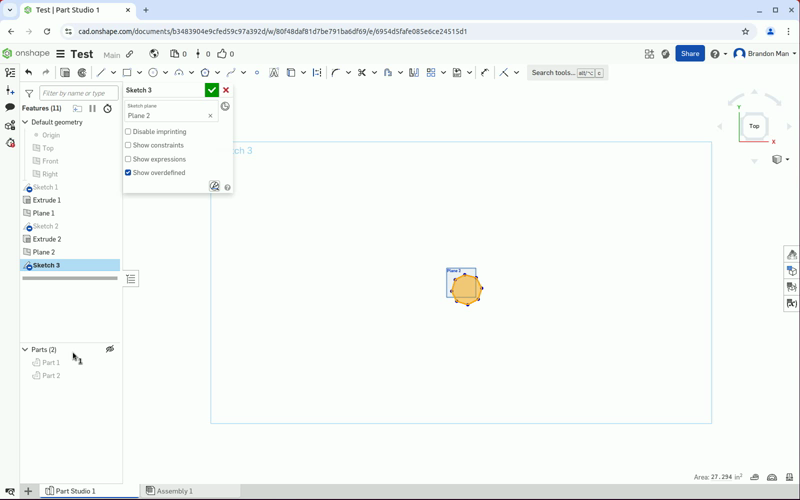
key(shift+y)
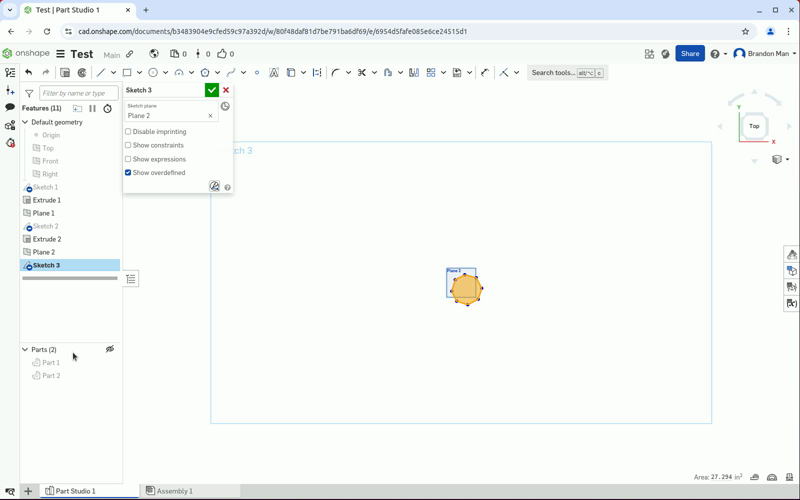
key(shift+e)
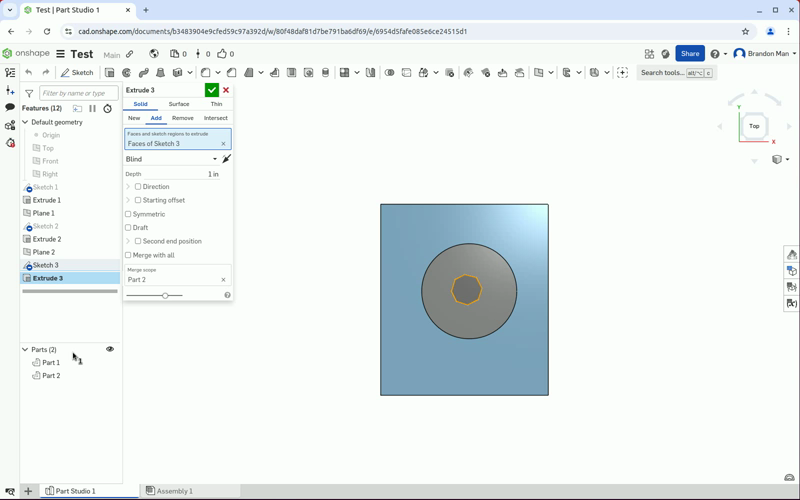
mouse_move(143, 106)
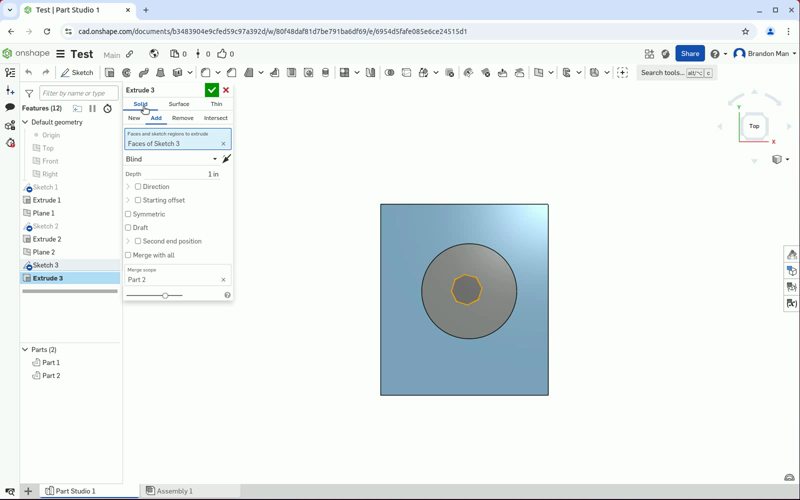
click(143, 106)
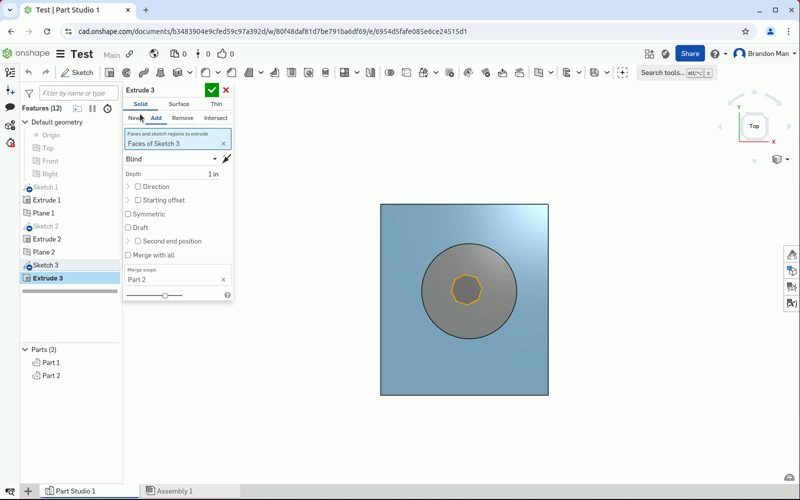
mouse_move(137, 120)
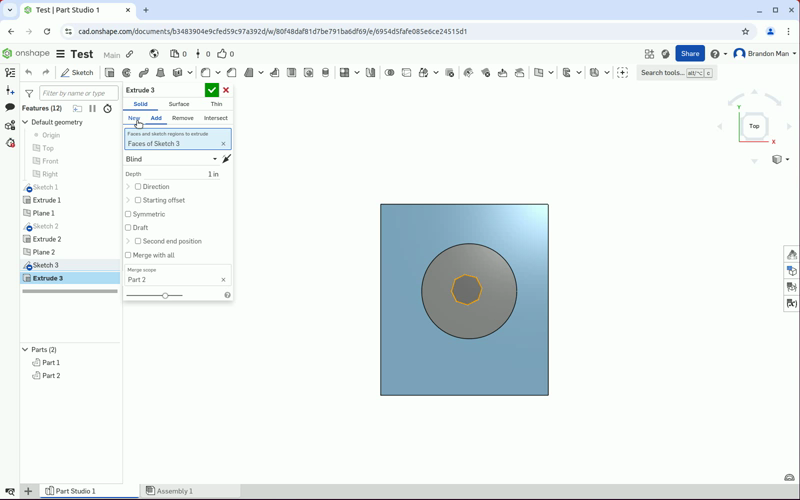
click(137, 120)
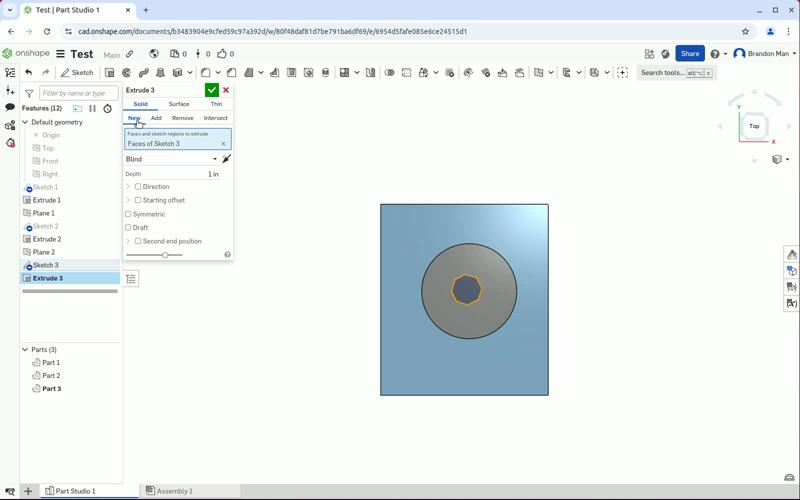
key(tab, 4)
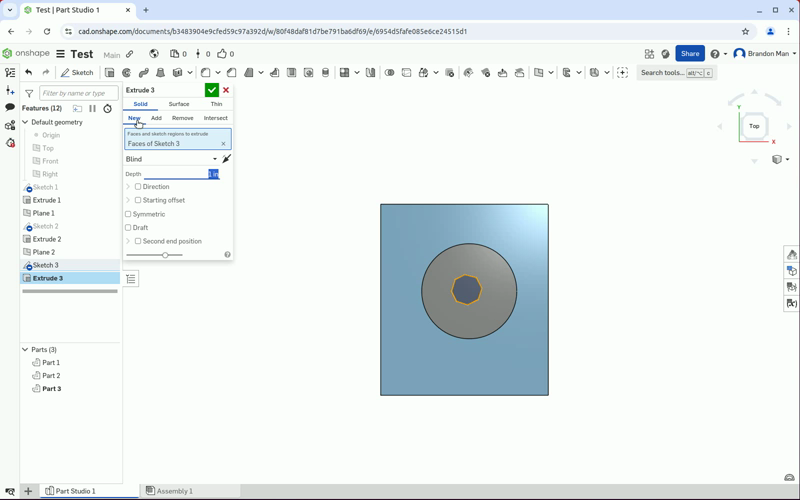
text(7.703)
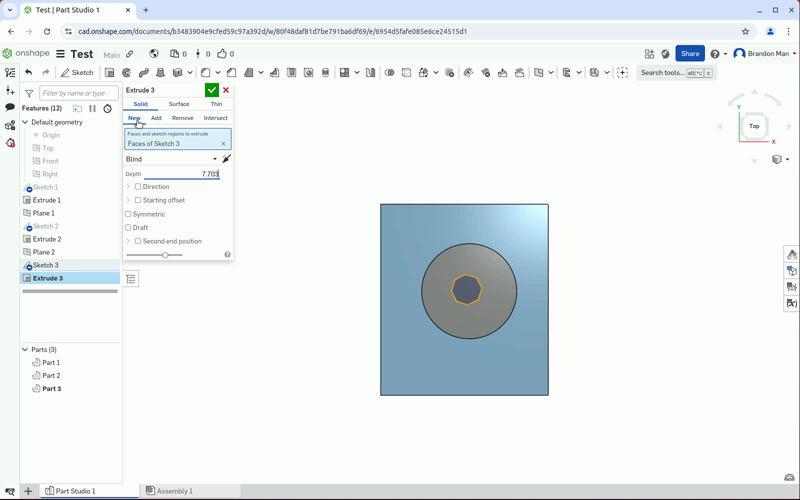
key(enter)
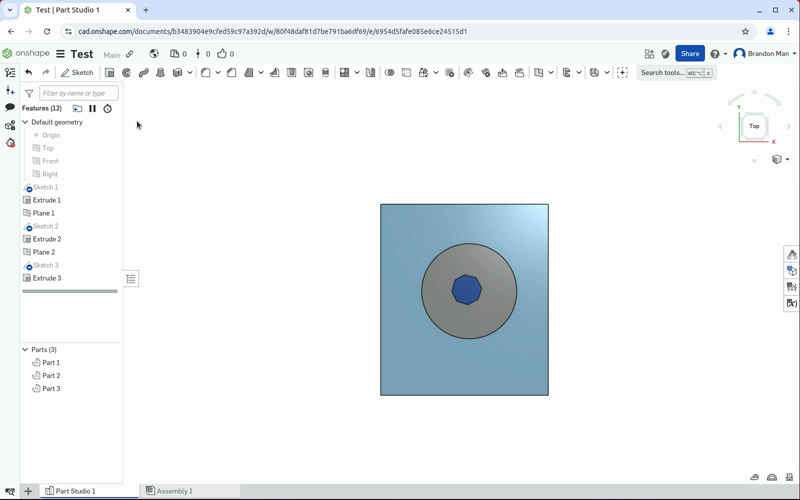
key(shift+h)
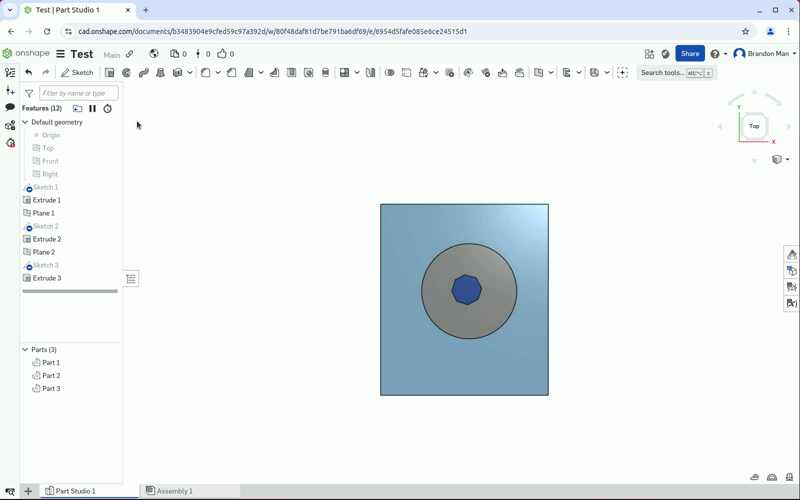
key(shift+h)
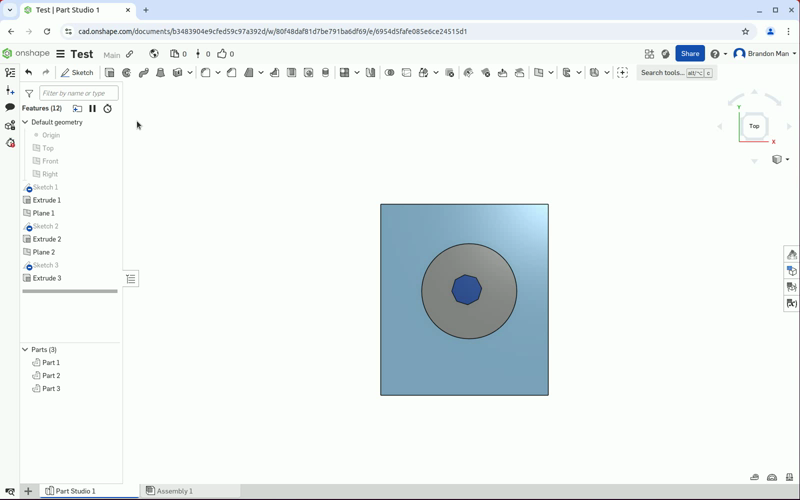
mouse_move(73, 189)
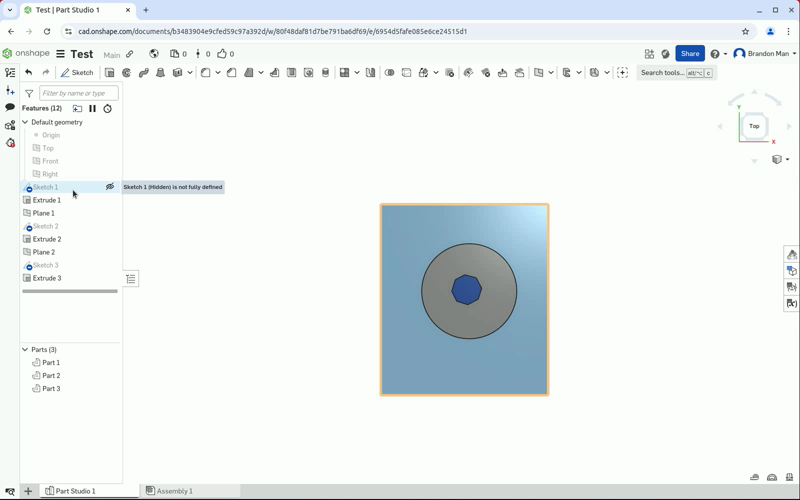
click(73, 189)
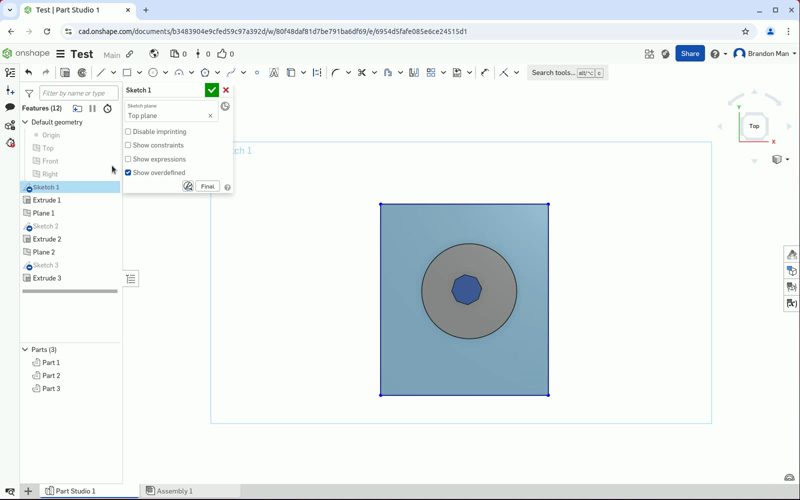
mouse_move(229, 92)
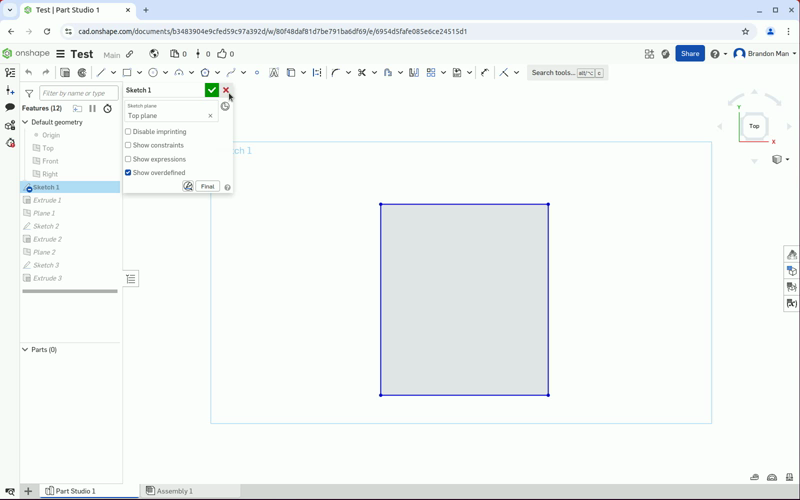
click(229, 92)
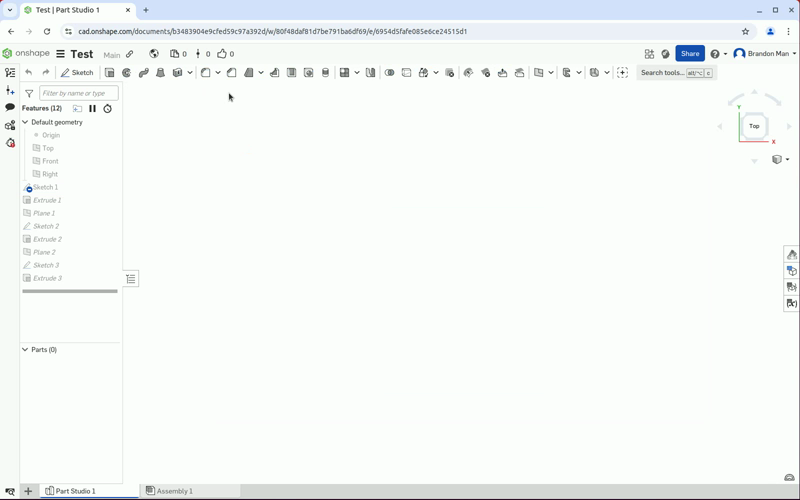
key(shift+s)
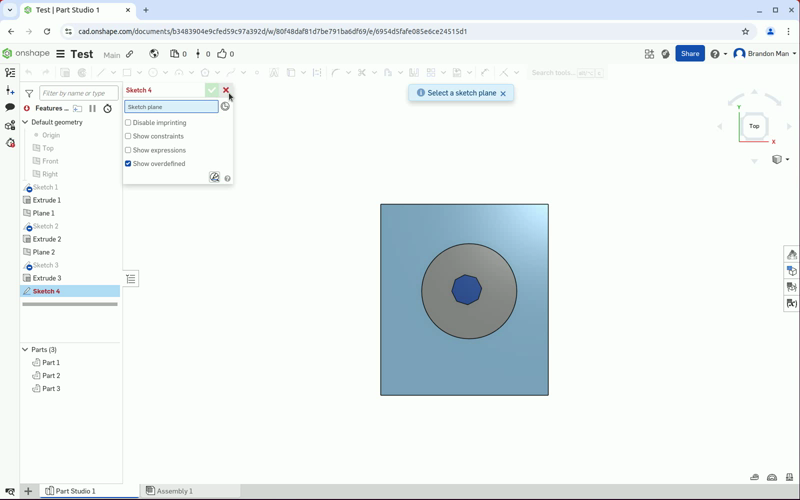
mouse_move(73, 254)
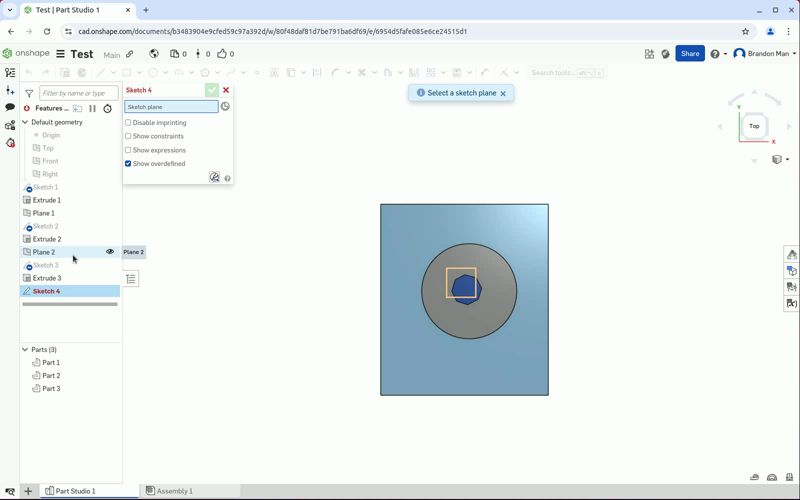
click(73, 254)
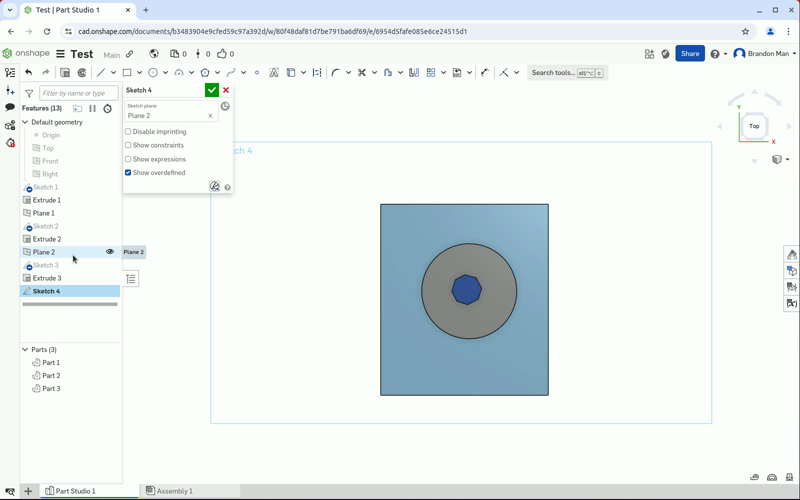
mouse_move(73, 352)
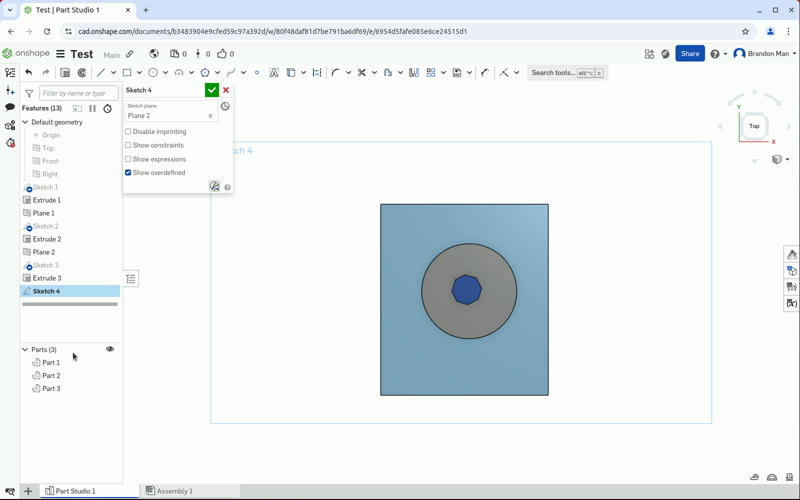
key(y)
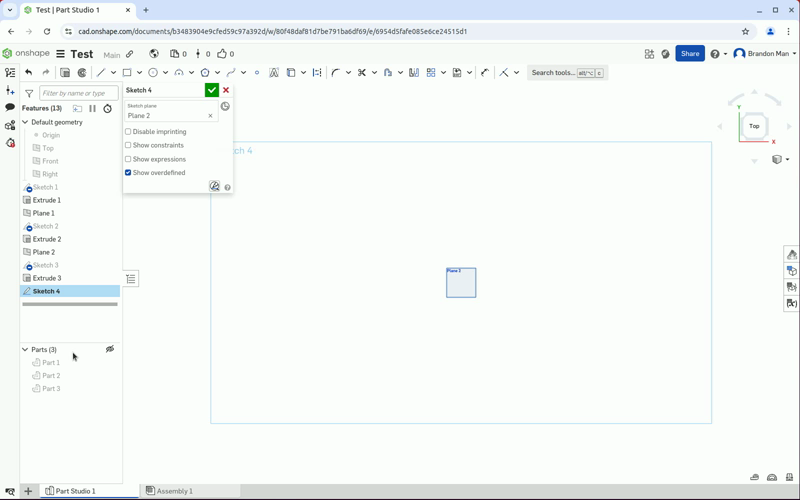
key(l)
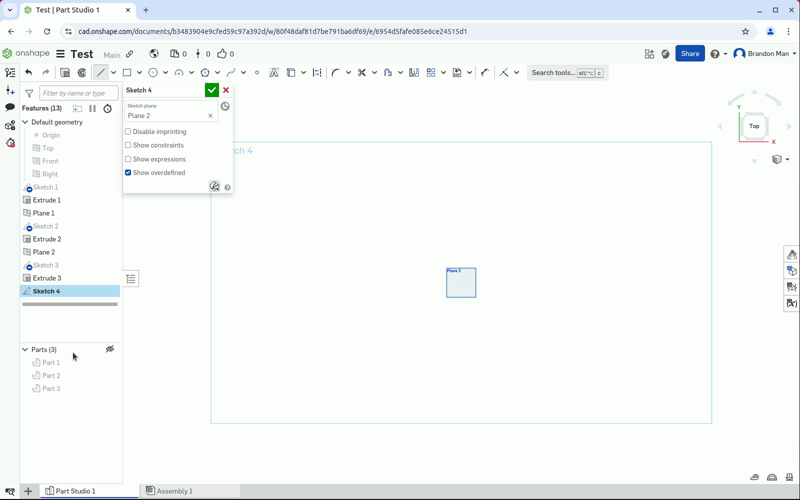
key_down(shift)
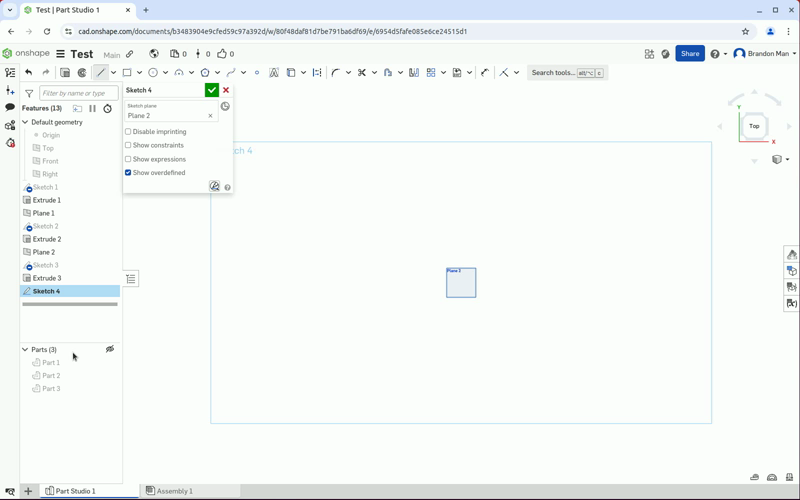
mouse_move(451, 291)
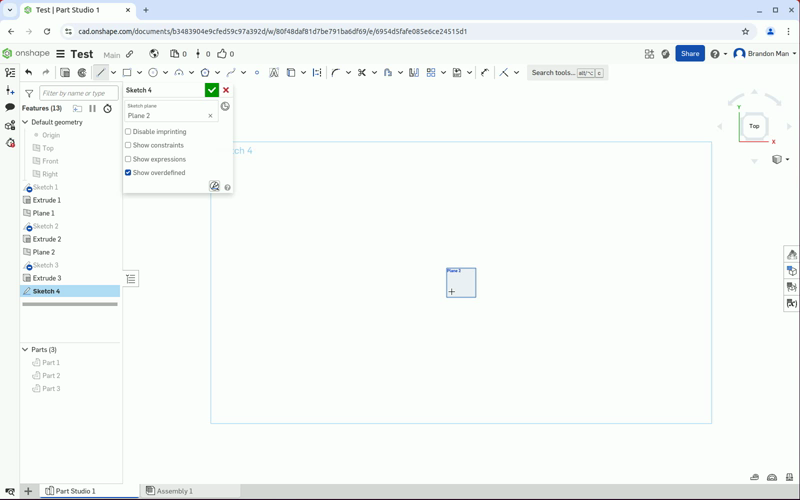
click(451, 291)
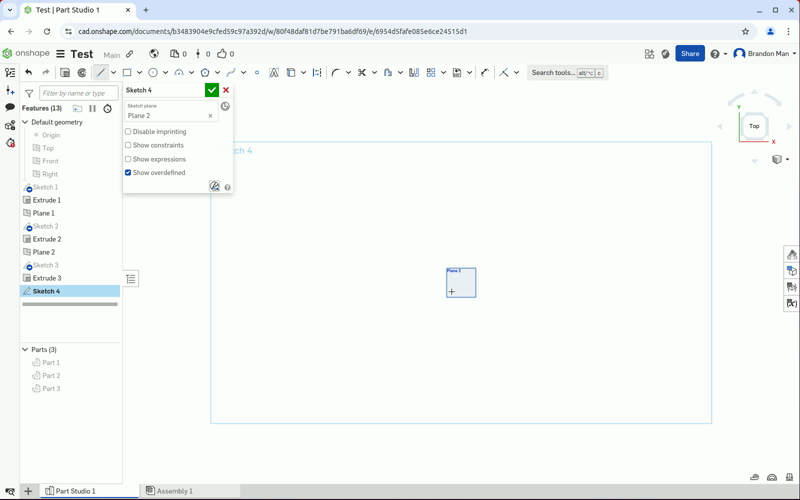
key_up(shift)
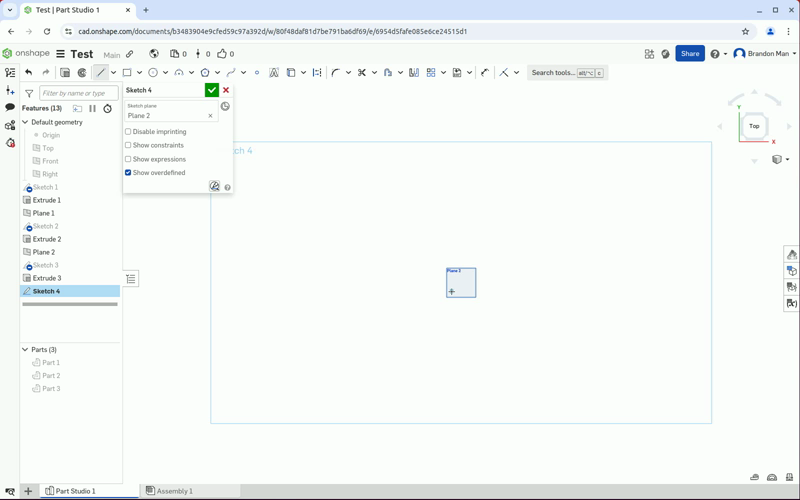
key_down(shift)
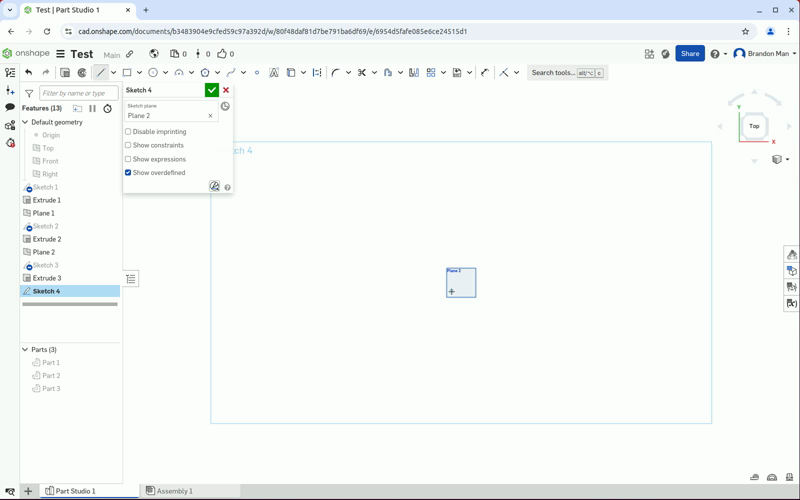
mouse_move(481, 291)
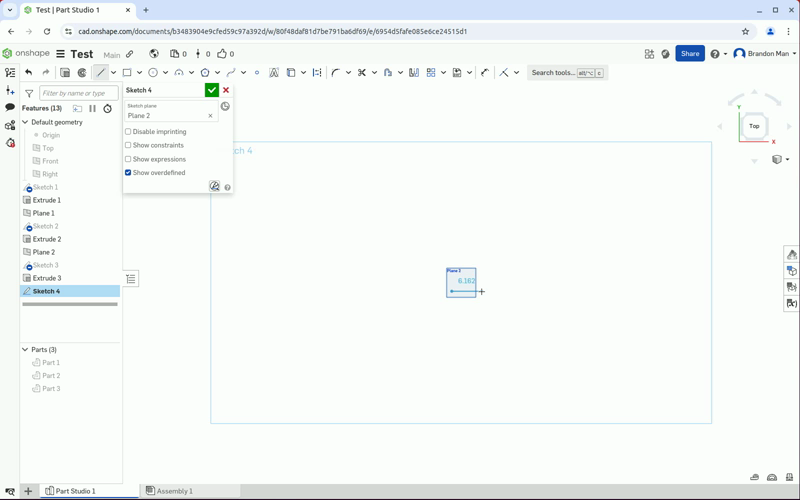
mouse_move(456, 301)
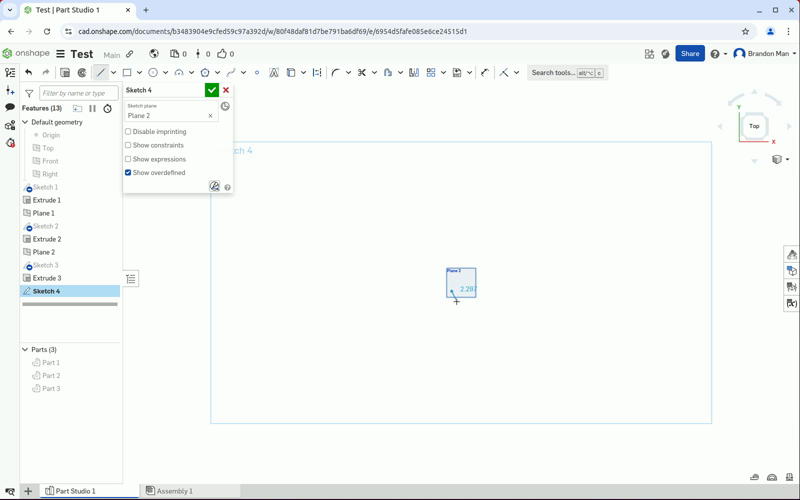
click(456, 301)
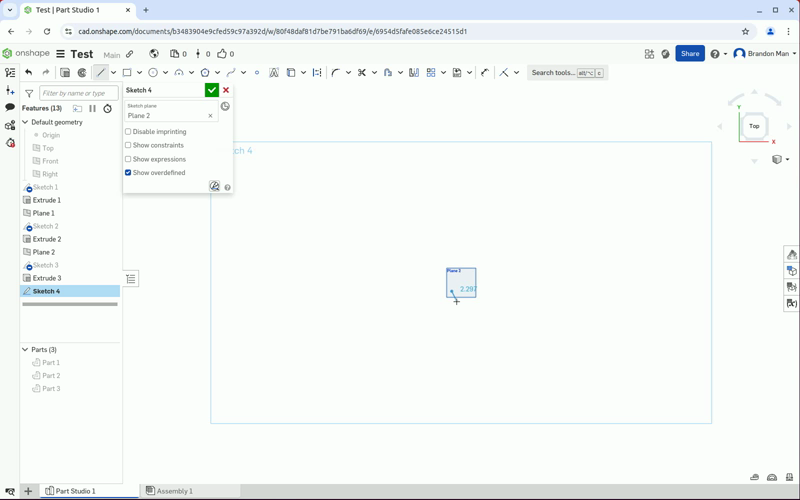
key_up(shift)
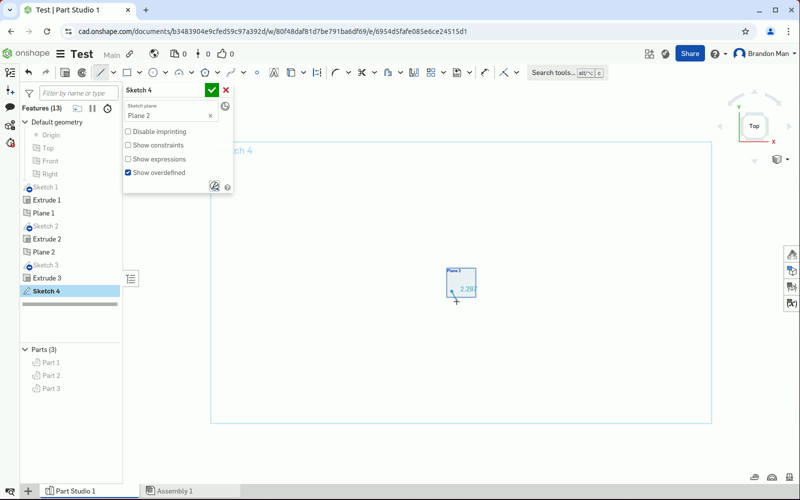
key_down(shift)
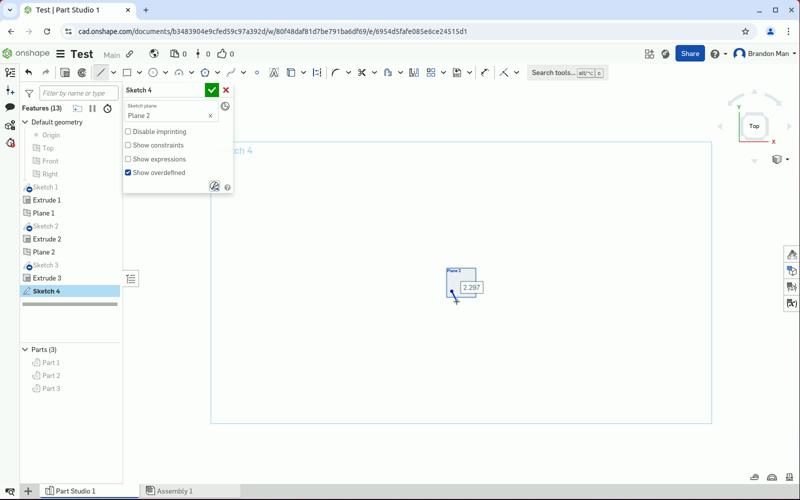
mouse_move(486, 301)
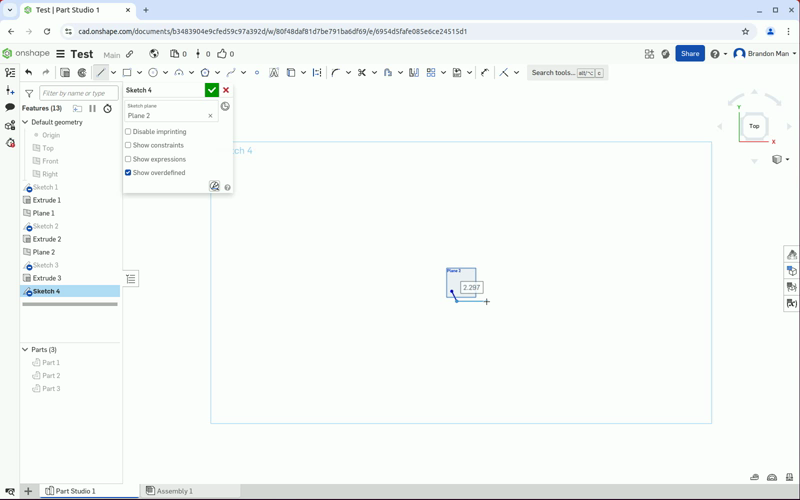
mouse_move(467, 304)
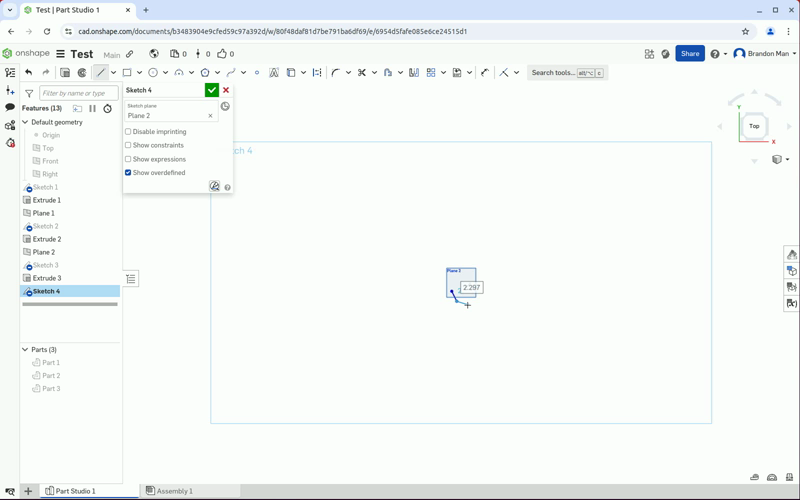
click(467, 304)
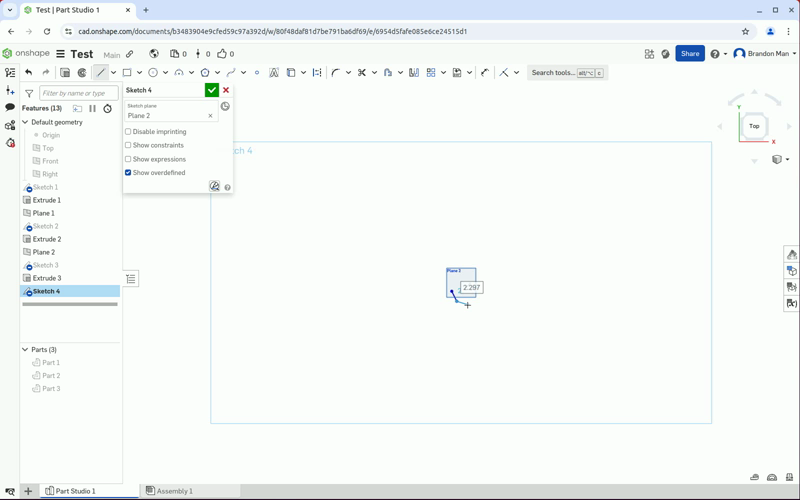
key_up(shift)
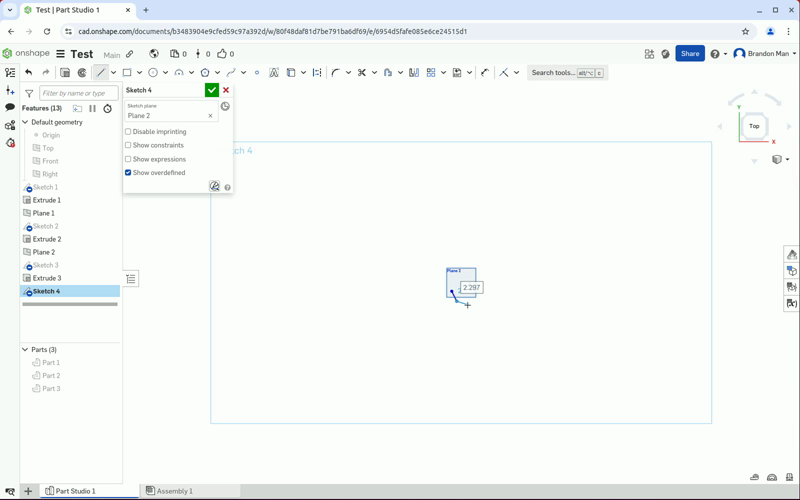
key_down(shift)
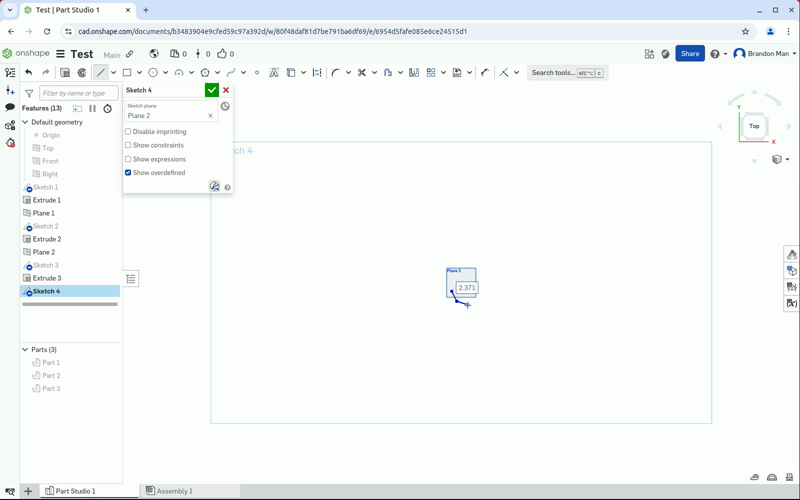
mouse_move(498, 304)
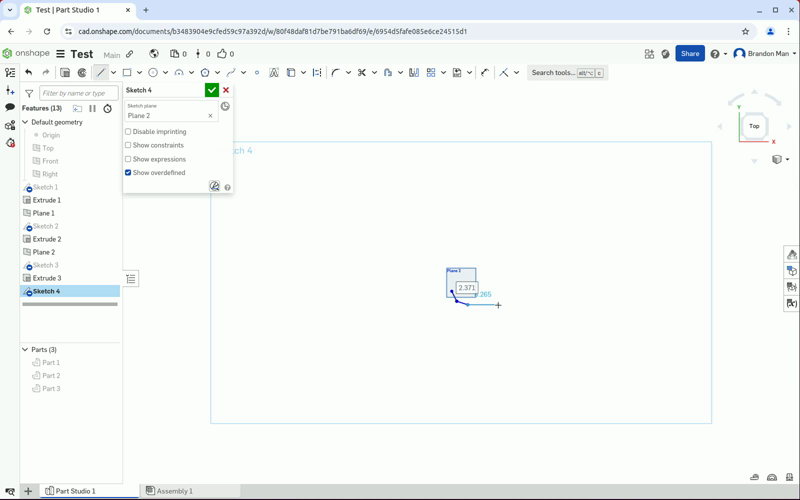
mouse_move(478, 299)
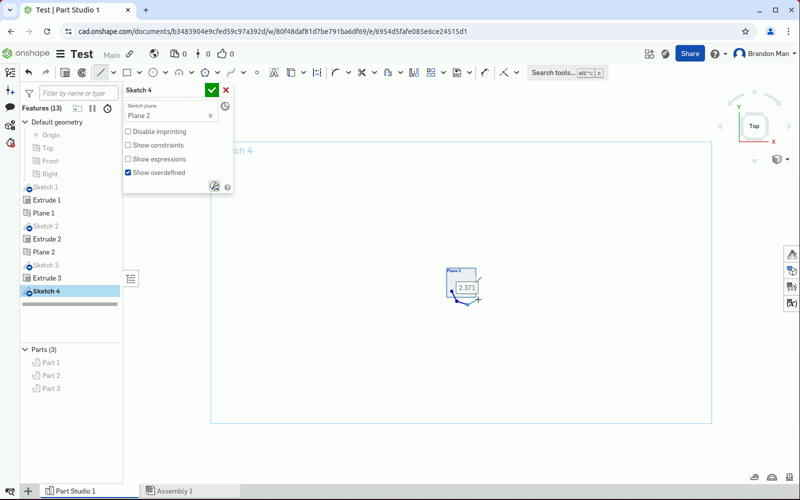
click(478, 299)
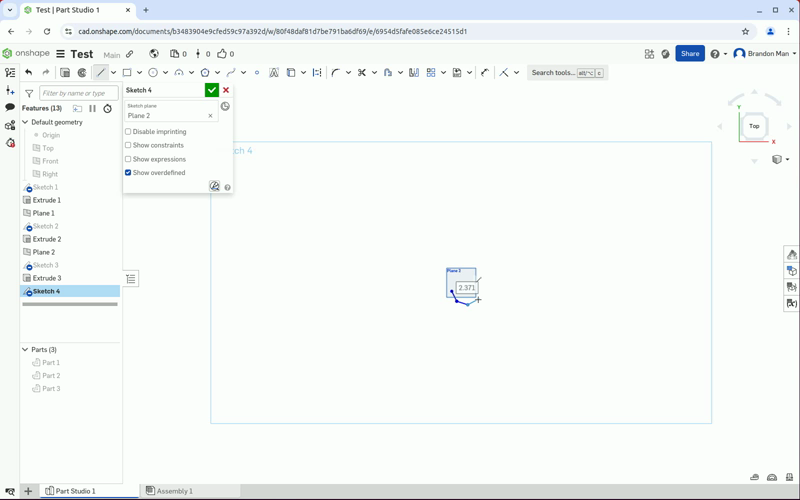
key_up(shift)
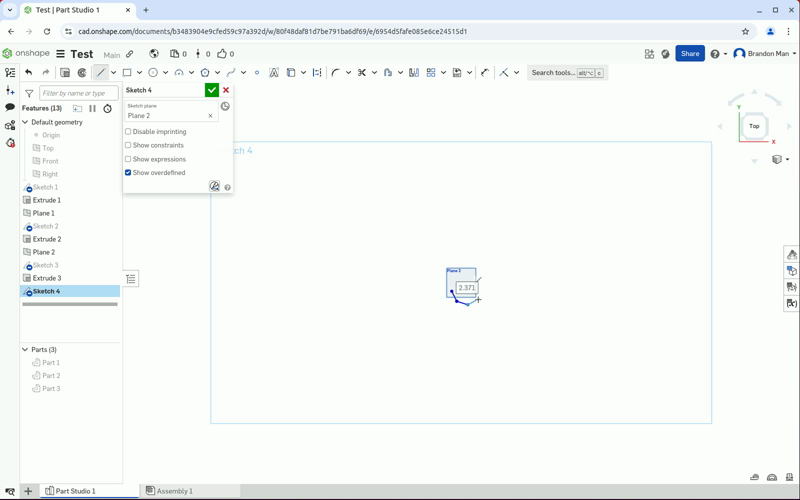
key_down(shift)
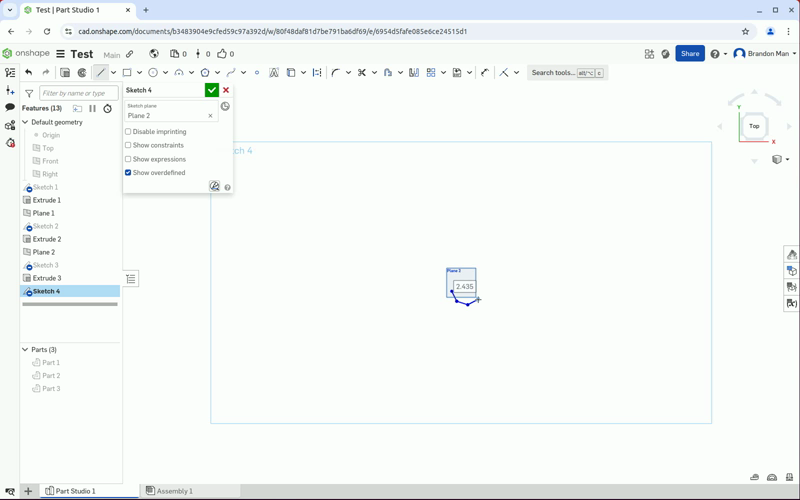
mouse_move(508, 299)
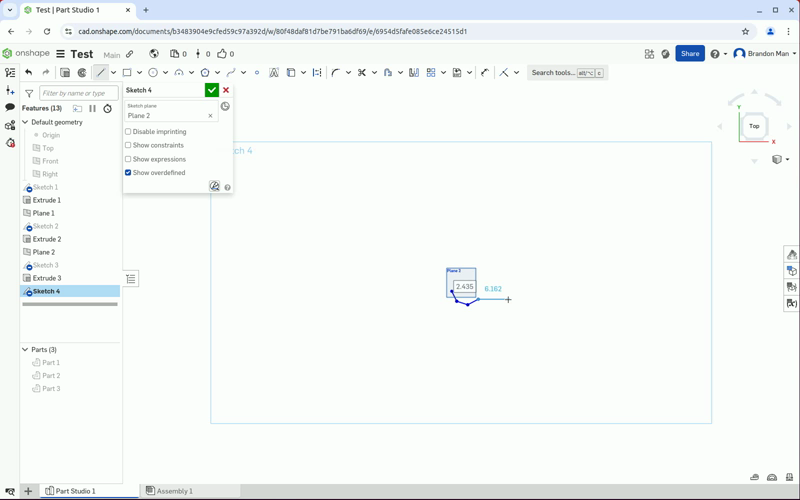
mouse_move(481, 288)
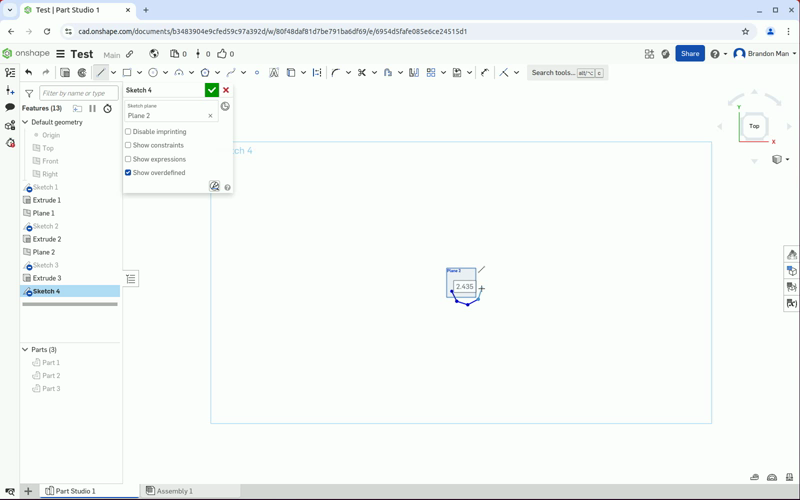
click(481, 288)
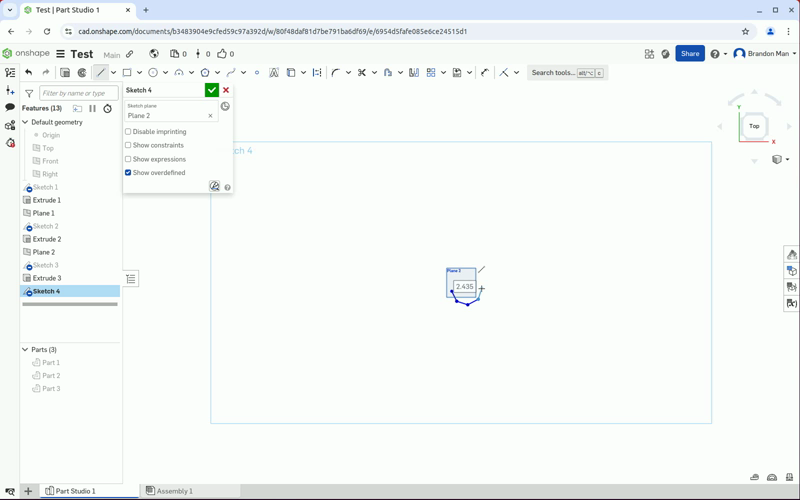
key_up(shift)
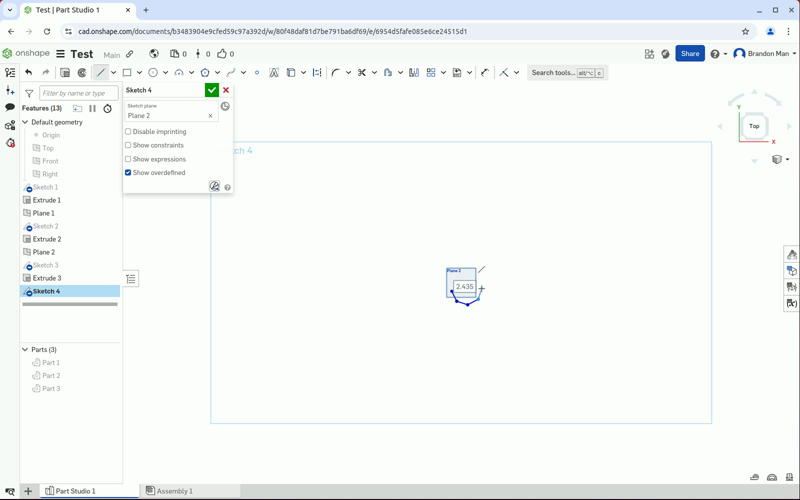
key_down(shift)
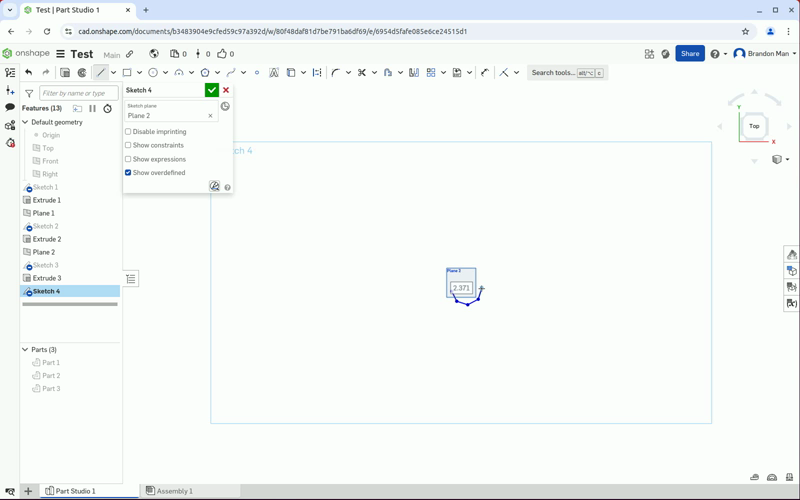
mouse_move(511, 288)
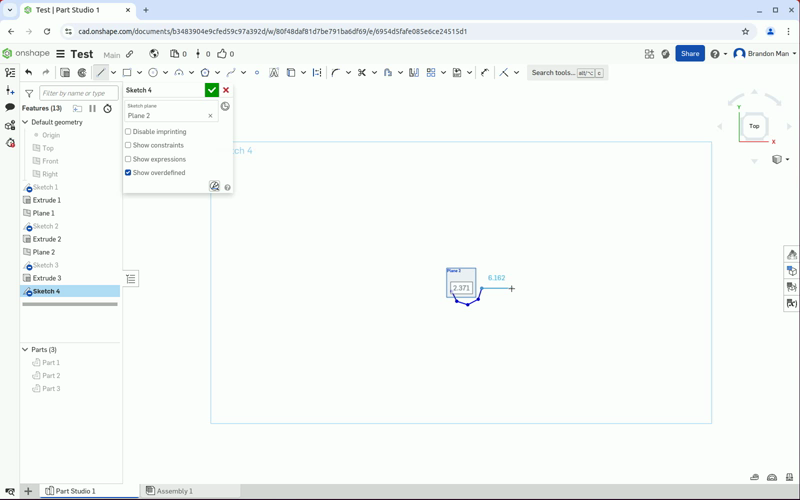
mouse_move(476, 277)
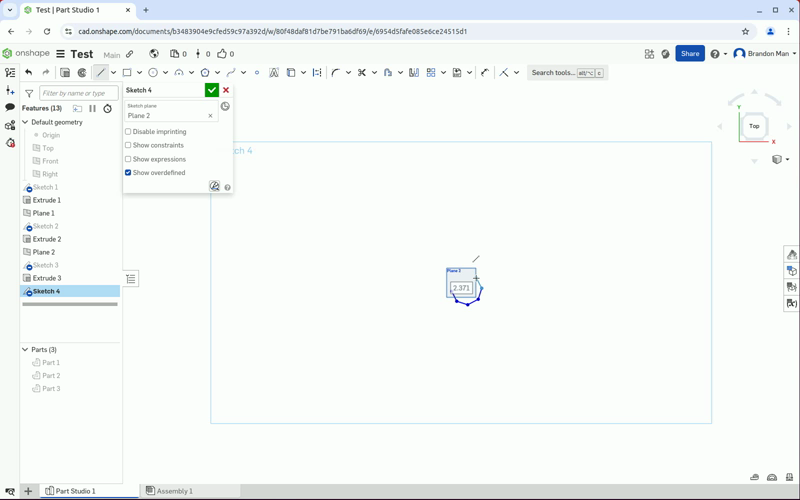
click(476, 277)
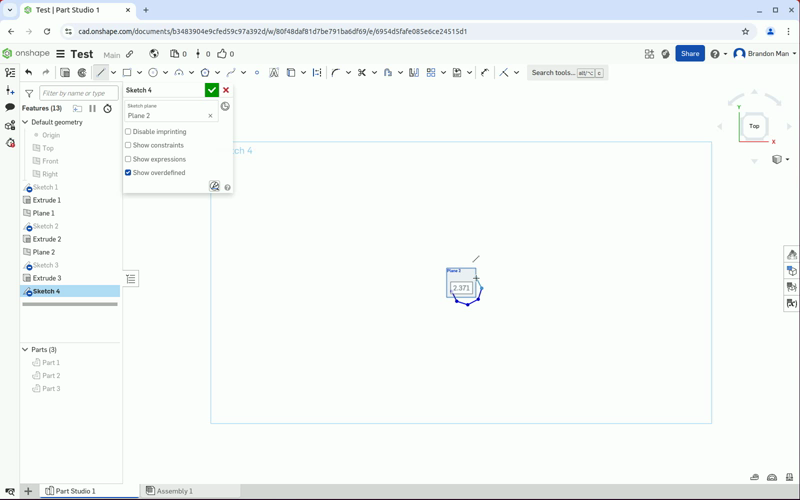
key_up(shift)
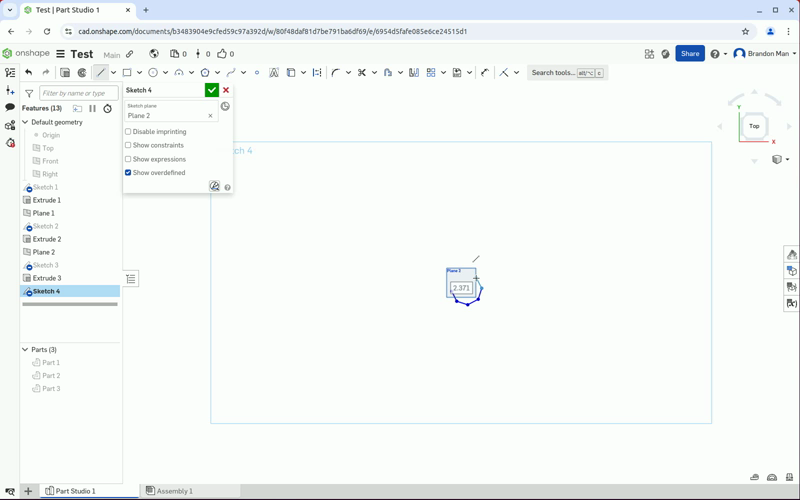
key_down(shift)
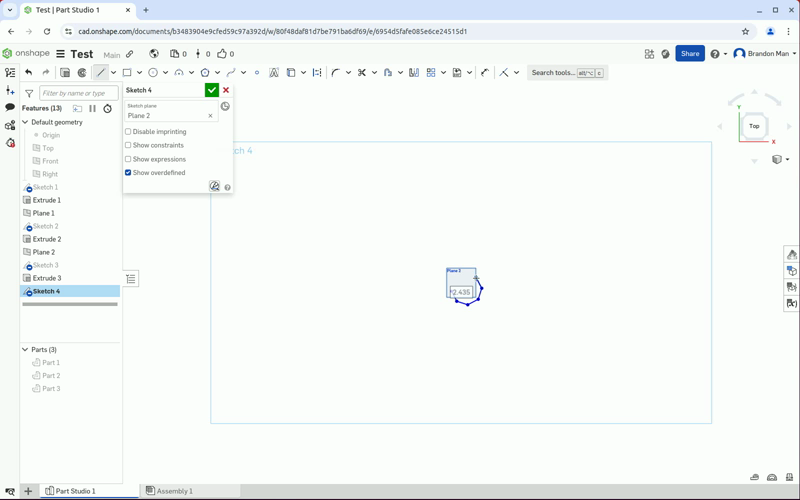
mouse_move(506, 277)
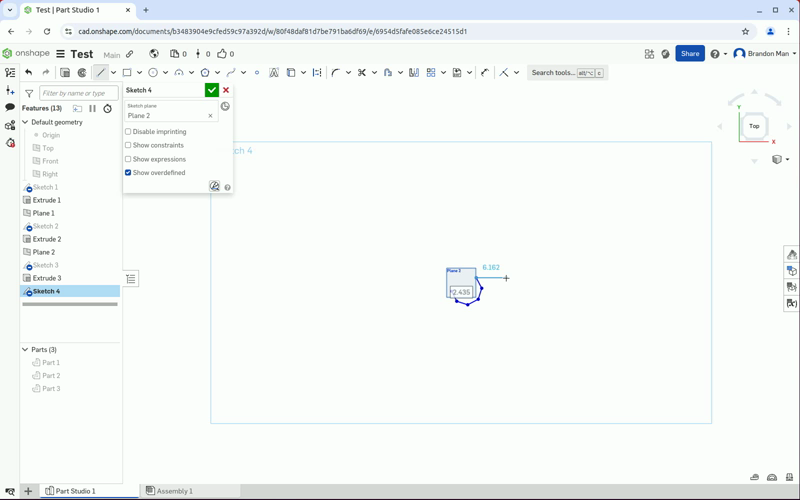
mouse_move(464, 274)
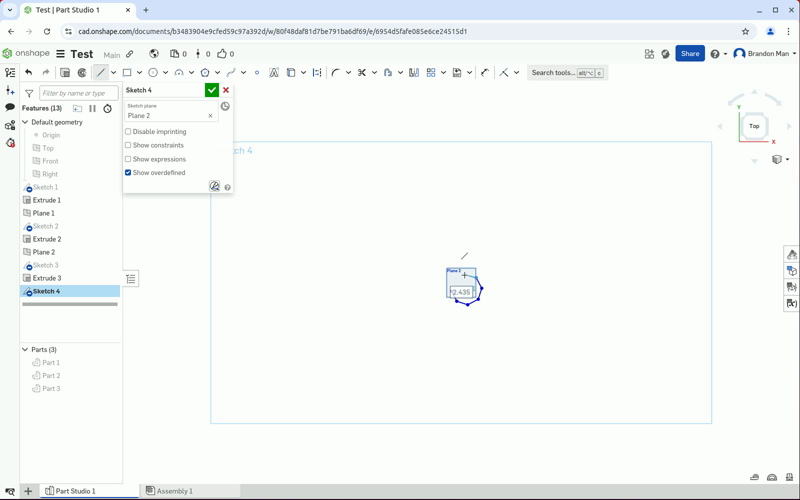
click(464, 274)
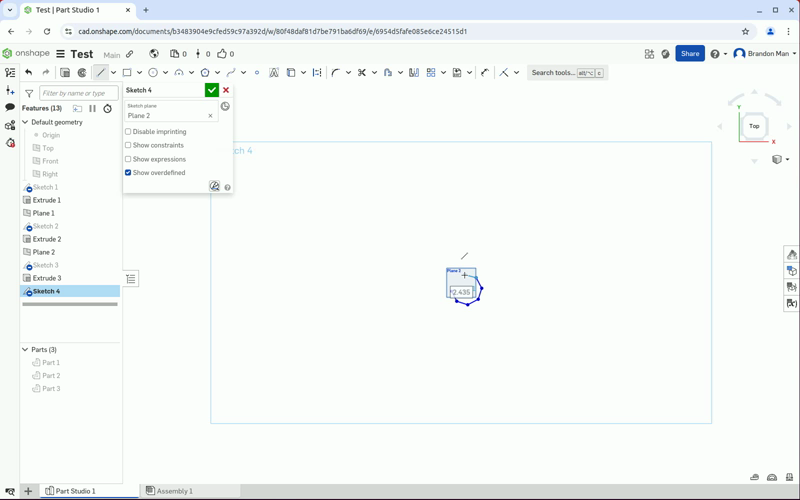
key_up(shift)
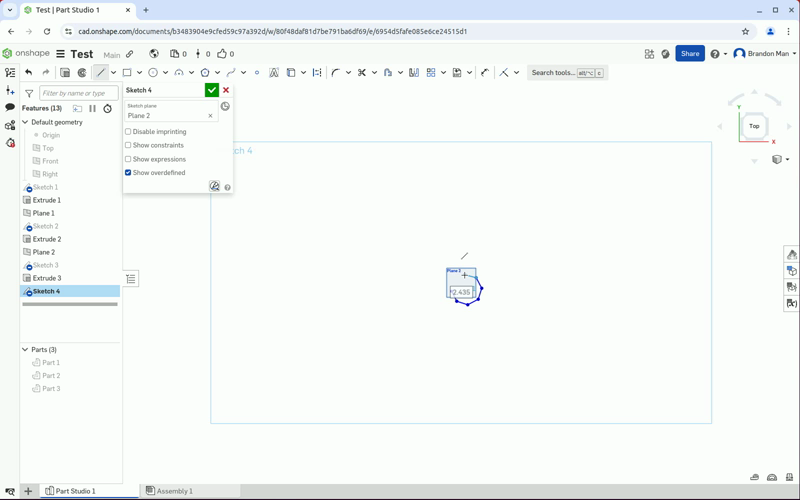
key_down(shift)
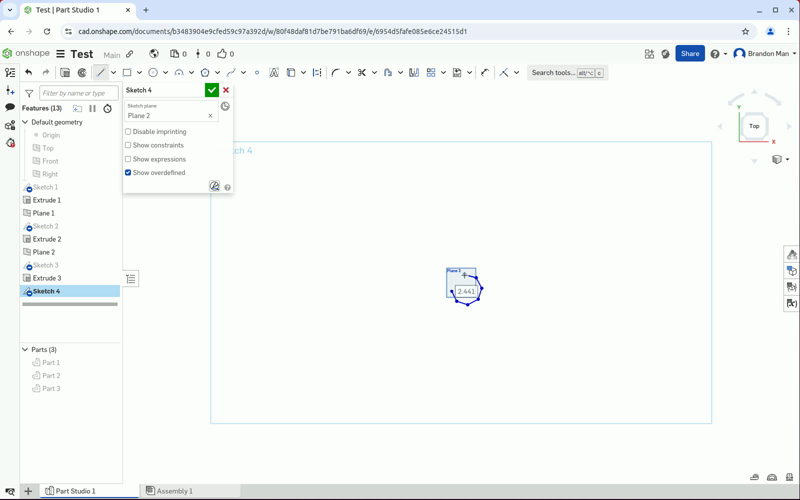
mouse_move(495, 274)
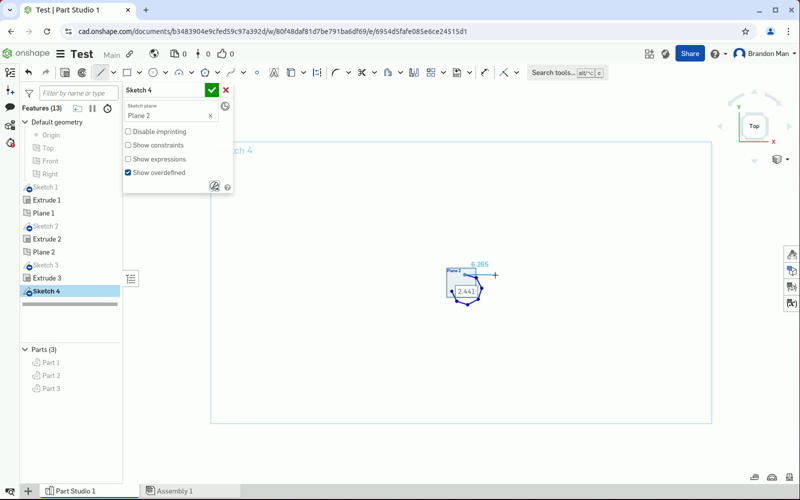
mouse_move(455, 279)
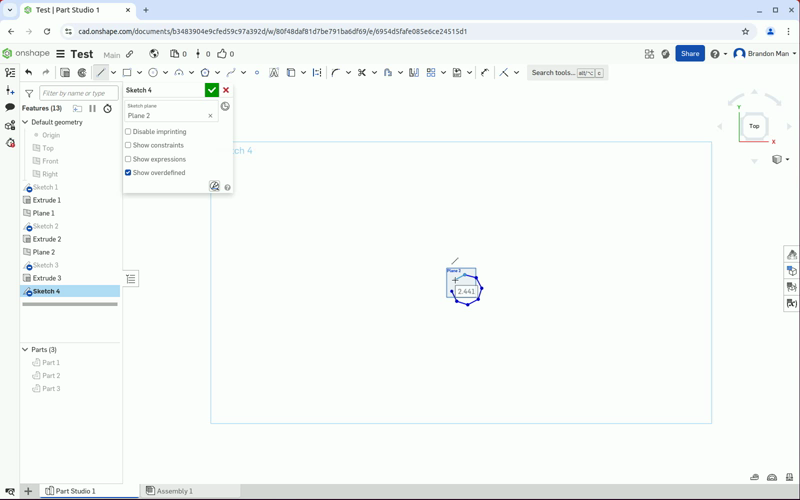
click(455, 279)
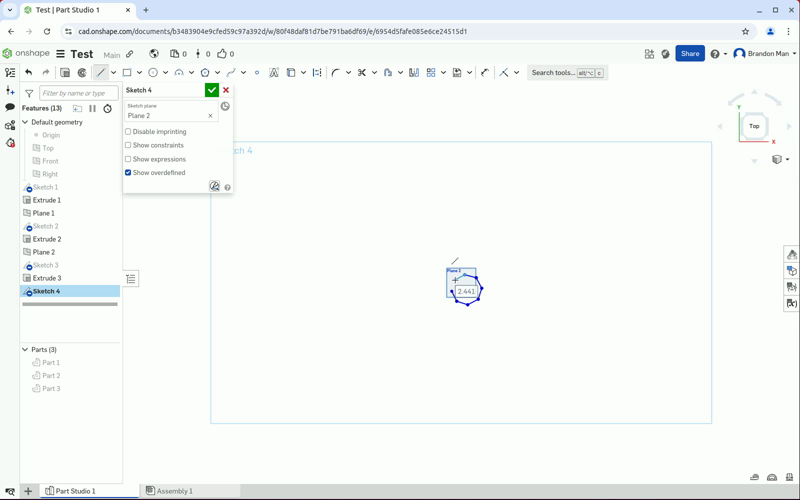
key_up(shift)
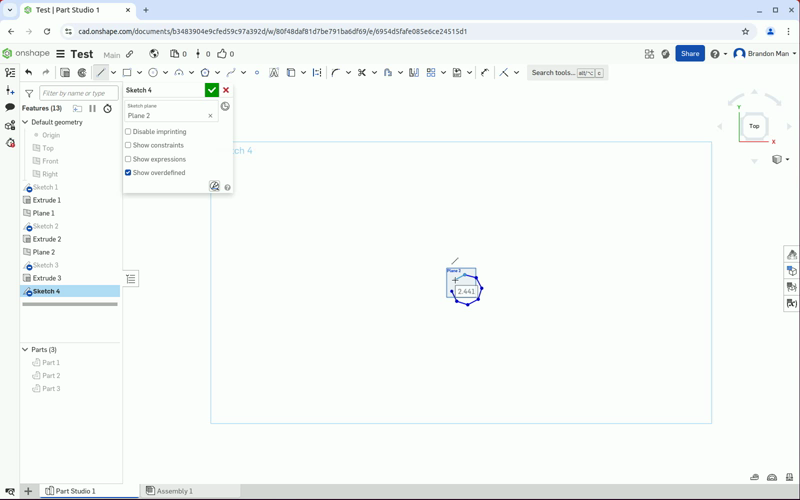
mouse_move(485, 279)
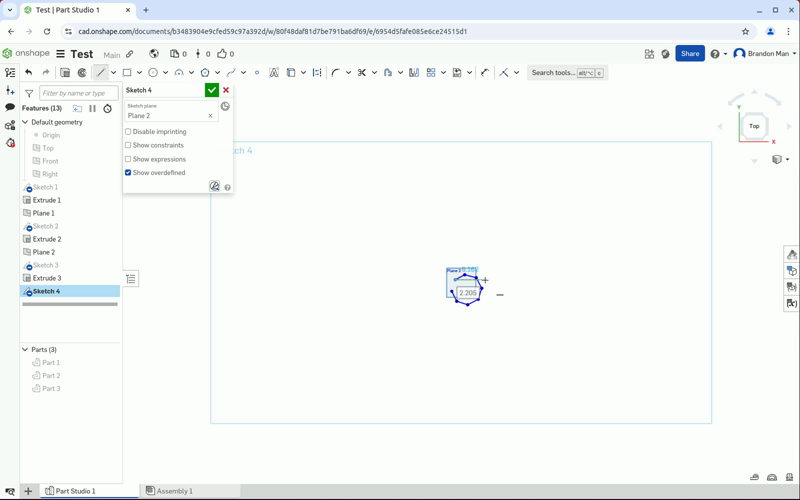
key_down(shift)
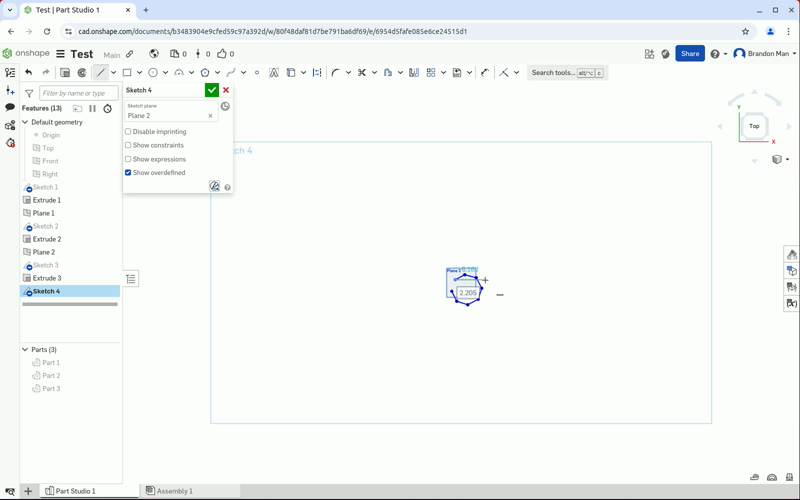
mouse_move(451, 291)
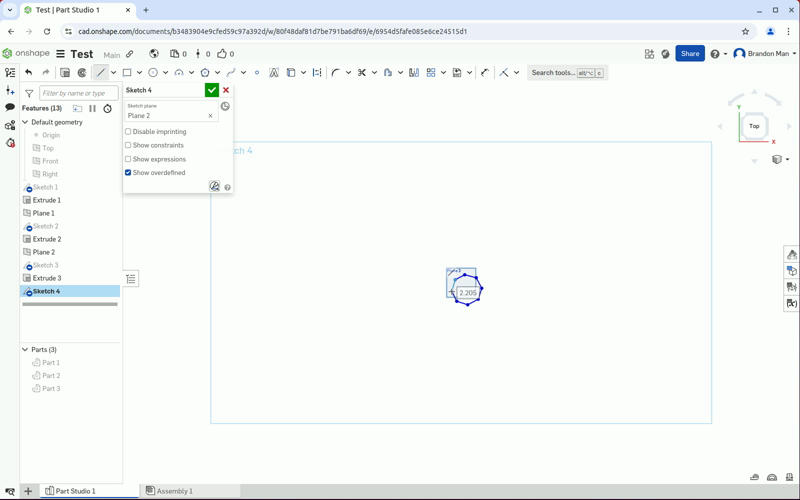
key_up(shift)
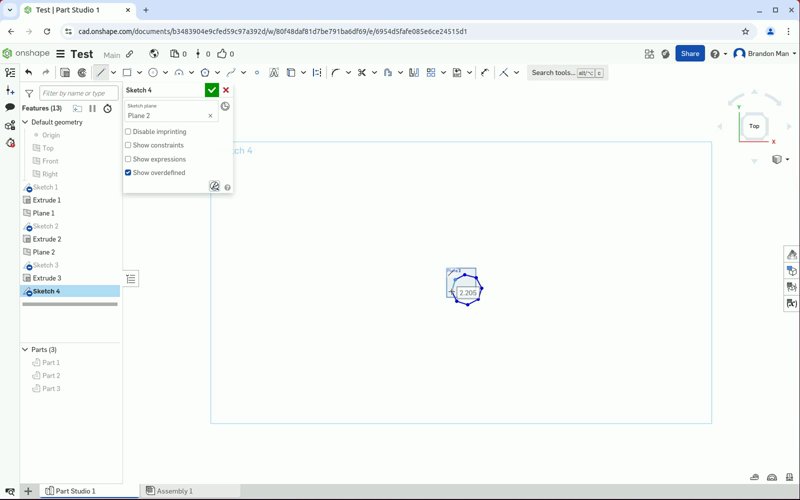
click(451, 291)
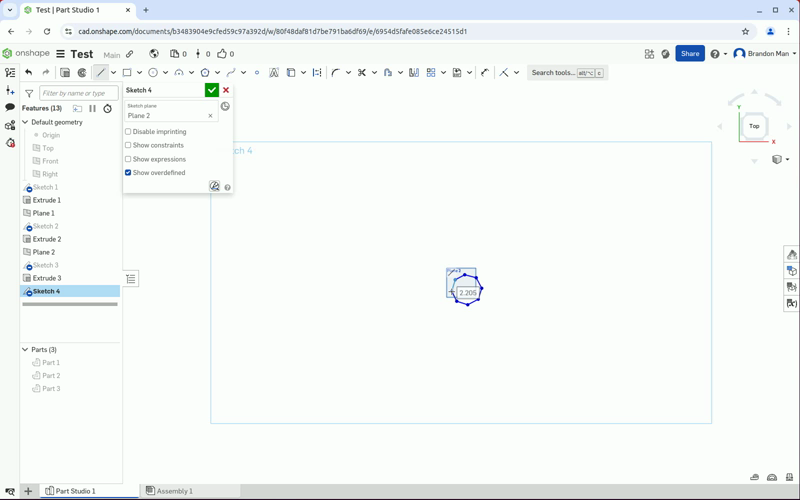
key(esc)
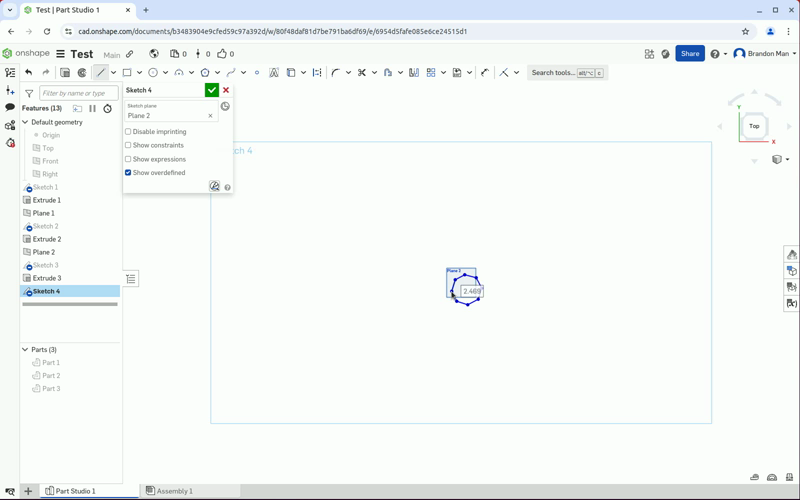
mouse_move(457, 292)
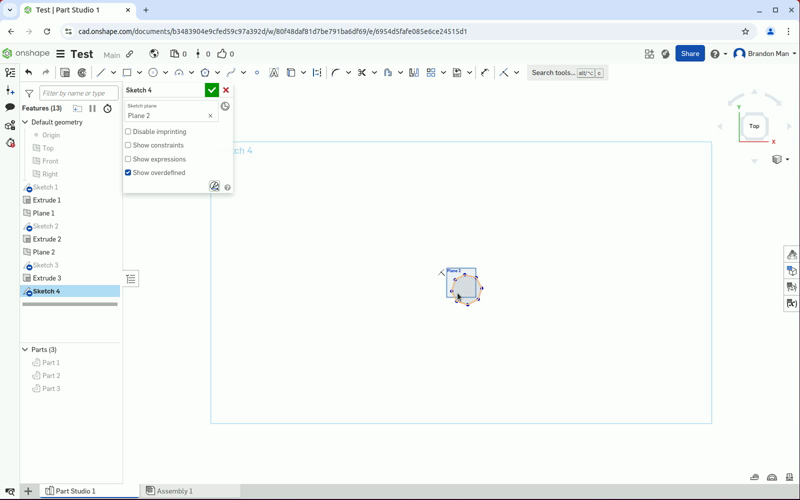
scroll(6)
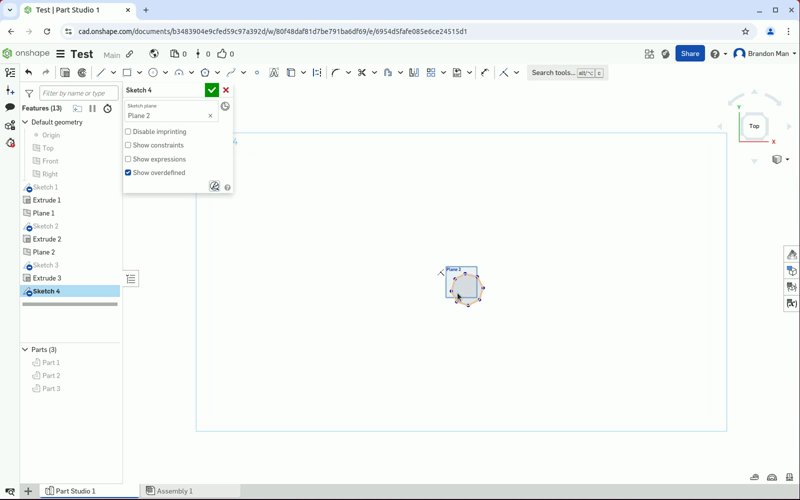
scroll(6)
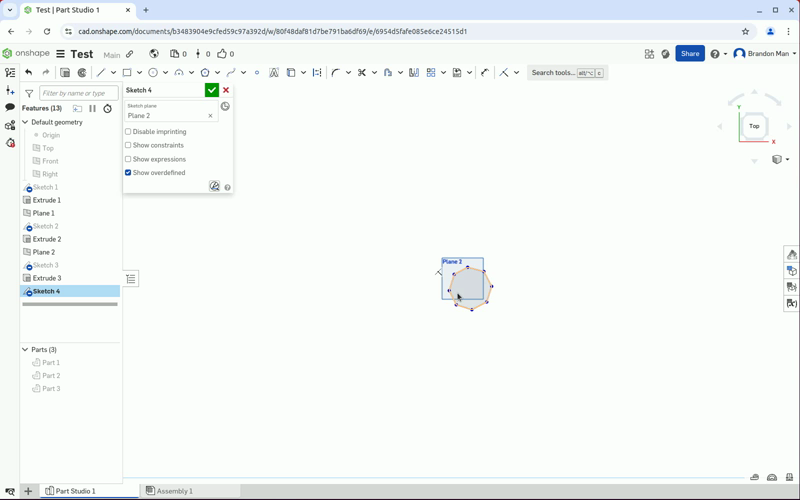
scroll(6)
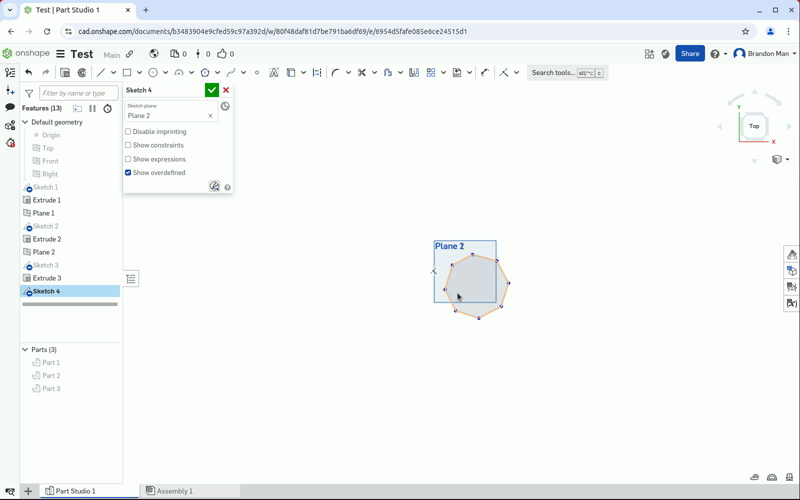
scroll(6)
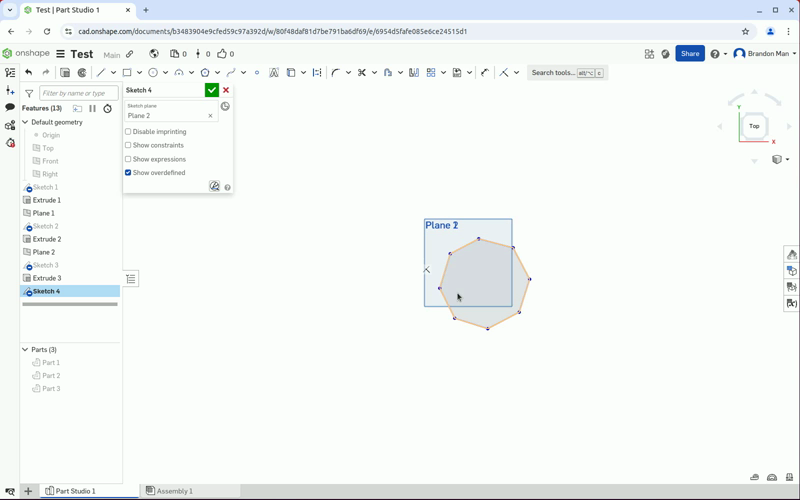
scroll(6)
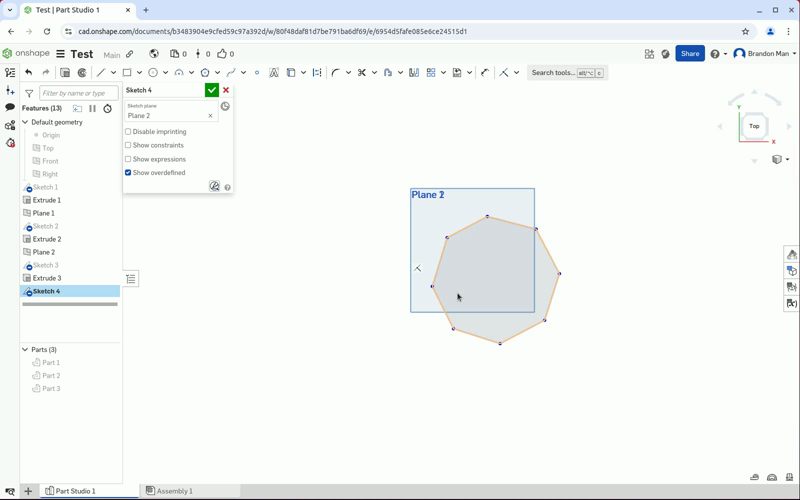
scroll(6)
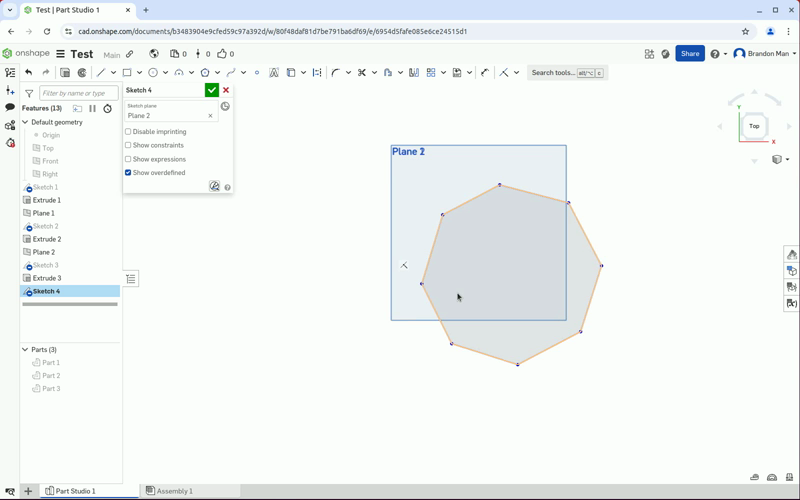
scroll(6)
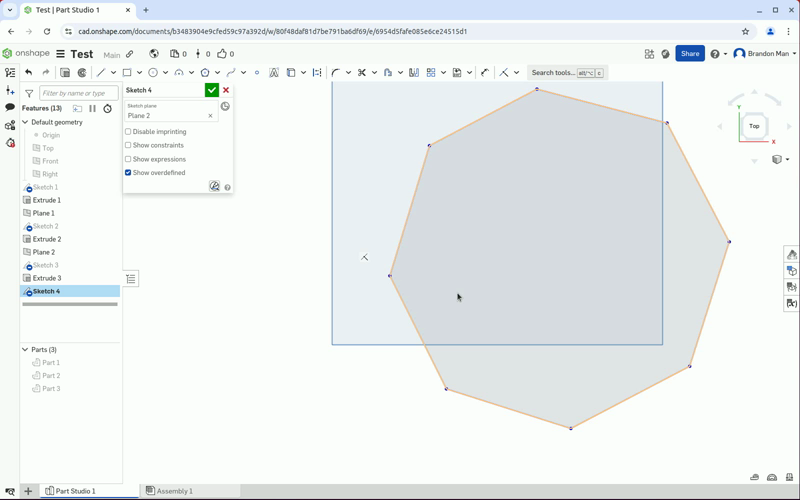
click(457, 292)
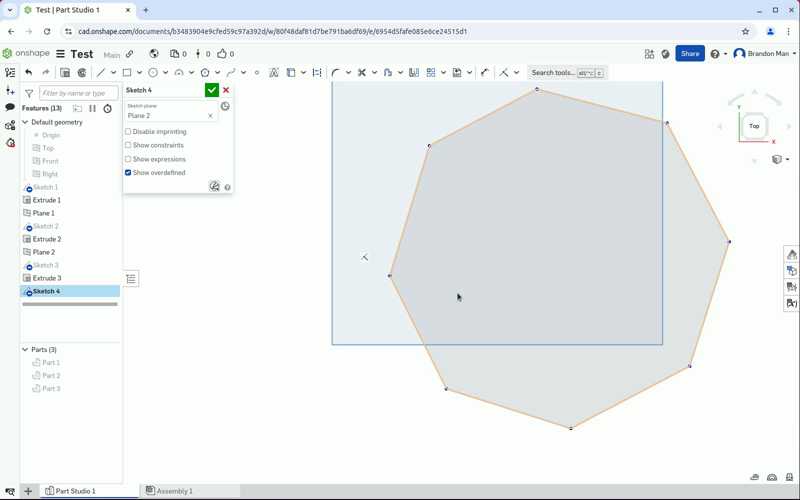
scroll(-6)
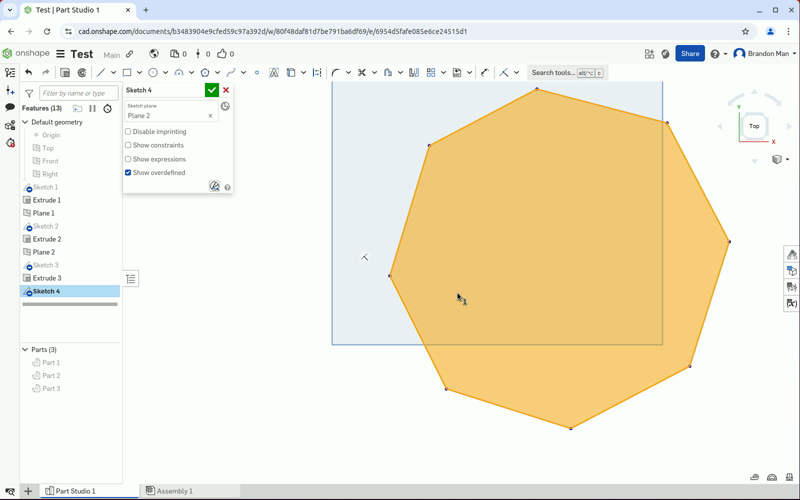
scroll(-6)
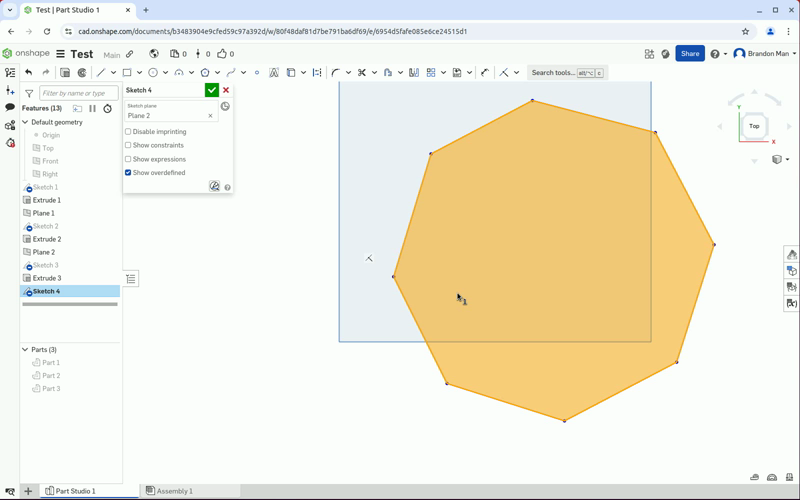
scroll(-6)
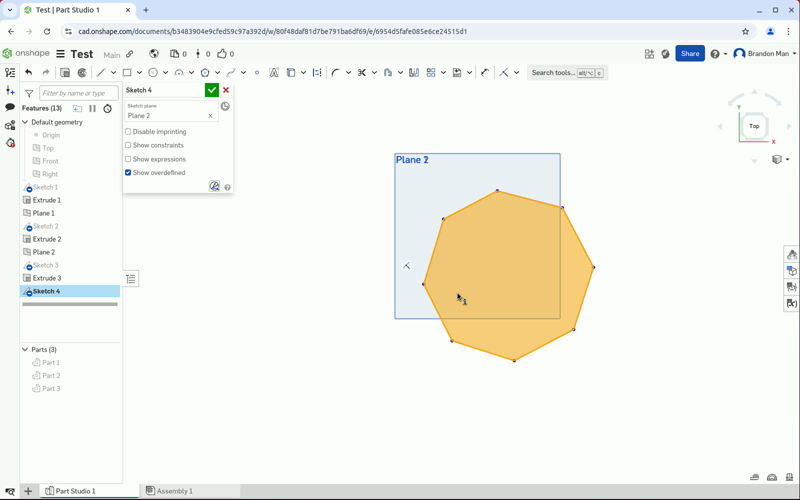
scroll(-6)
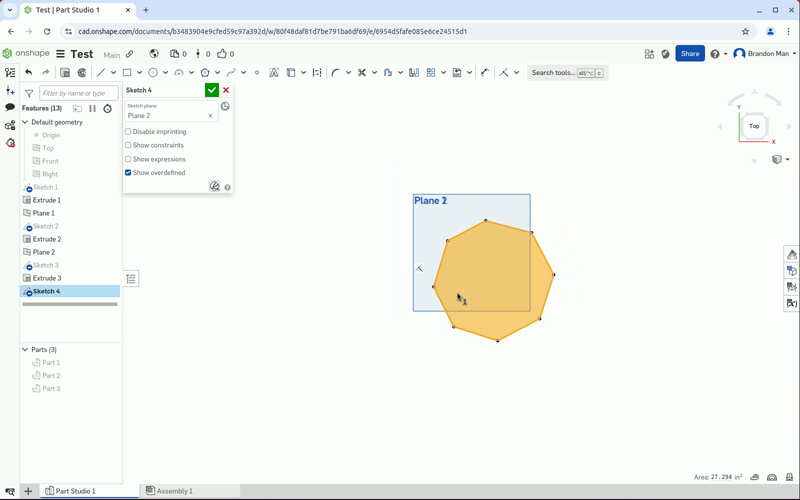
scroll(-6)
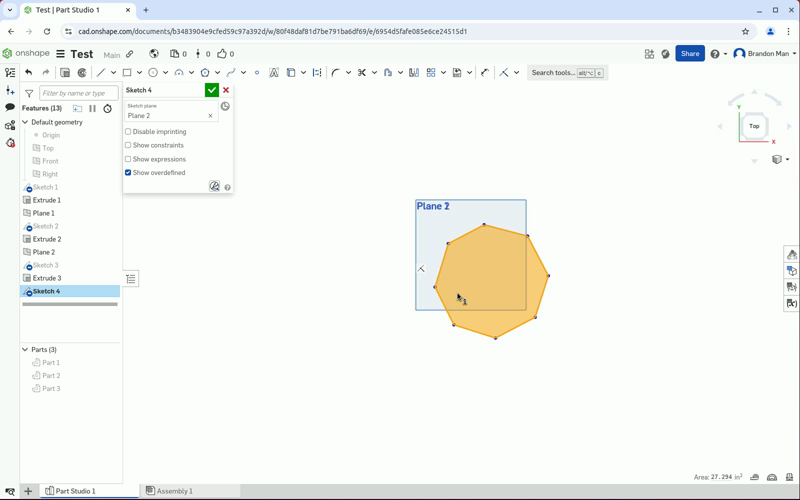
scroll(-6)
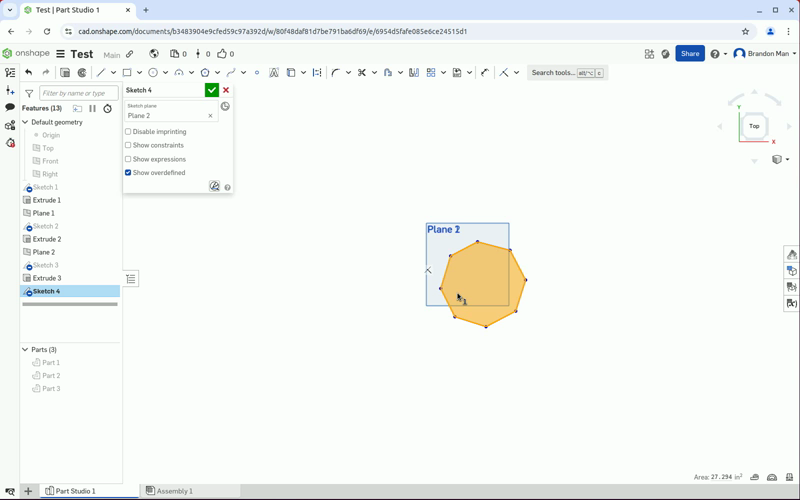
scroll(-6)
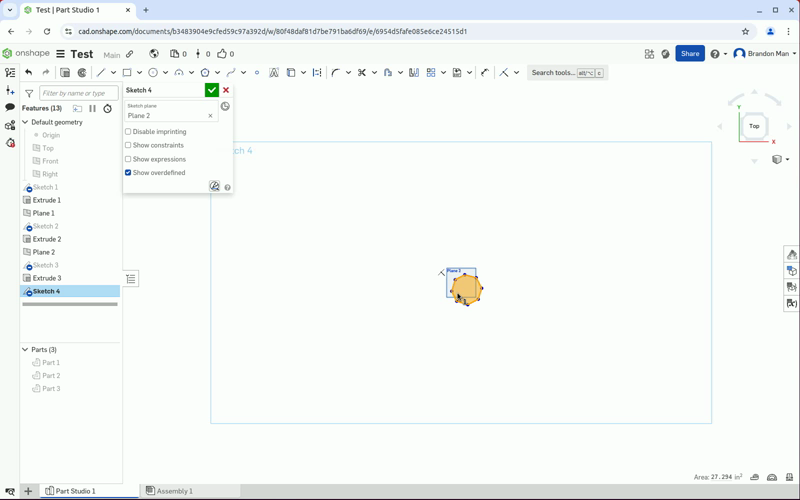
mouse_move(73, 352)
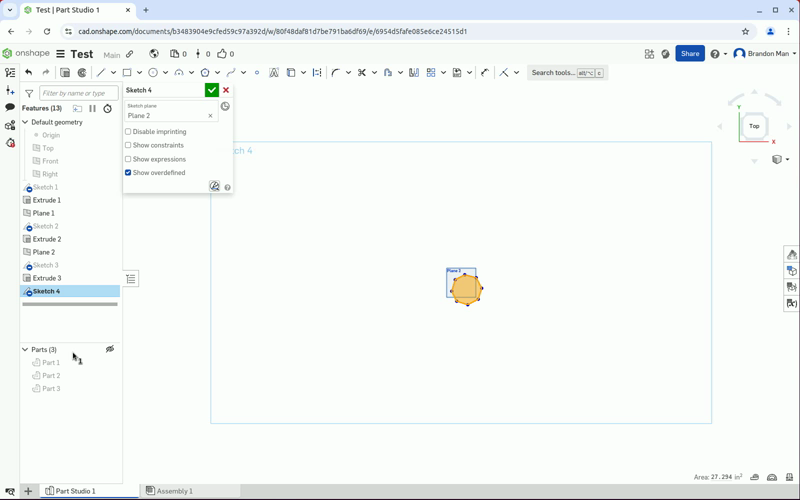
key(shift+y)
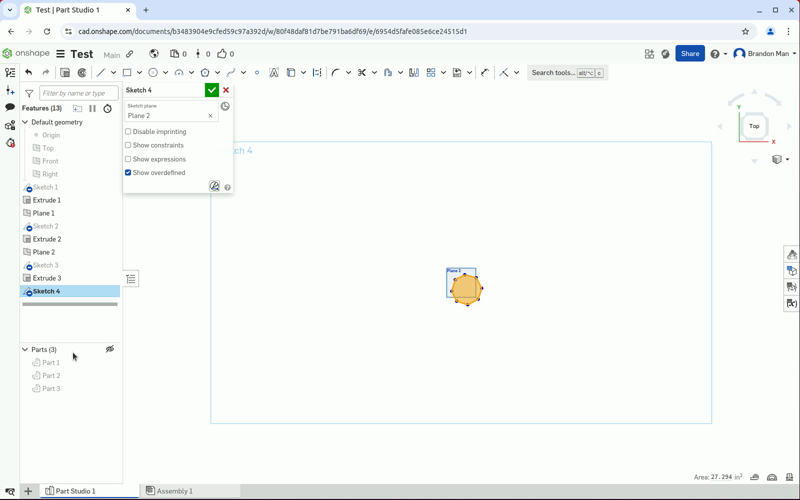
key(shift+e)
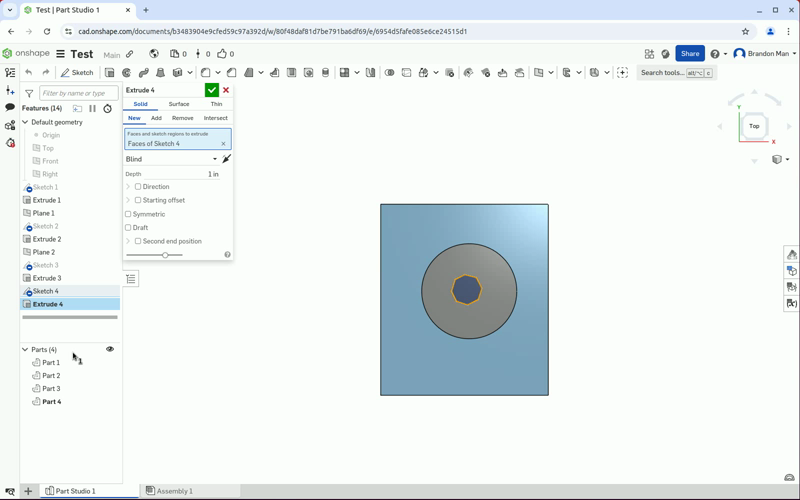
mouse_move(143, 106)
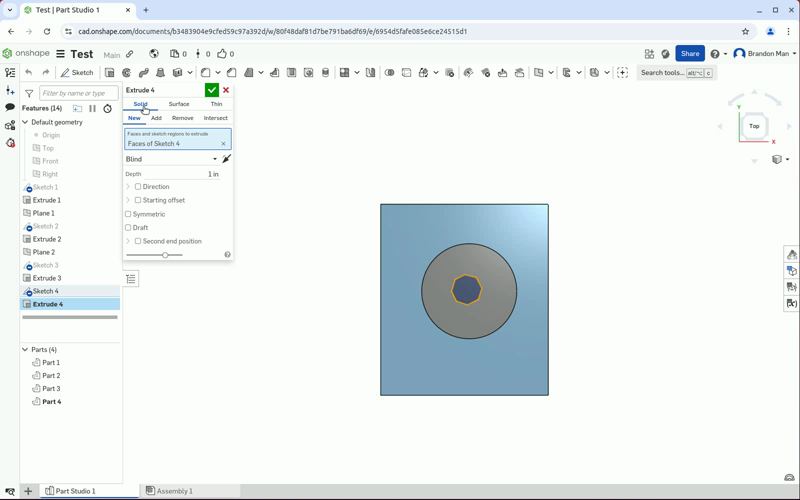
click(143, 106)
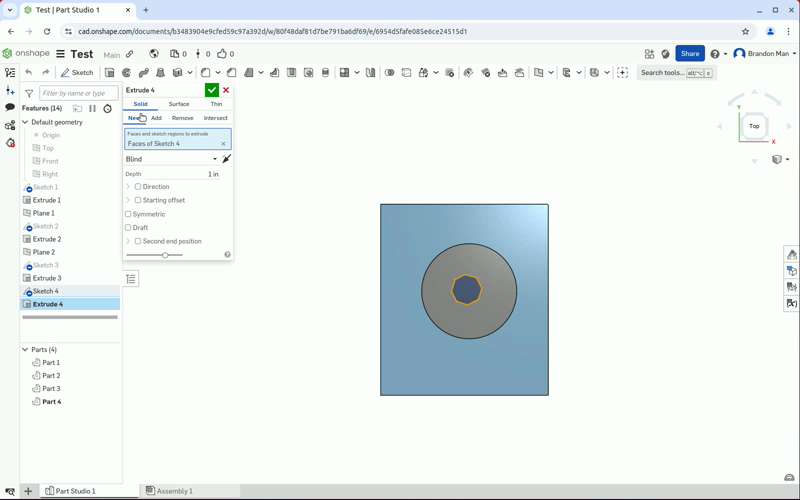
mouse_move(137, 120)
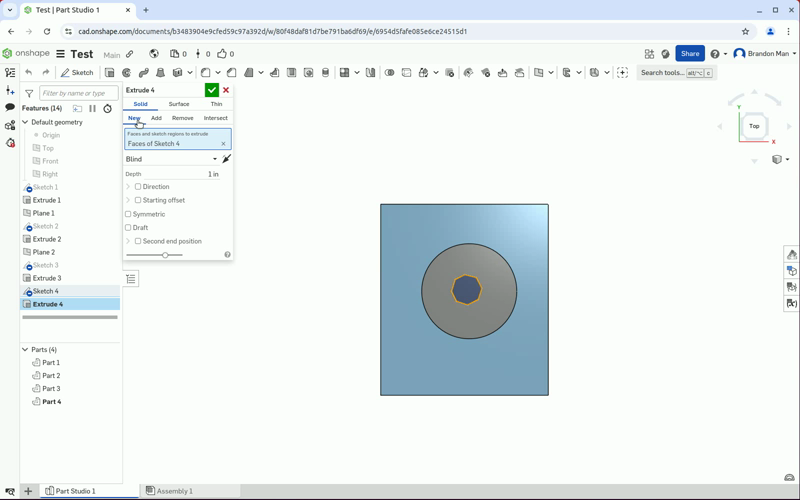
click(137, 120)
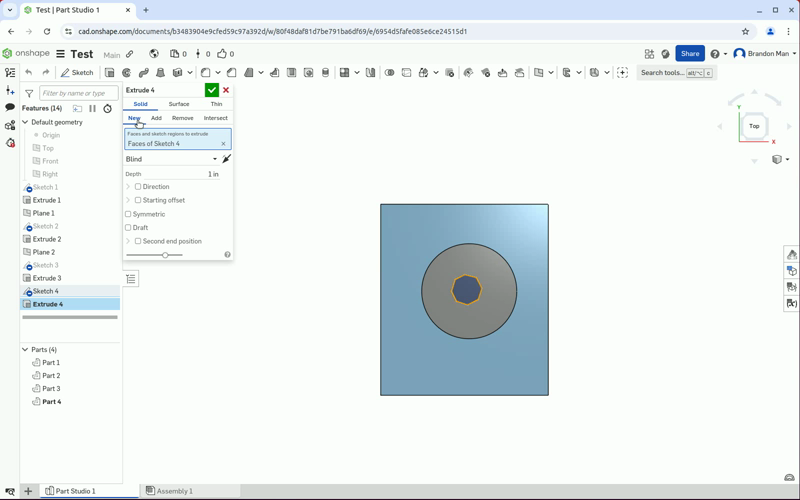
key(tab, 4)
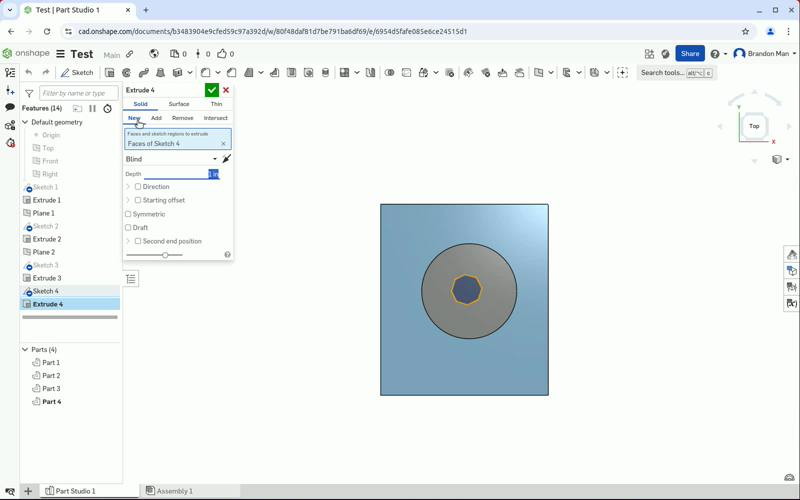
text(7.703)
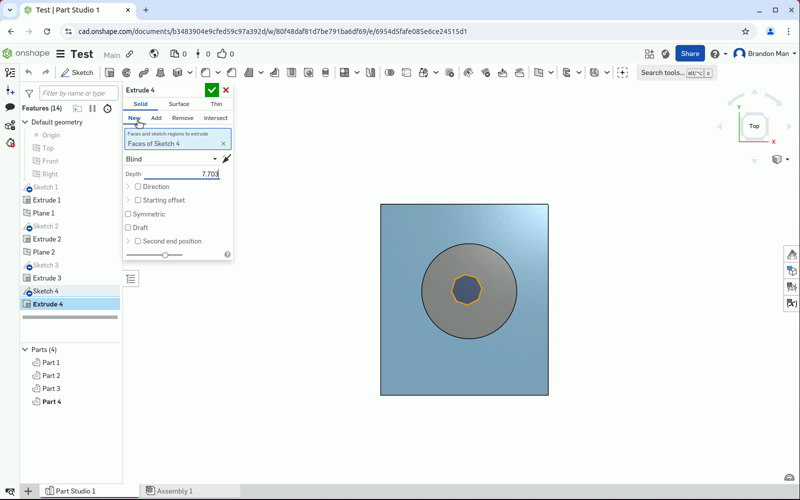
key(enter)
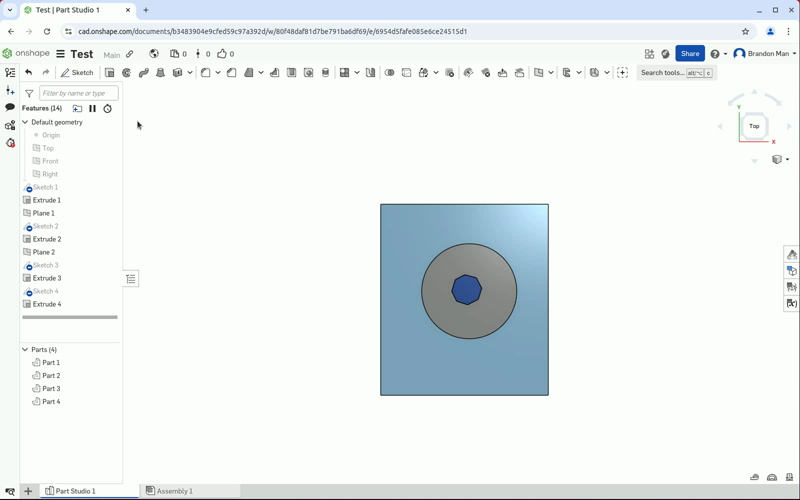
key(shift+h)
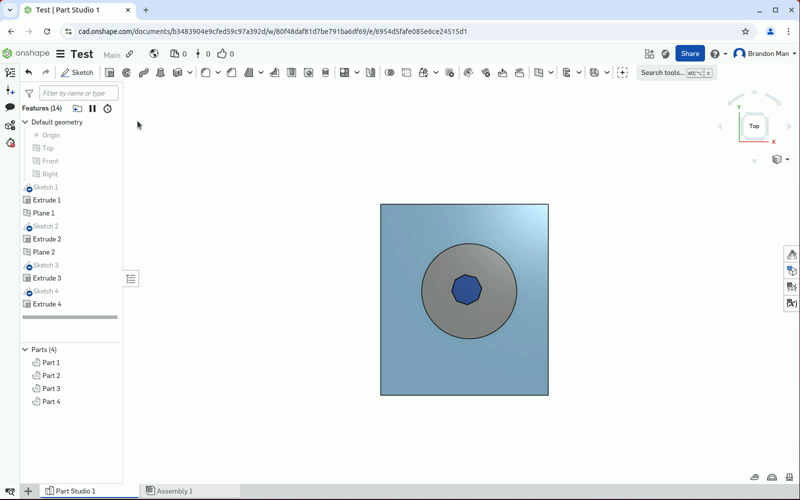
key(shift+h)
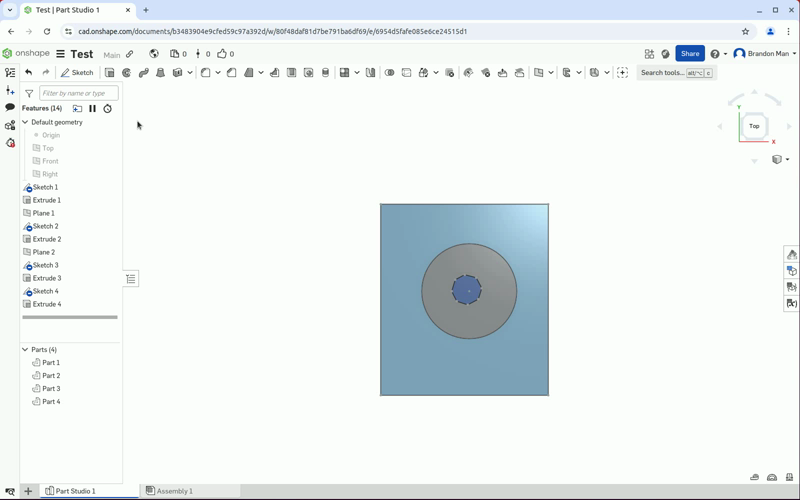
key(shift+7)
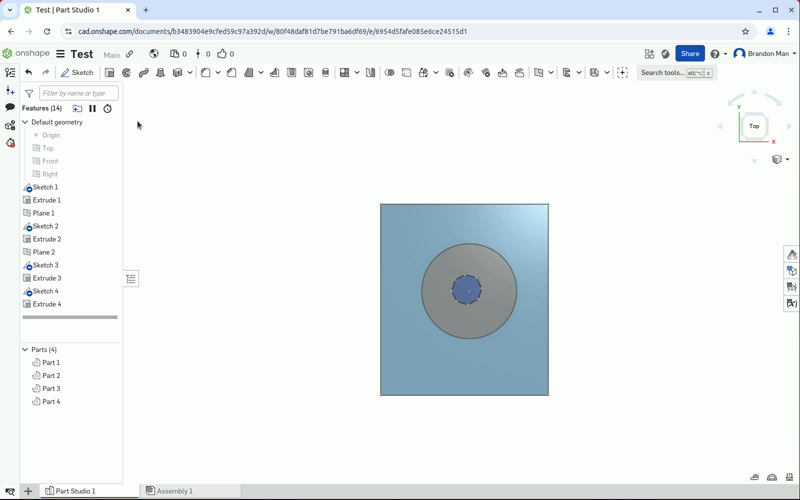
key(up, 3)
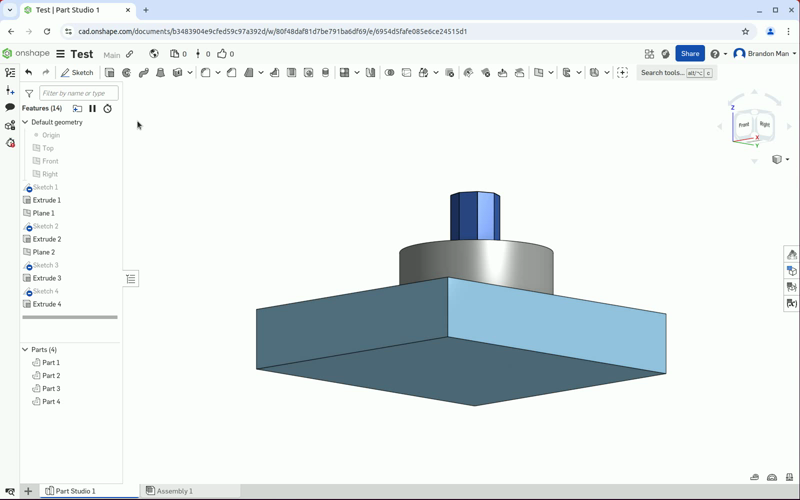
key(left, 3)
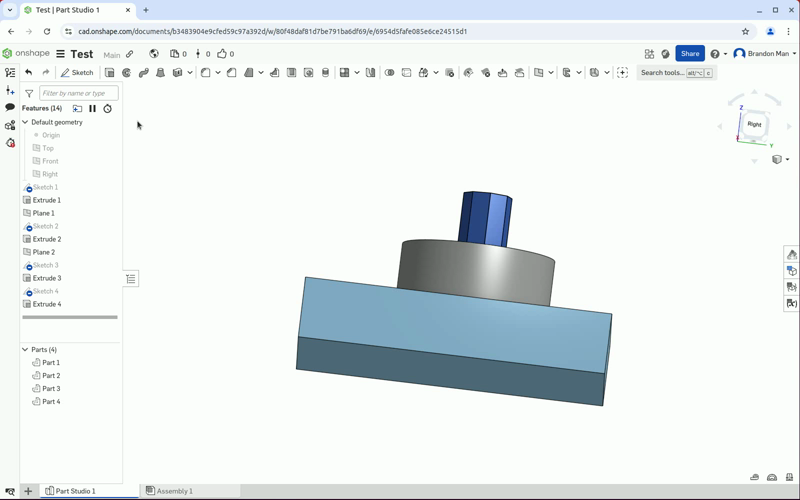
key(right, 3)
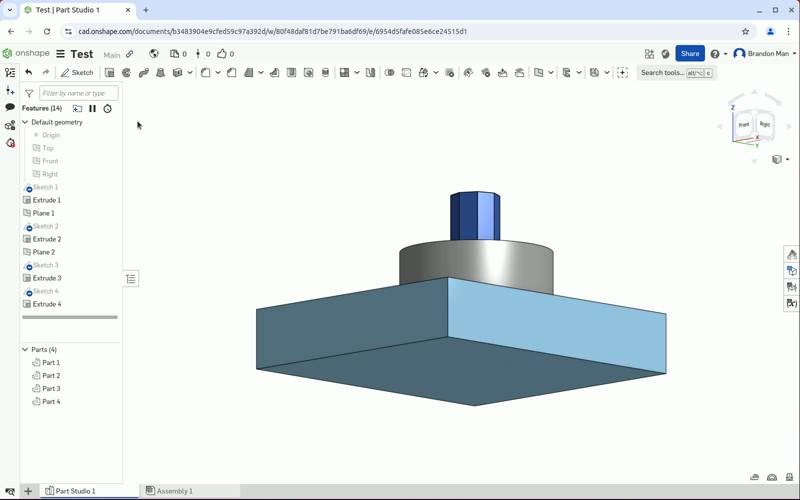
key(down, 3)
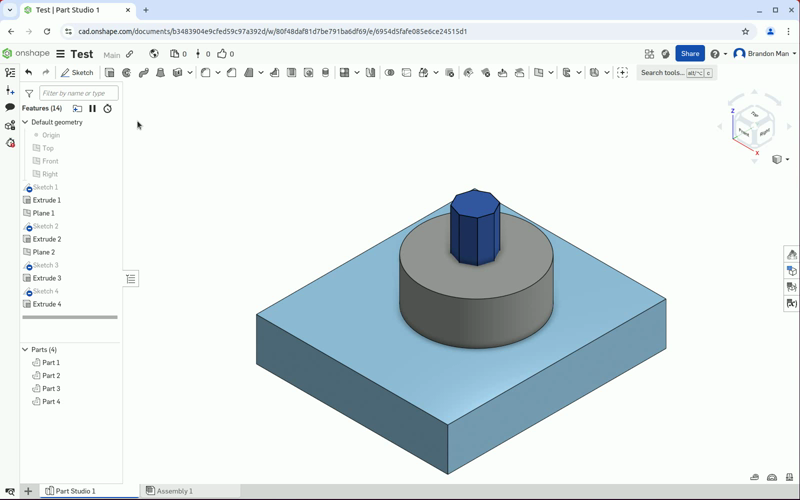
mouse_move(73, 189)
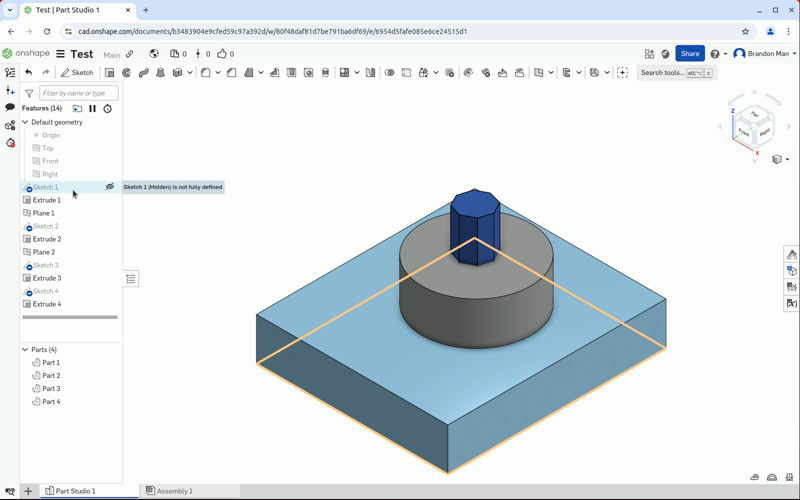
click(73, 189)